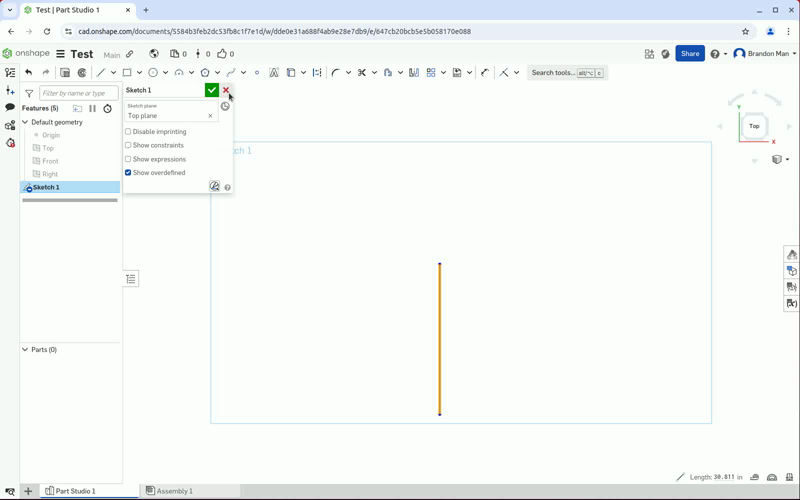
key(shift+h)
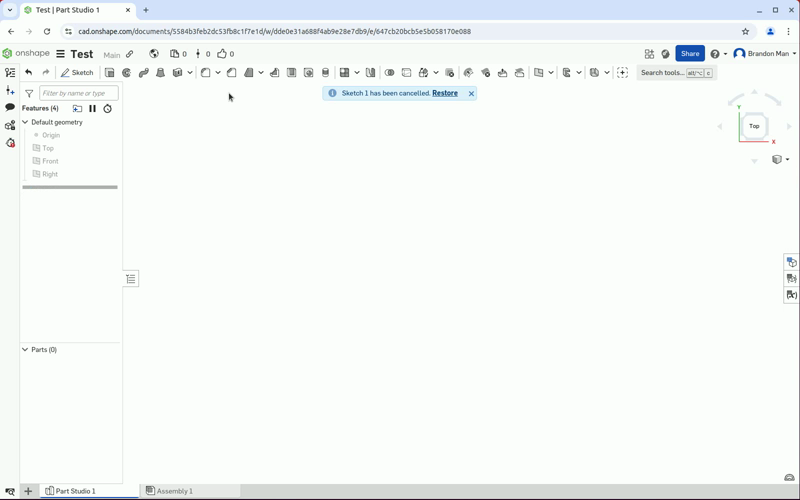
mouse_move(73, 352)
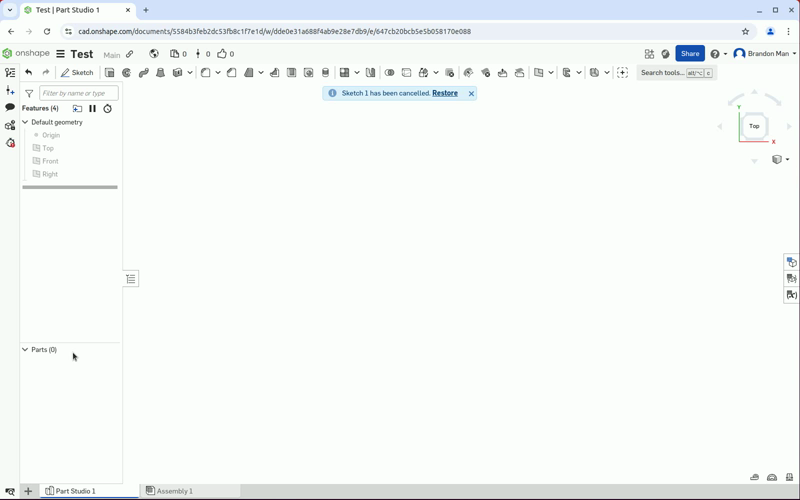
key(y)
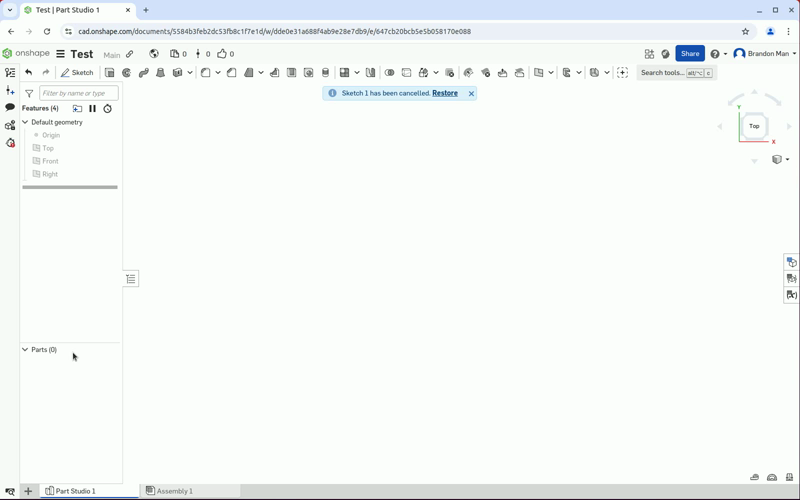
key(shift+p)
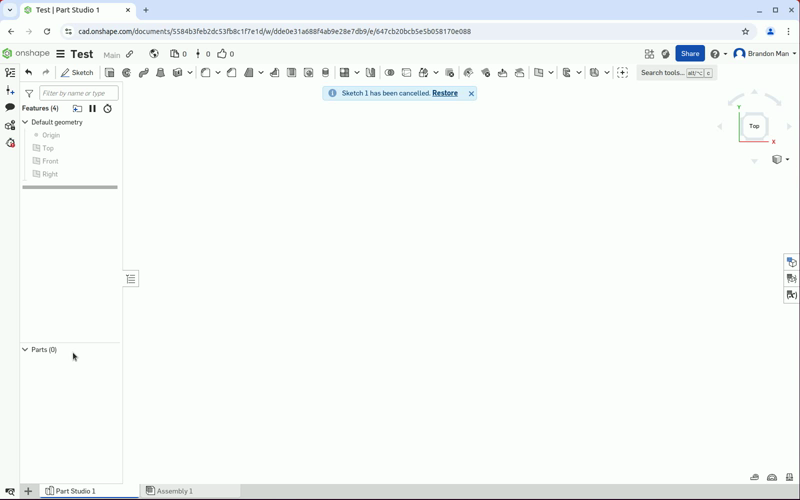
key(space)
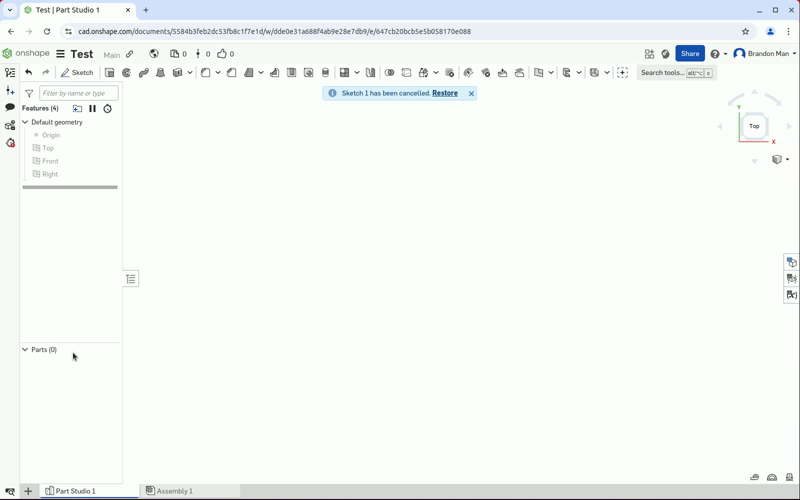
key_down(shift)
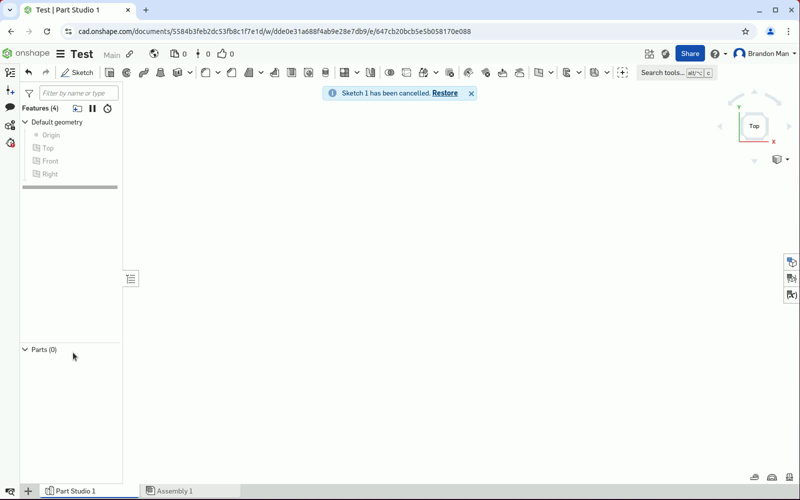
key(up)
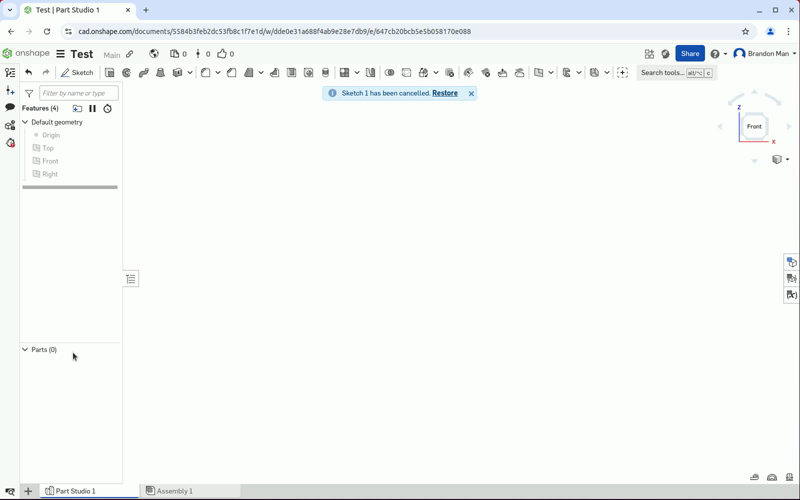
key_up(shift)
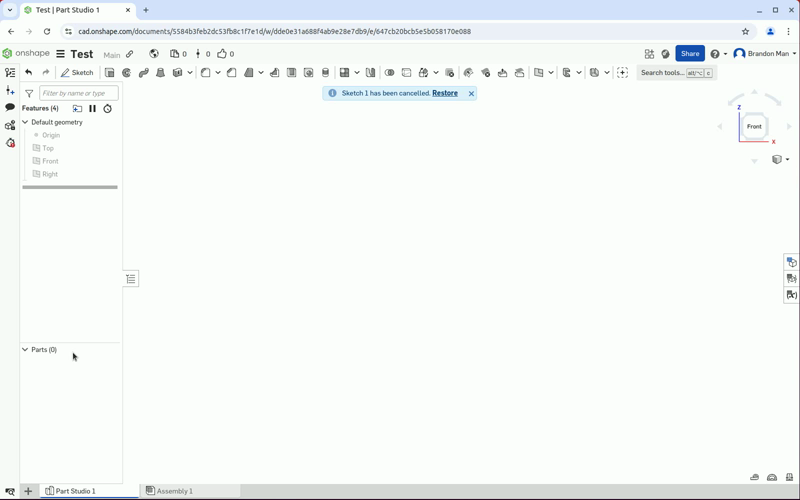
mouse_move(73, 352)
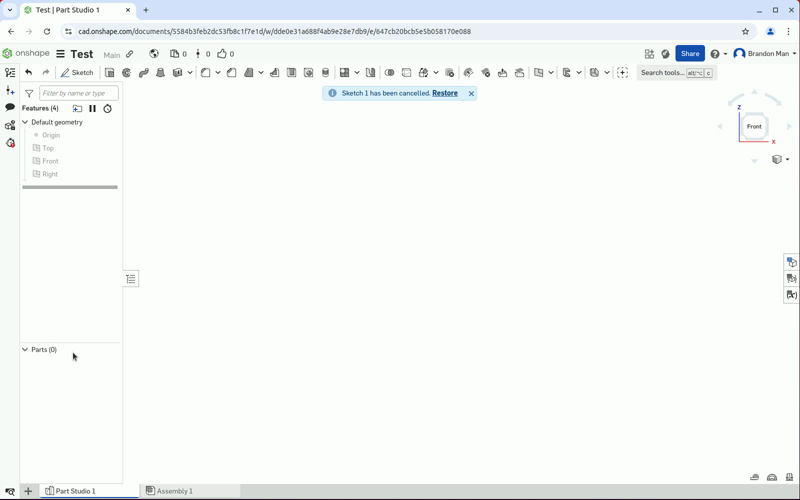
key(shift+y)
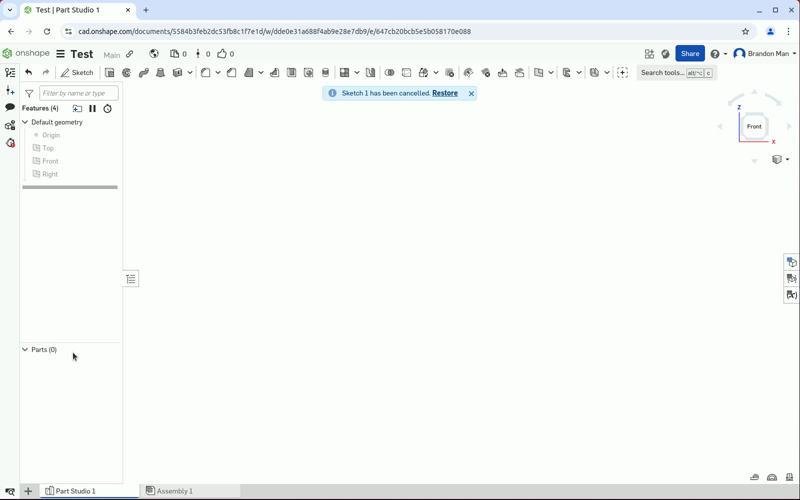
key(shift+s)
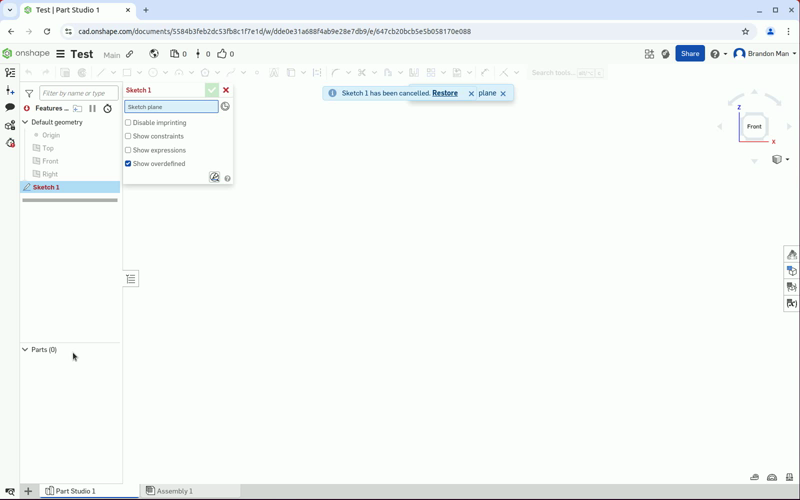
mouse_move(73, 163)
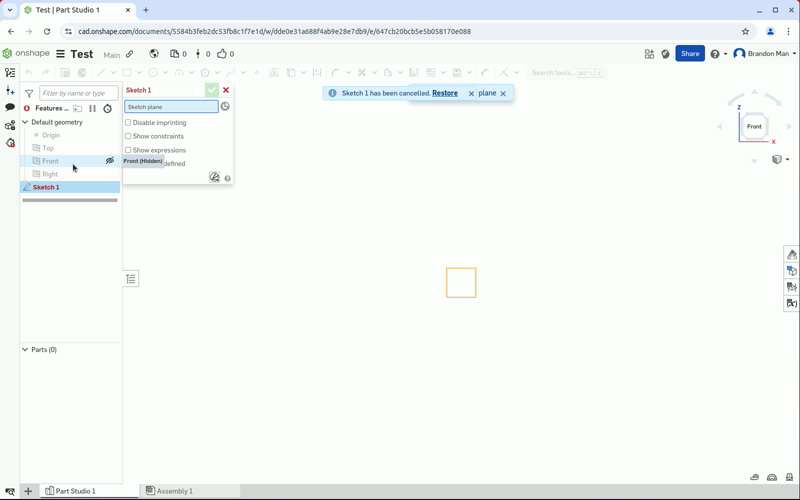
click(73, 163)
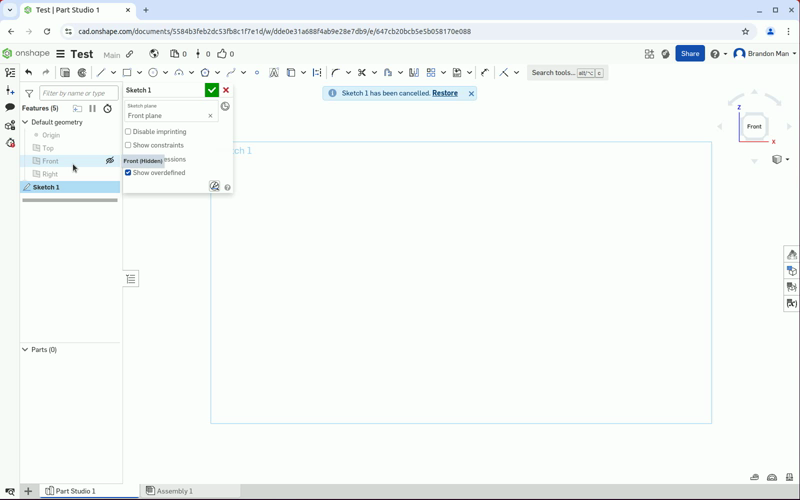
mouse_move(73, 352)
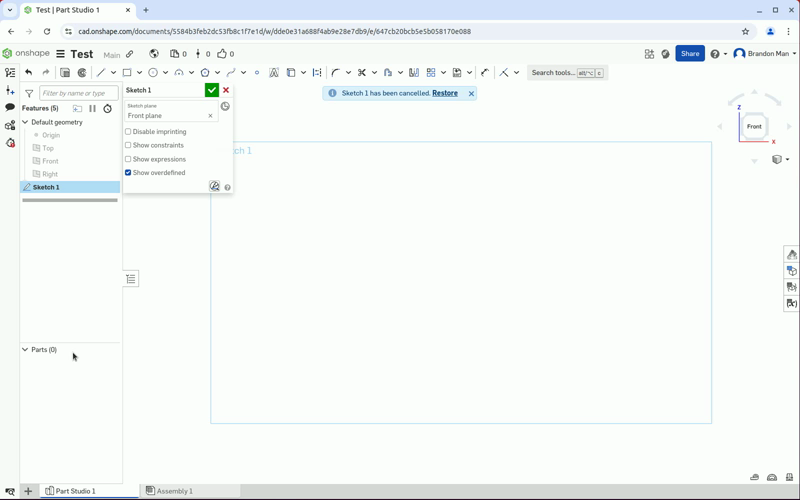
key(y)
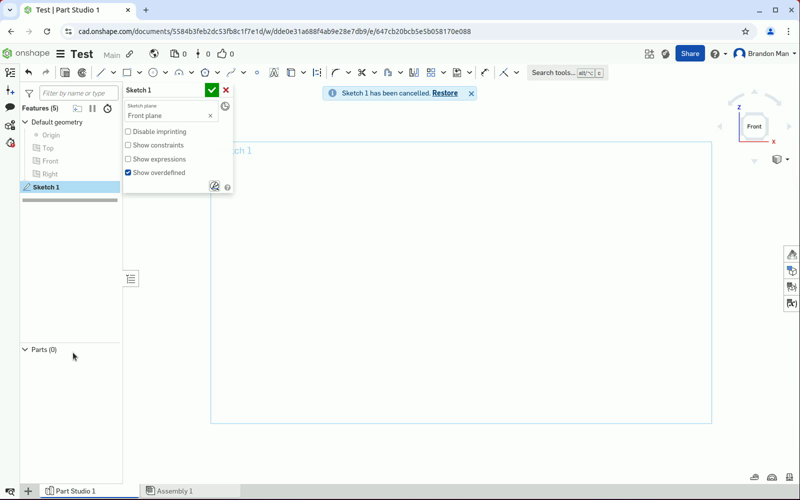
key(l)
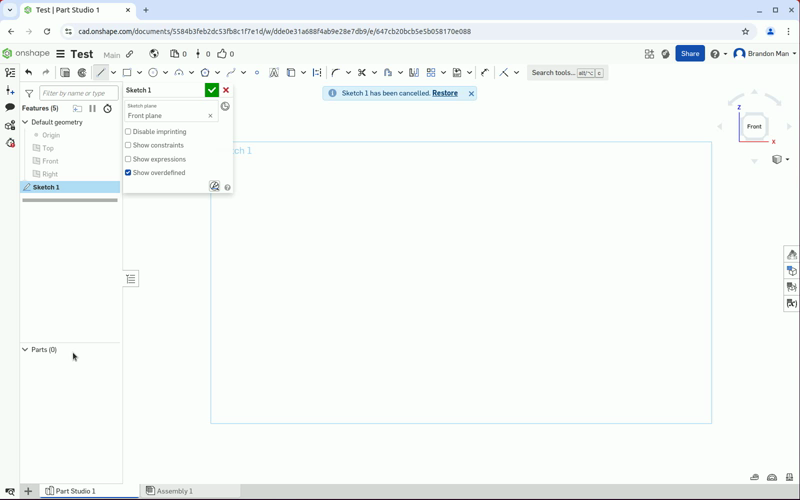
key_down(shift)
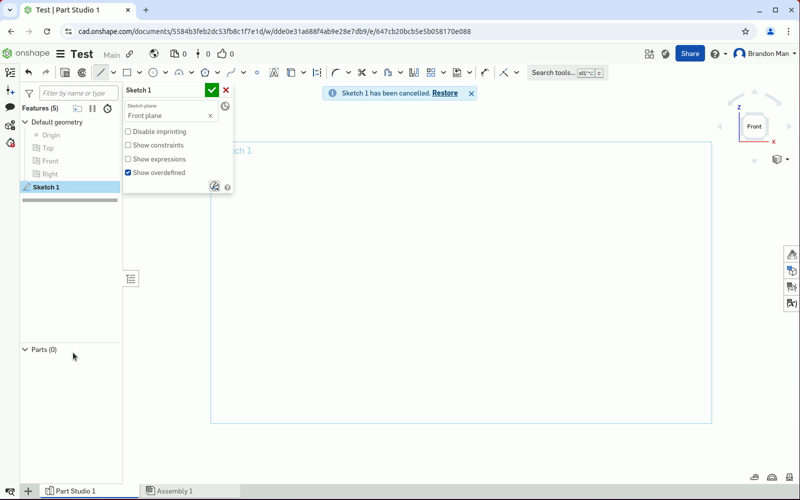
mouse_move(474, 273)
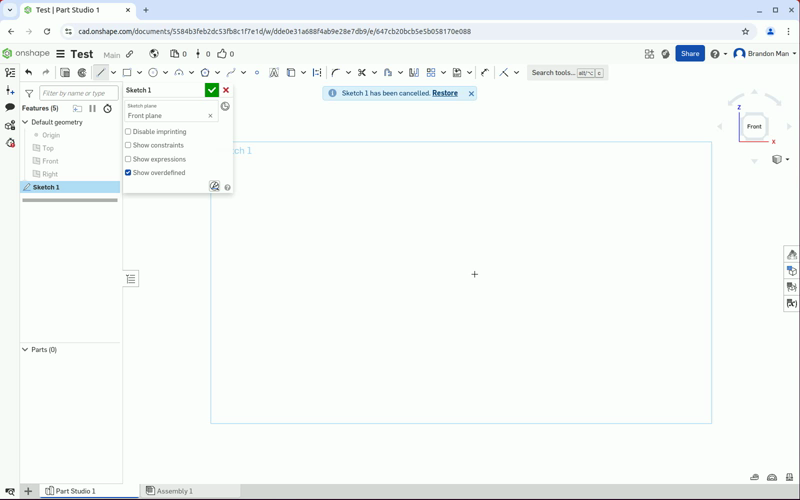
click(474, 273)
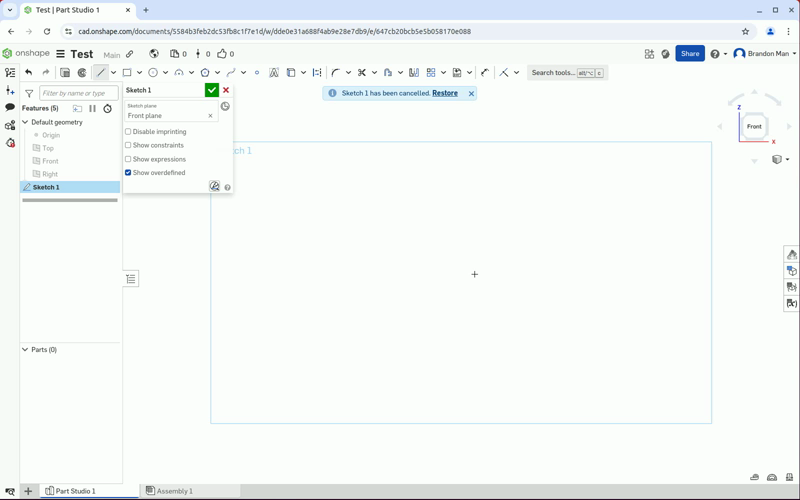
key_up(shift)
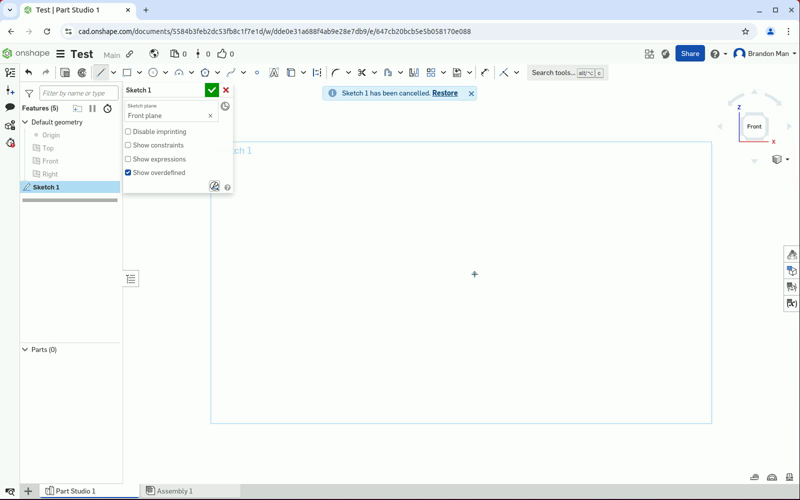
key_down(shift)
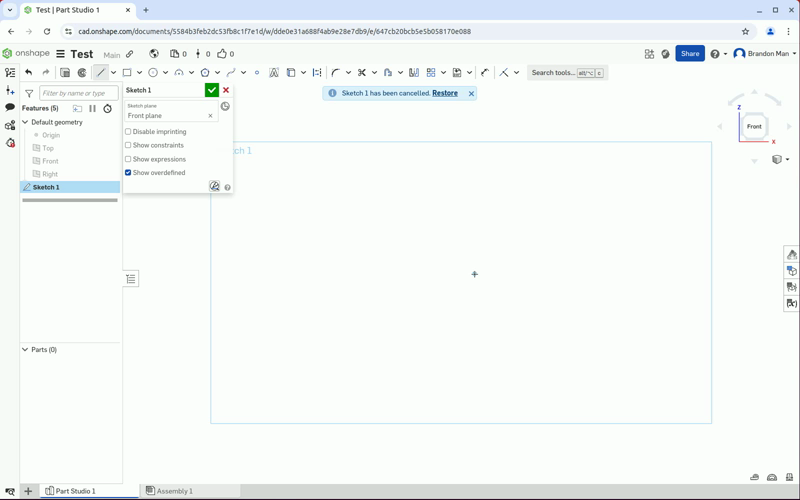
mouse_move(504, 273)
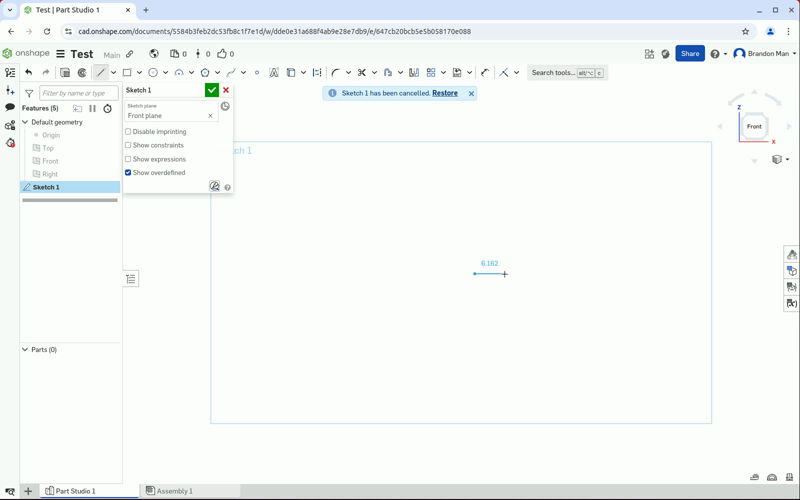
mouse_move(498, 273)
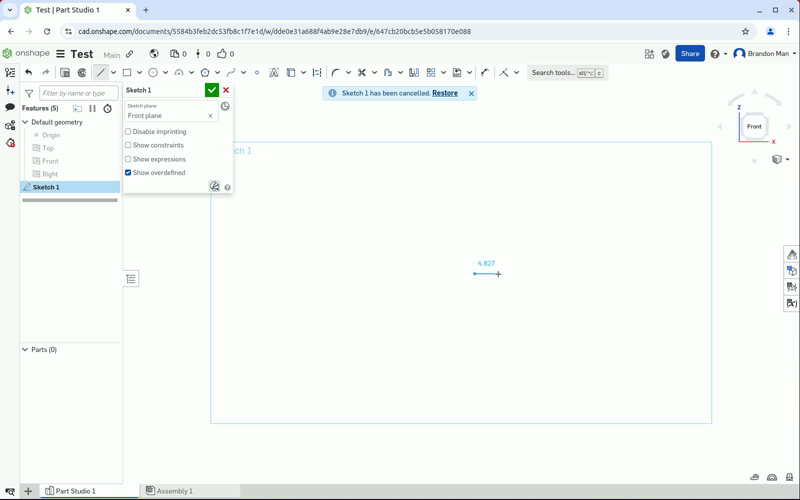
click(498, 273)
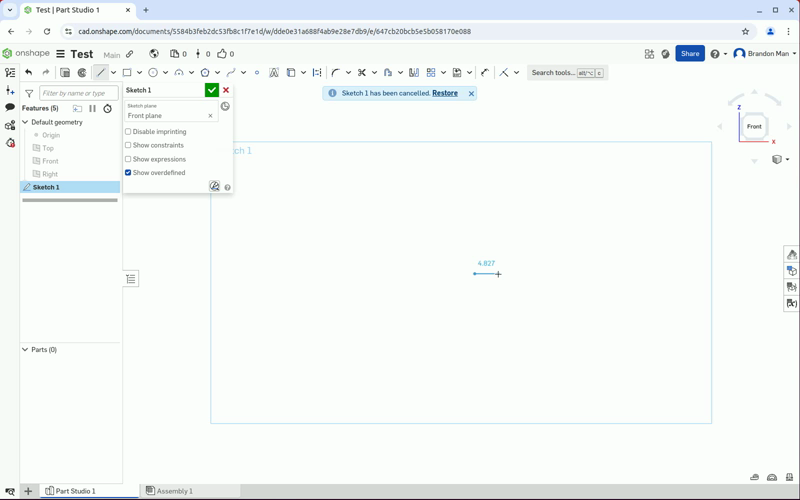
key_up(shift)
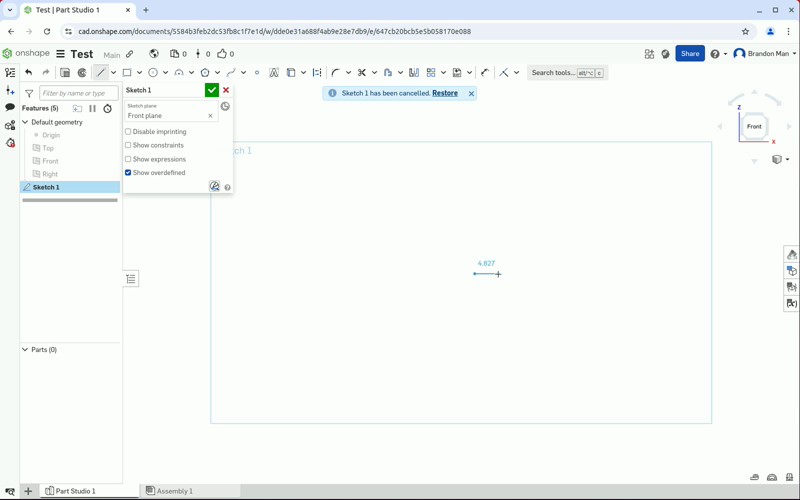
key_down(shift)
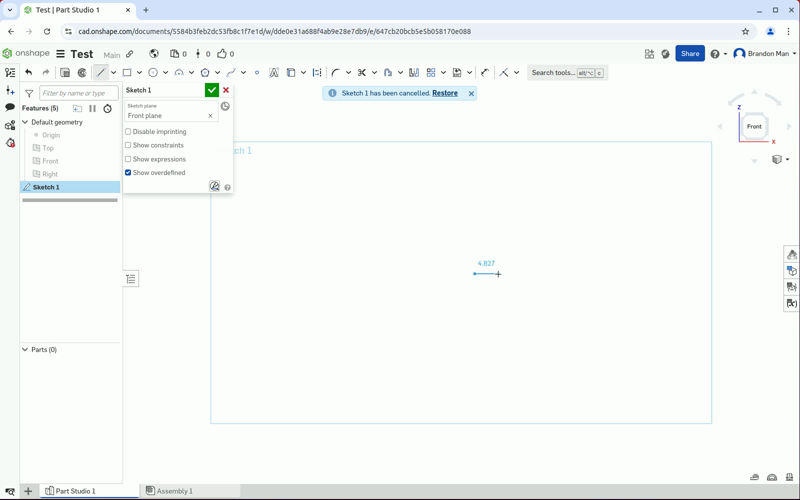
mouse_move(528, 273)
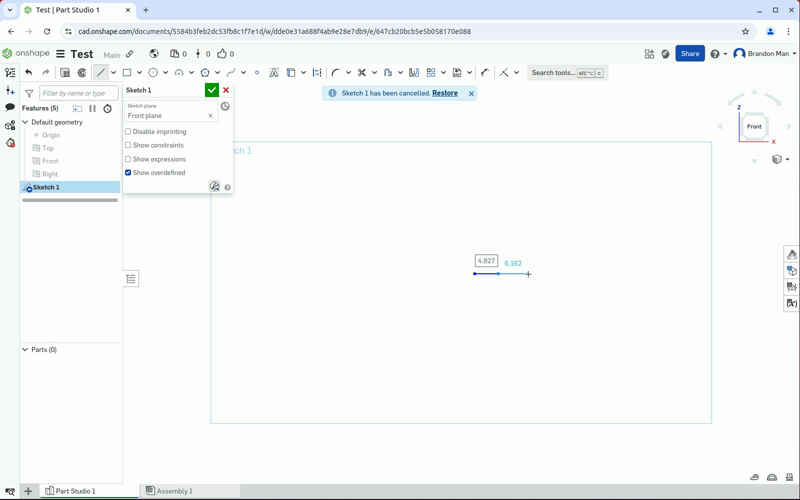
mouse_move(486, 261)
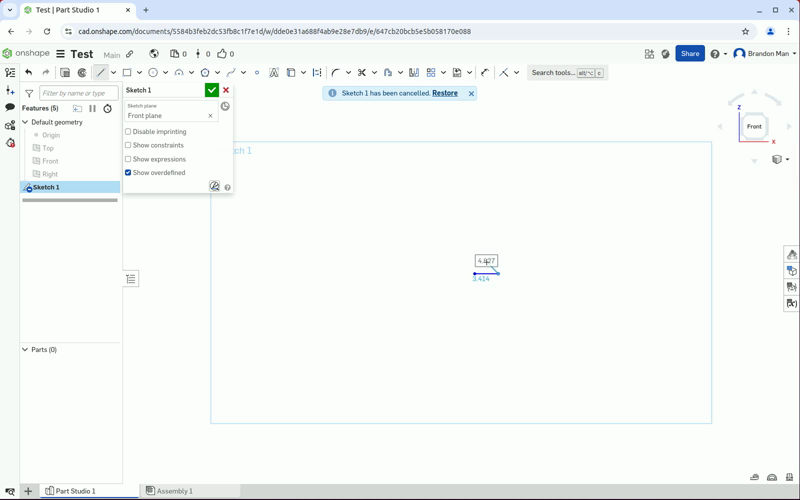
click(486, 261)
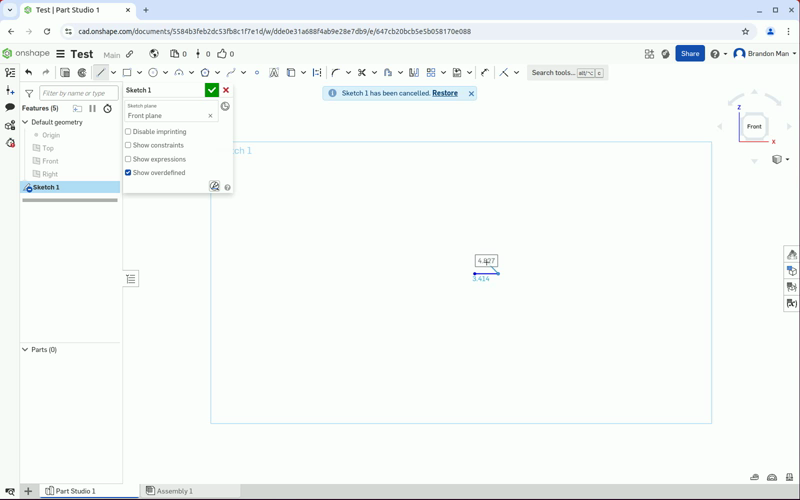
key_up(shift)
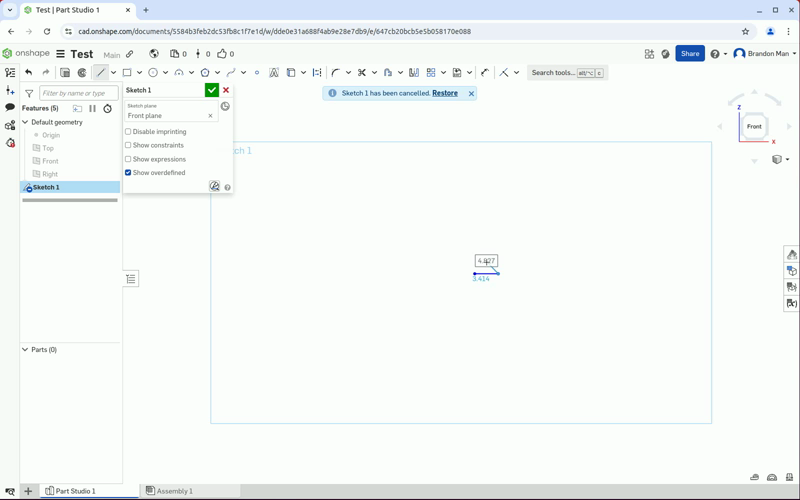
mouse_move(516, 261)
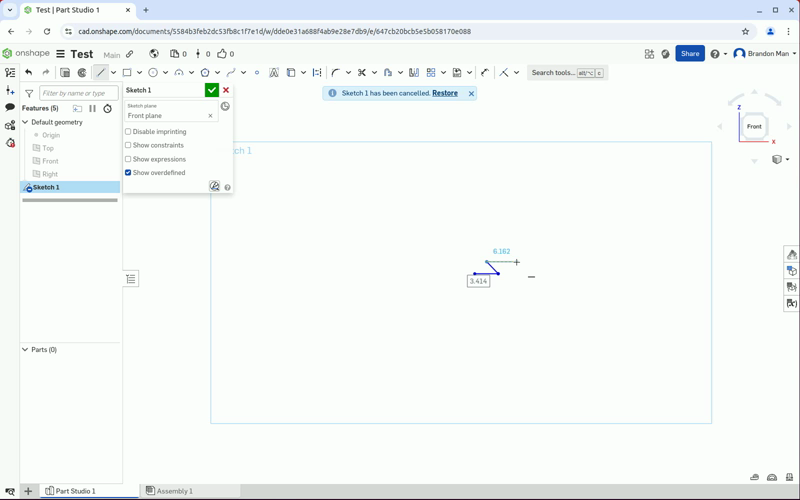
key_down(shift)
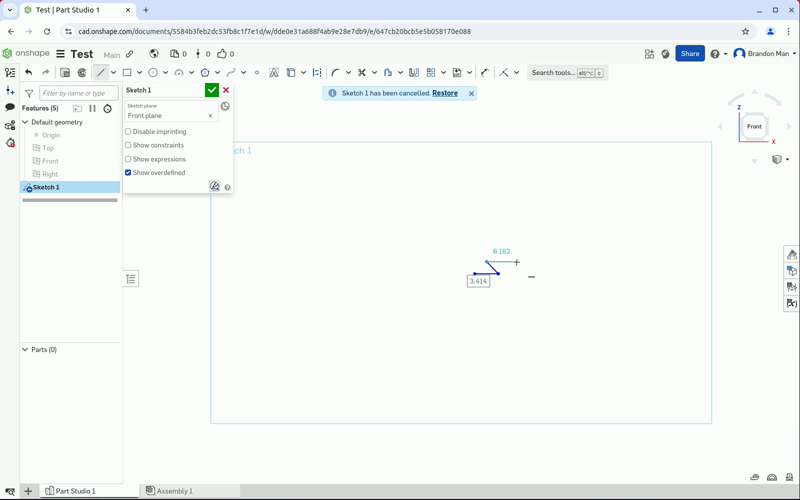
mouse_move(474, 273)
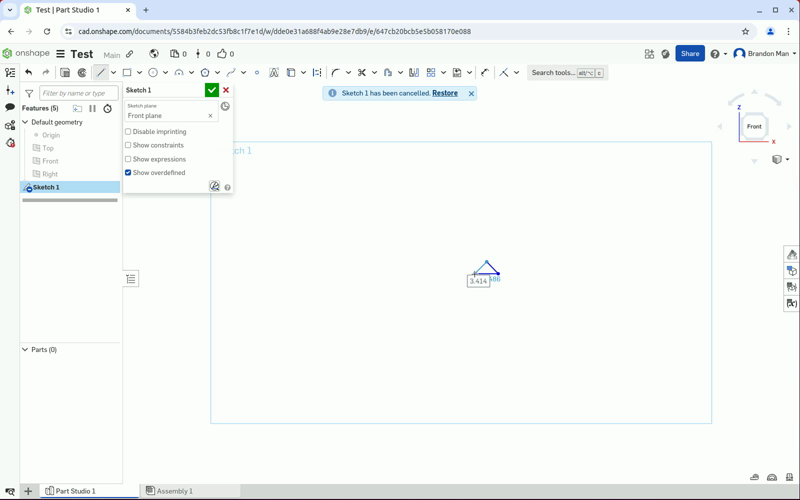
key_up(shift)
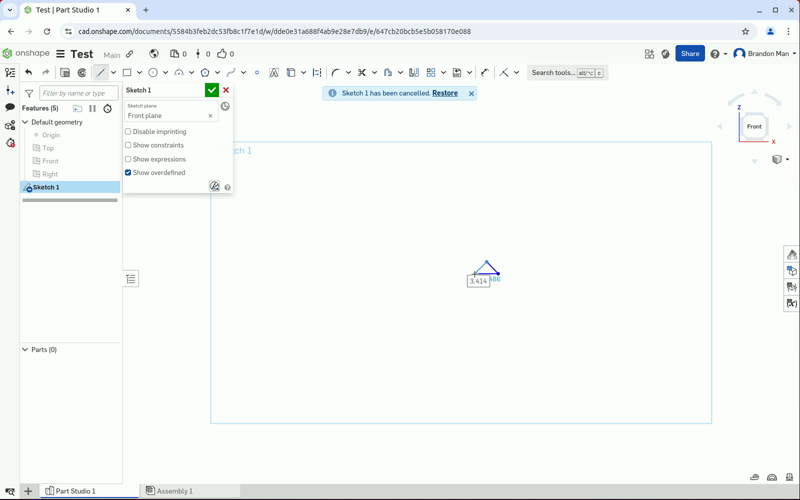
click(474, 273)
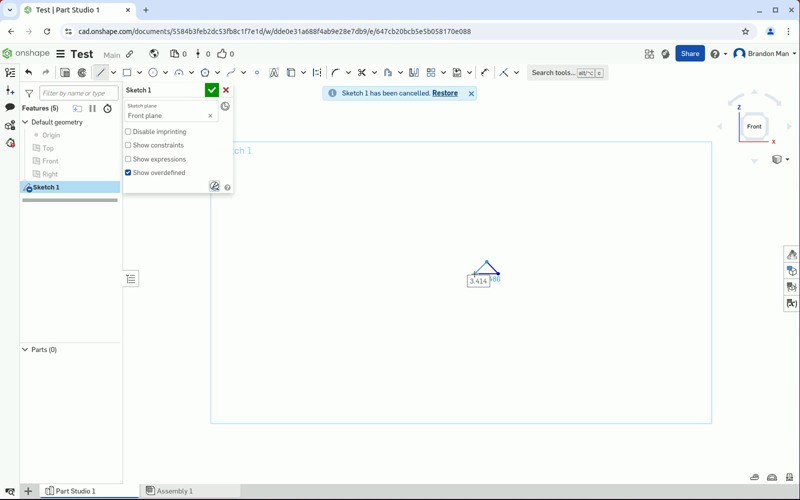
key(esc)
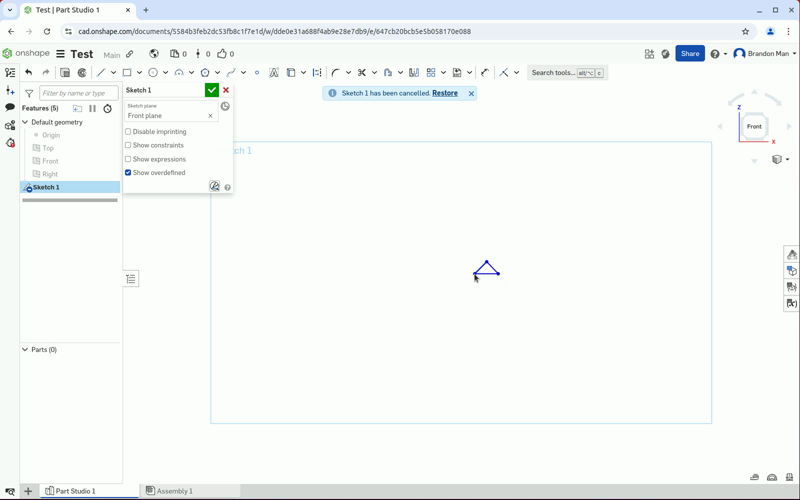
mouse_move(484, 270)
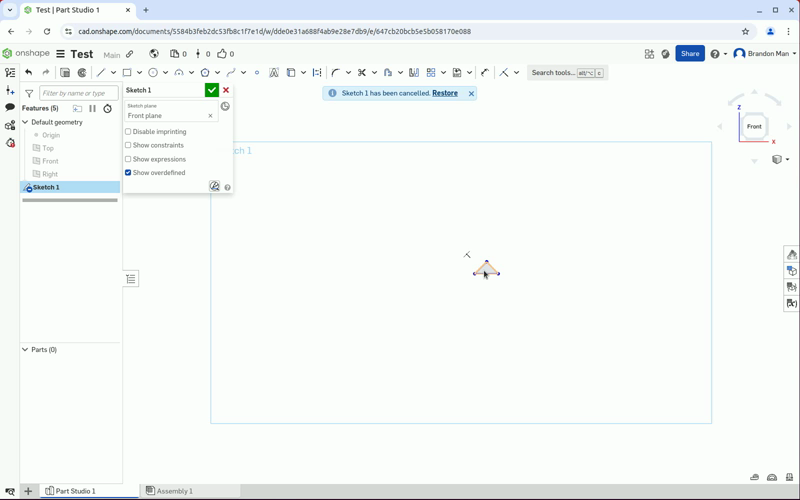
scroll(6)
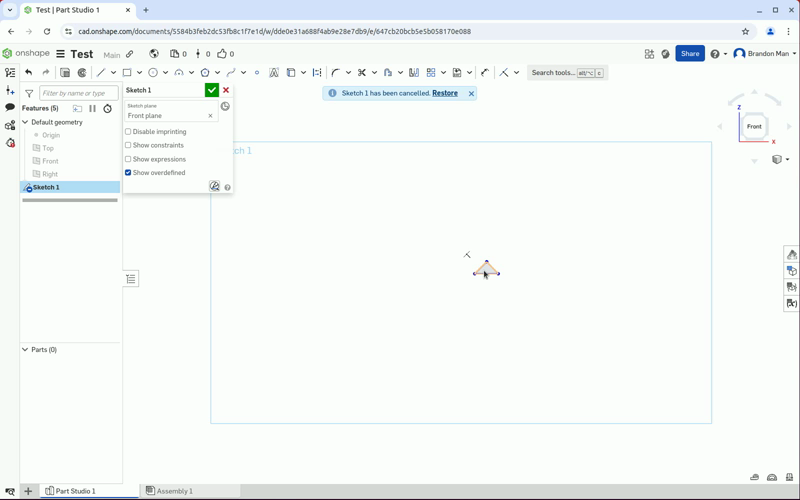
scroll(6)
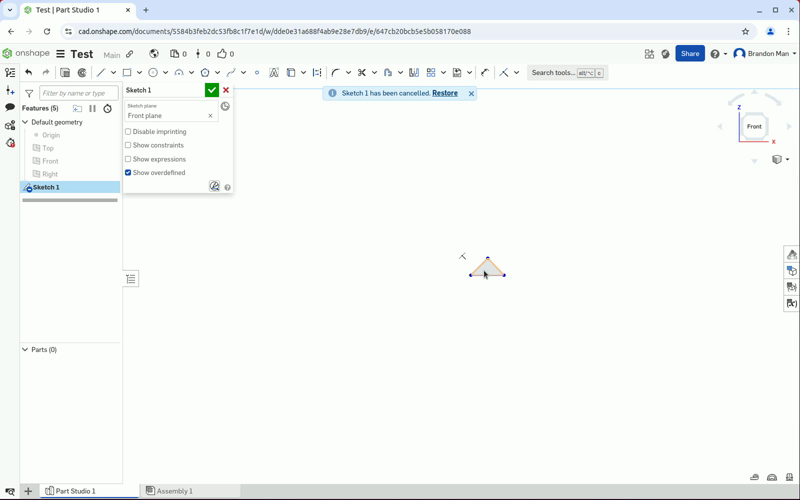
scroll(6)
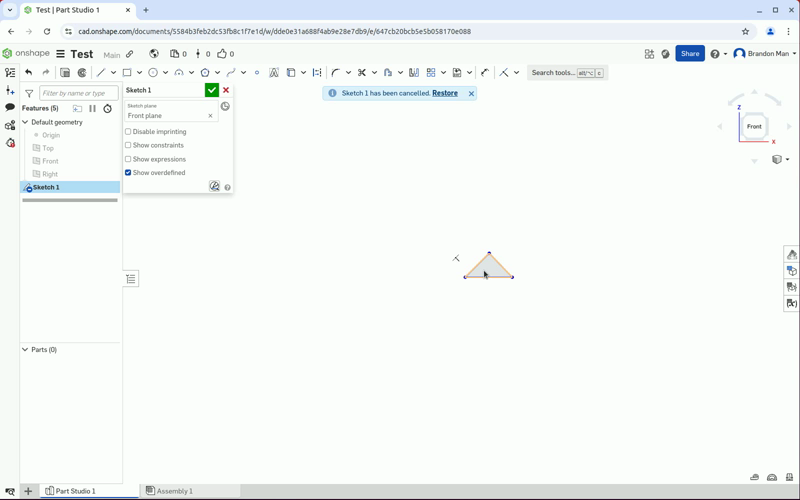
scroll(6)
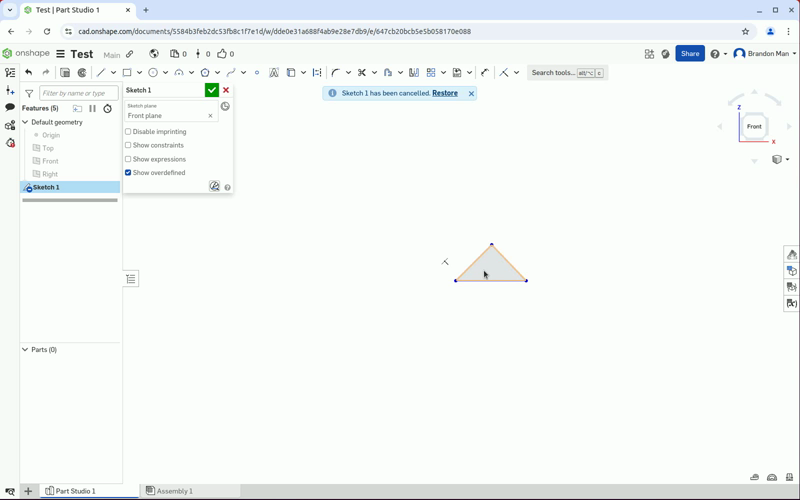
scroll(6)
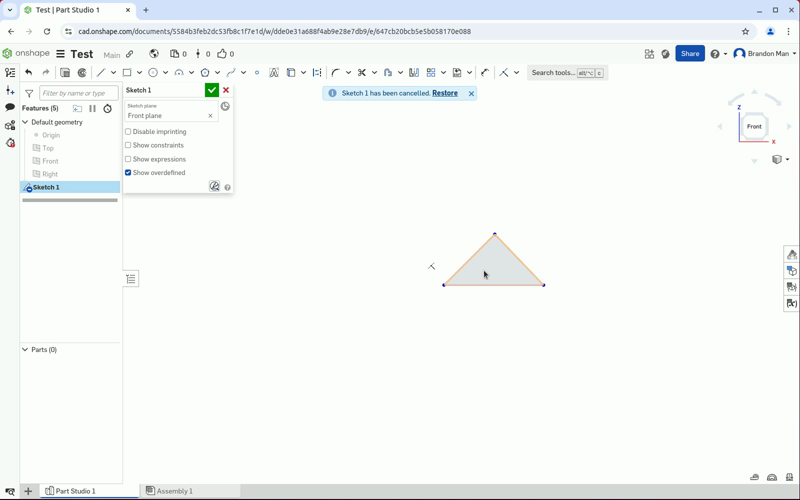
scroll(6)
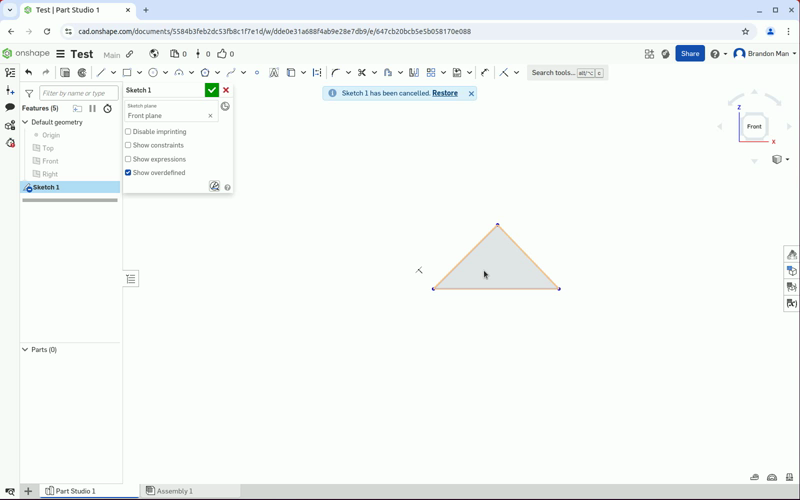
scroll(6)
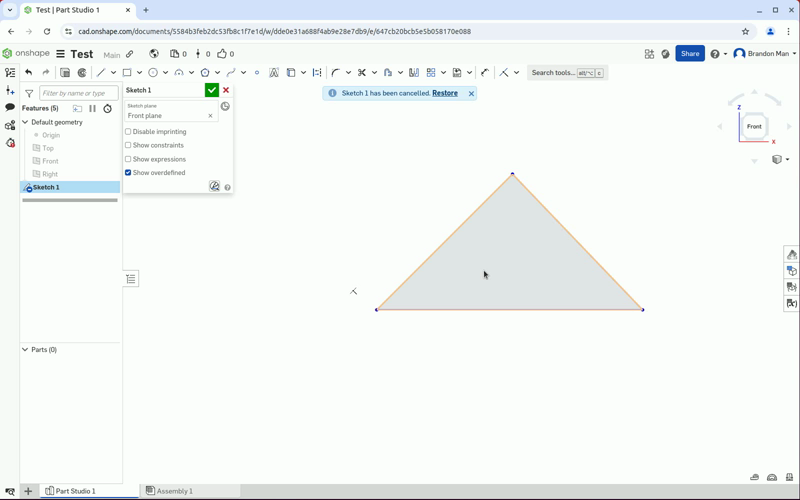
click(484, 270)
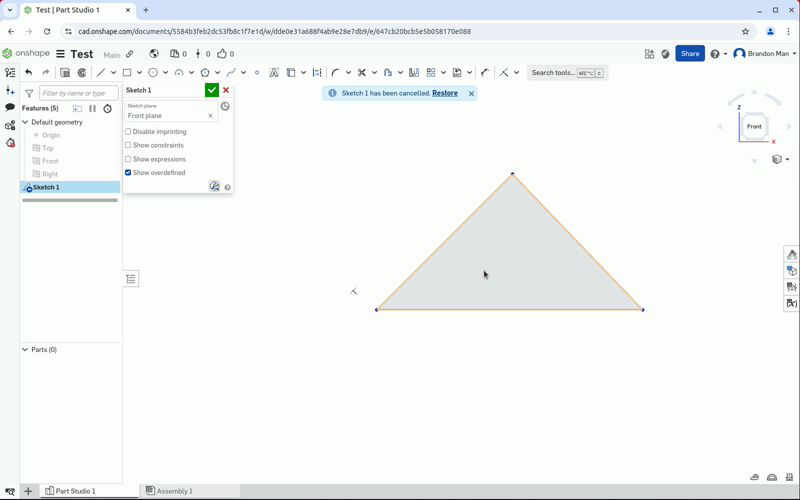
scroll(-6)
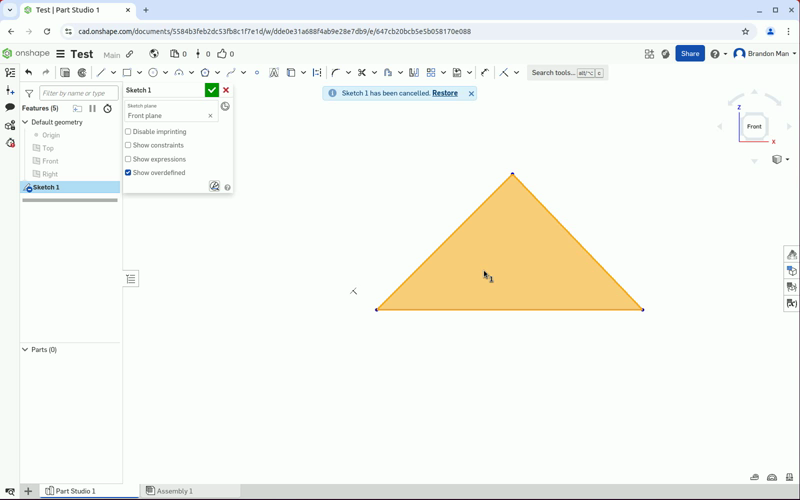
scroll(-6)
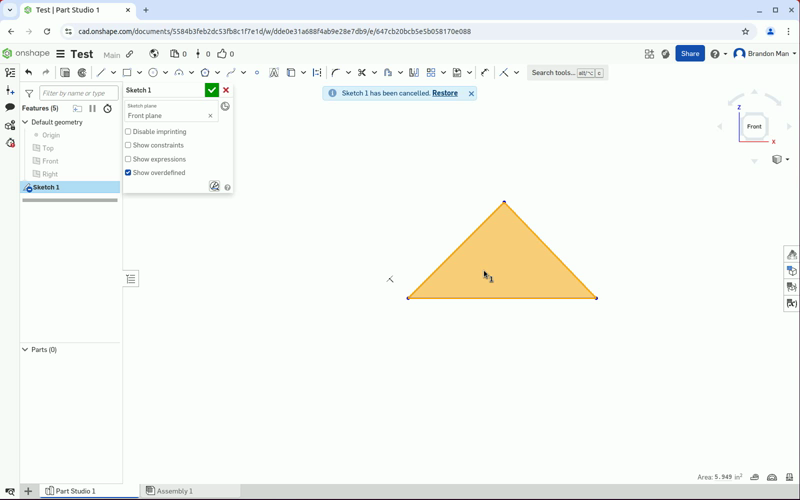
scroll(-6)
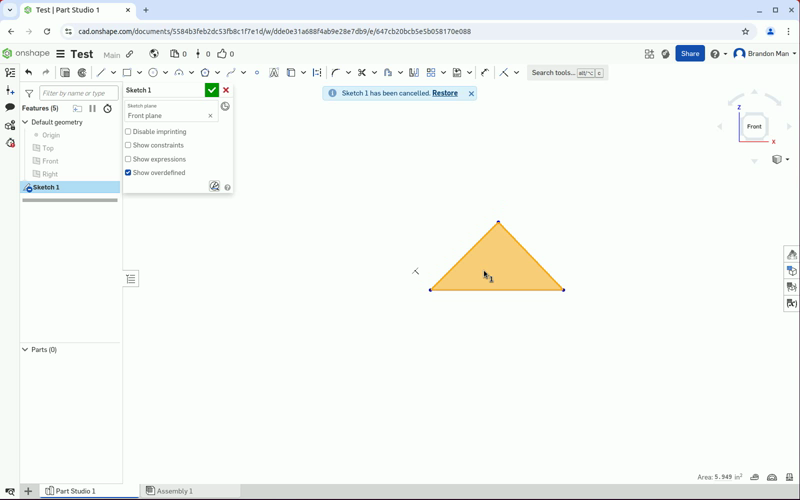
scroll(-6)
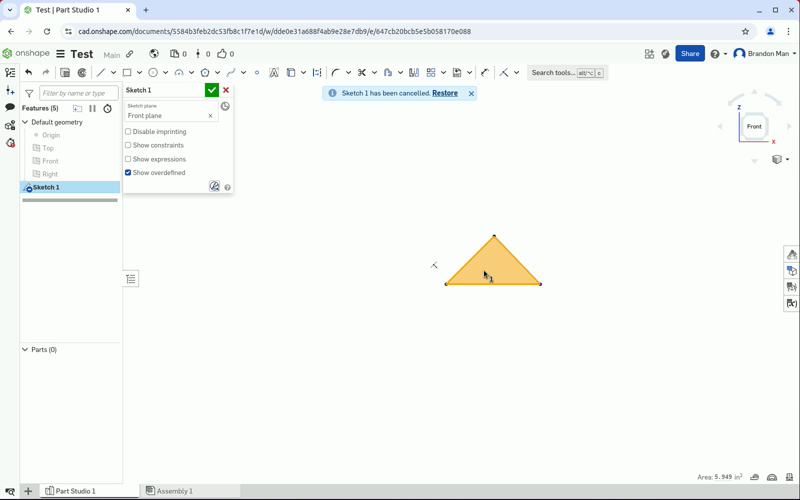
scroll(-6)
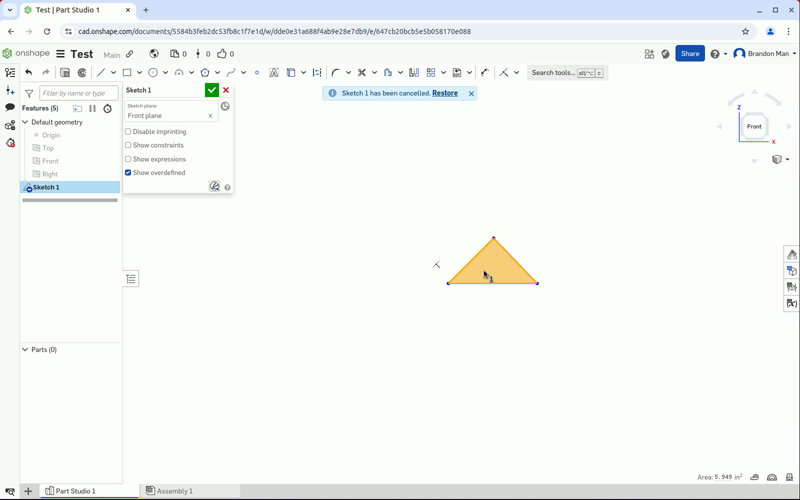
scroll(-6)
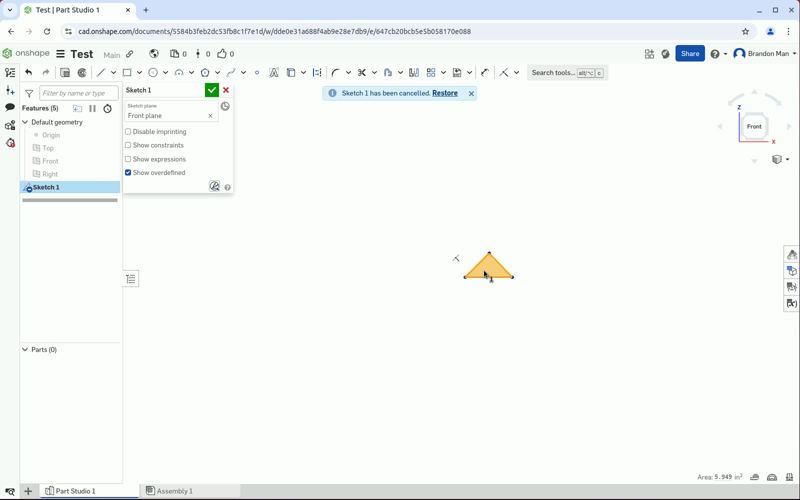
scroll(-6)
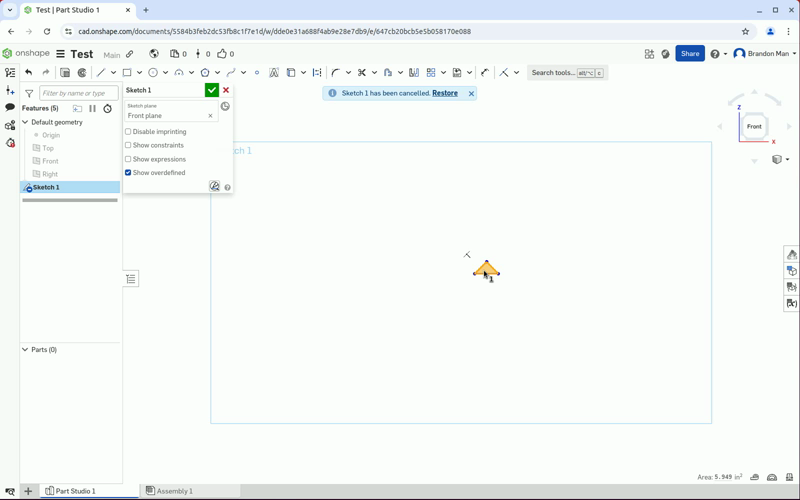
mouse_move(73, 352)
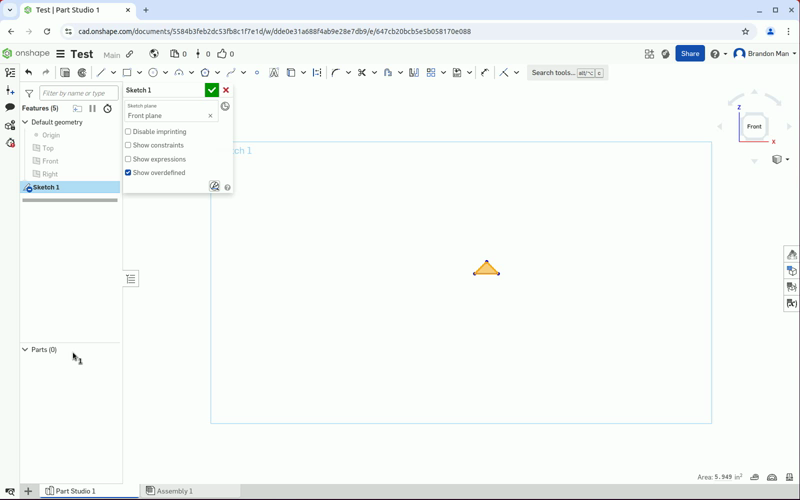
key(shift+y)
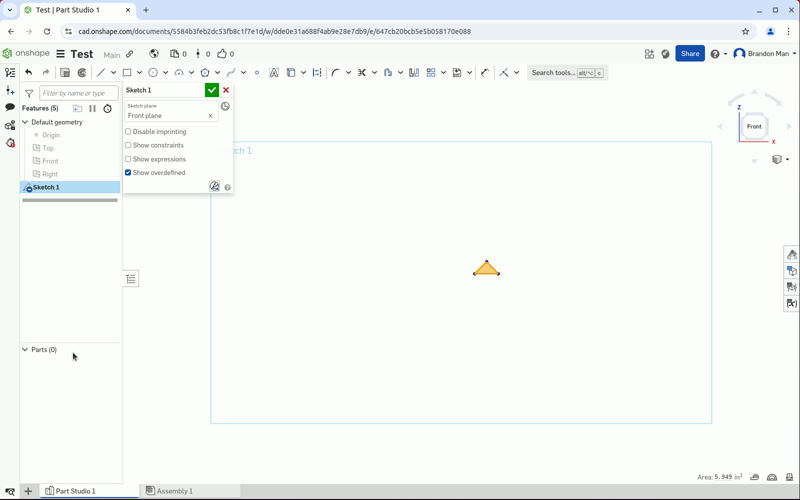
key(shift+e)
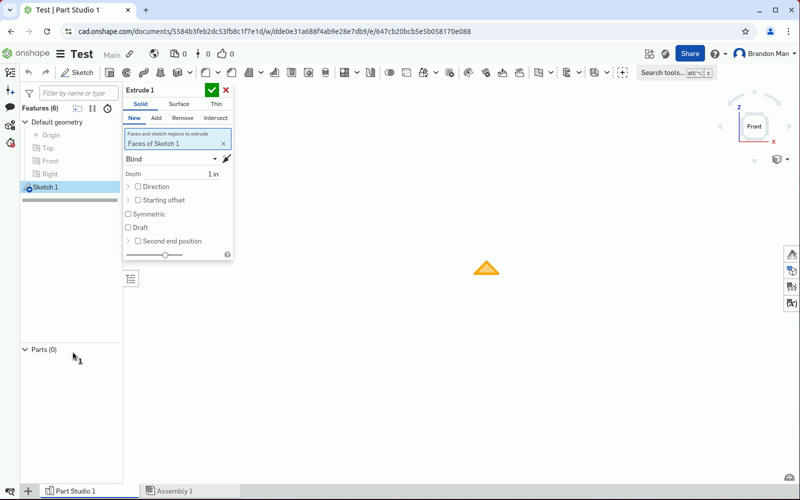
mouse_move(143, 106)
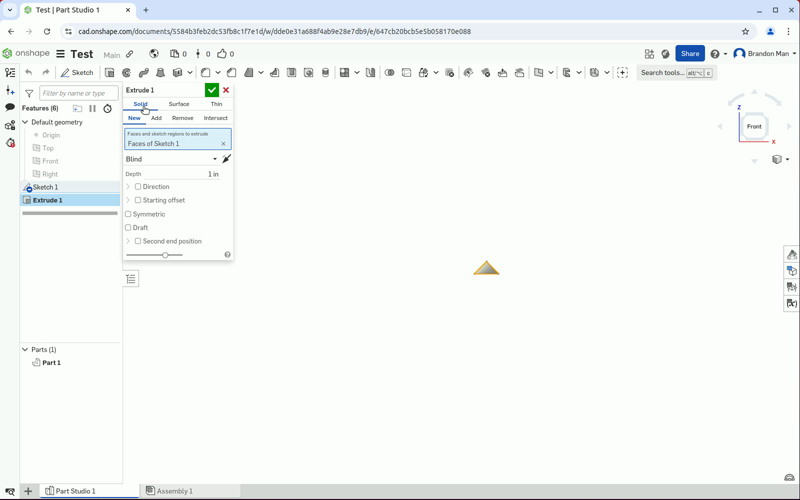
click(143, 106)
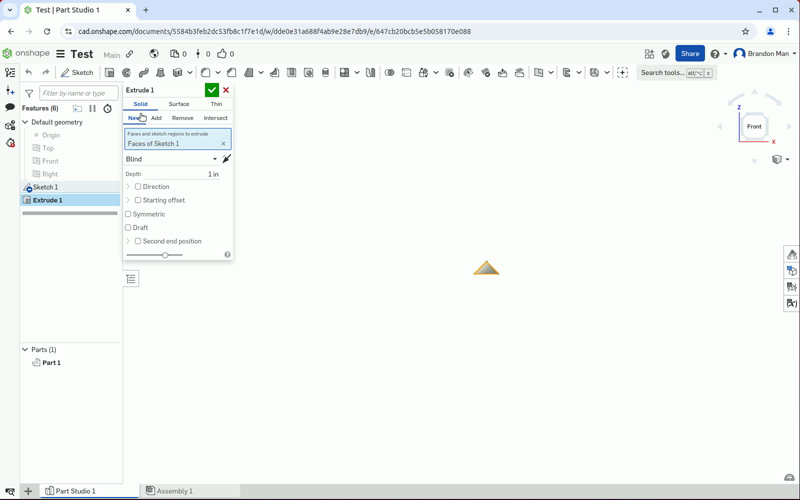
mouse_move(137, 120)
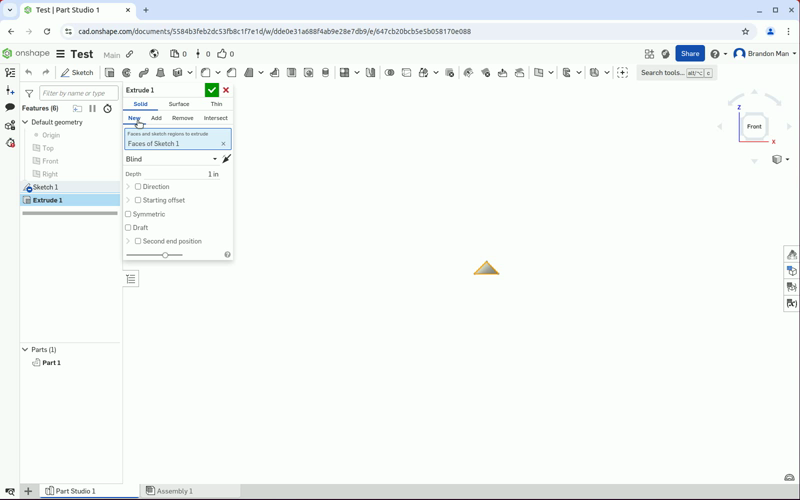
click(137, 120)
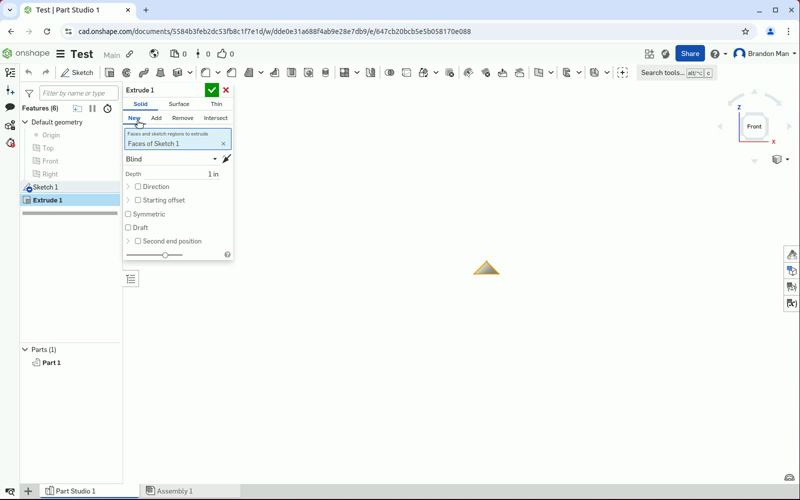
key(tab, 4)
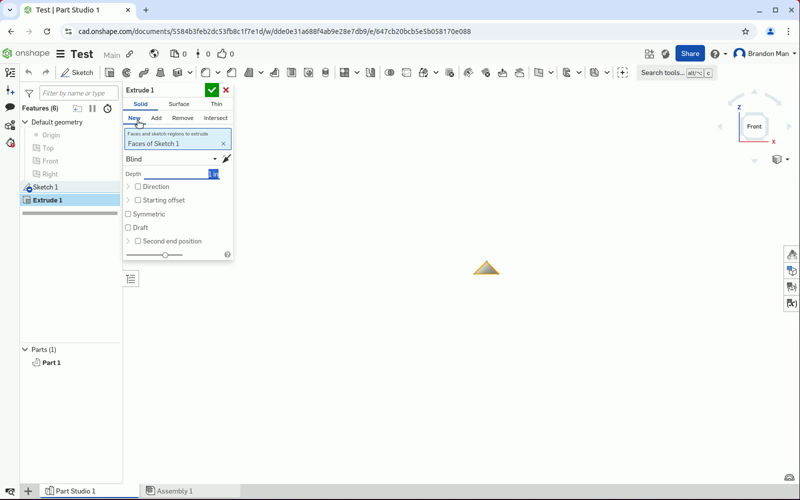
text(3.37)
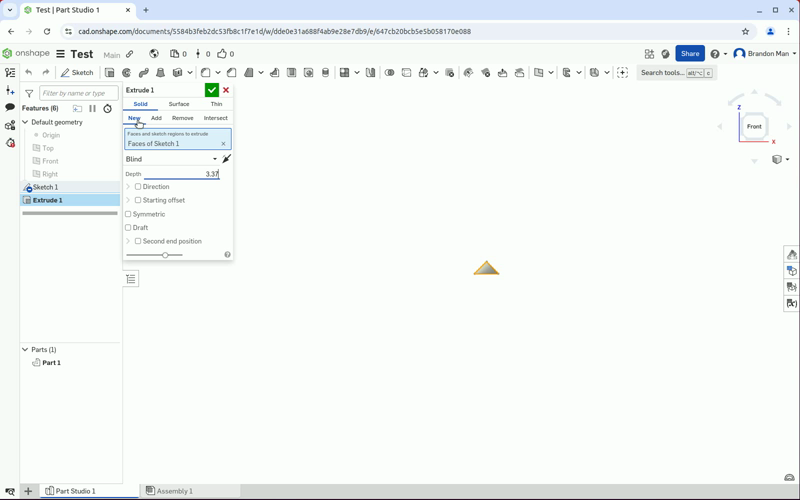
key(enter)
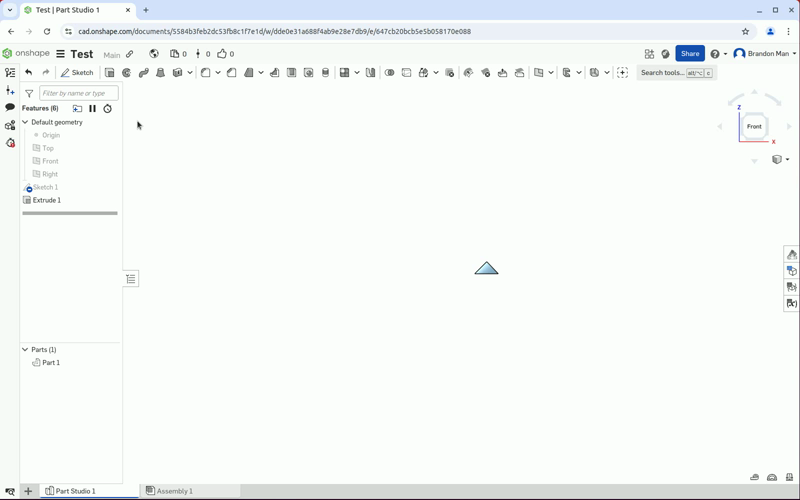
key(shift+h)
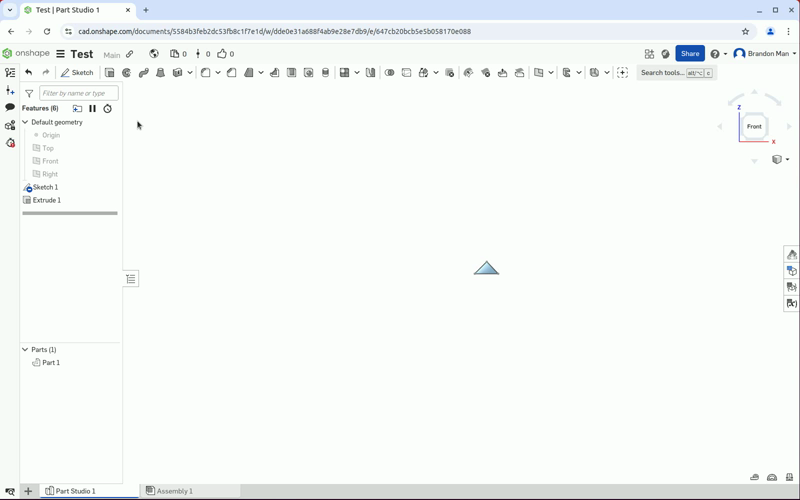
key(shift+h)
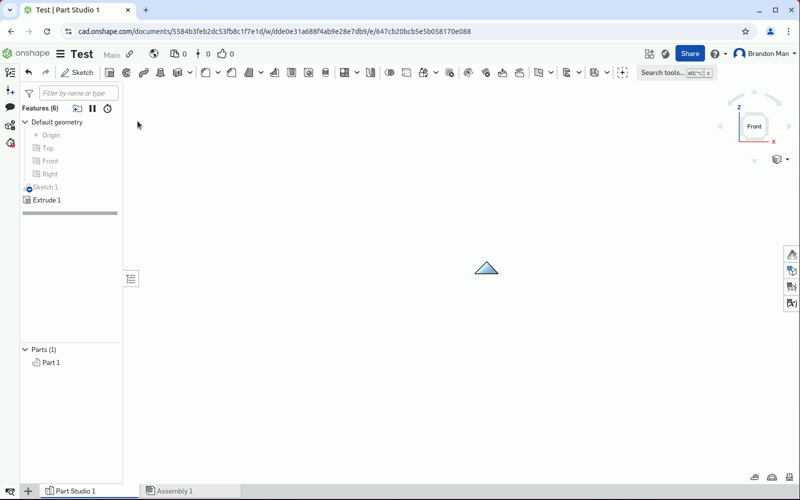
mouse_move(73, 189)
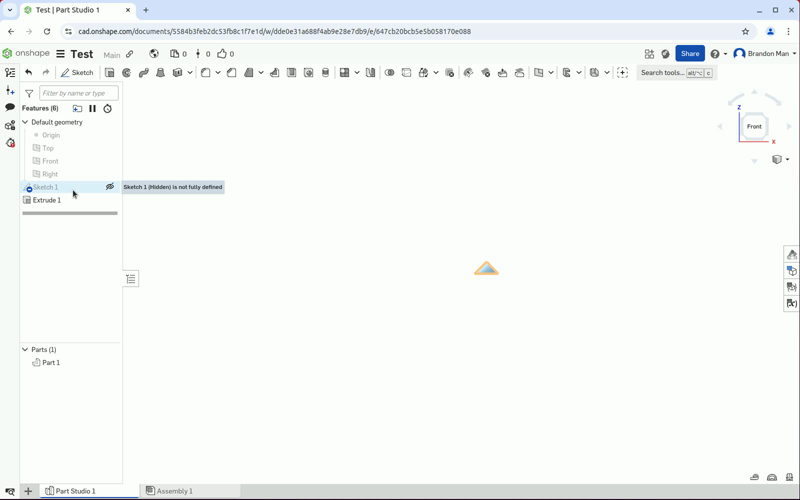
click(73, 189)
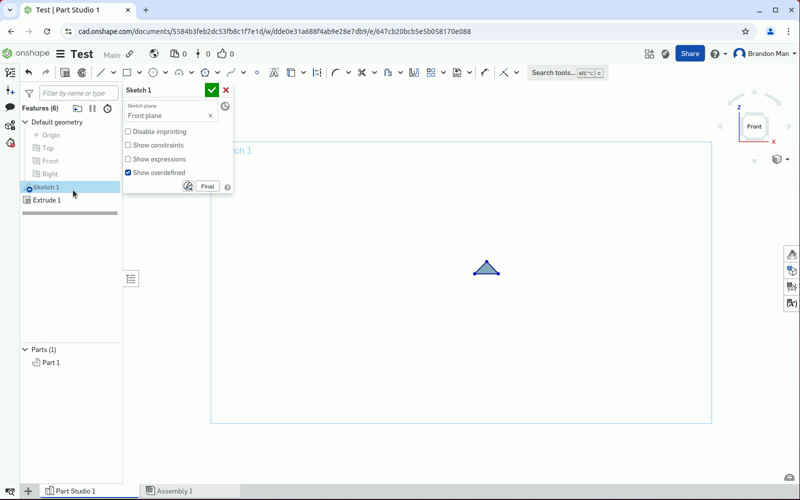
mouse_move(229, 92)
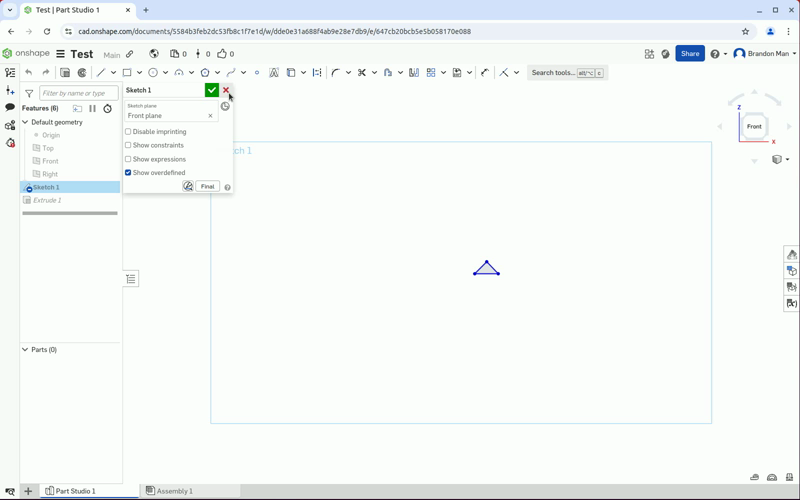
click(229, 92)
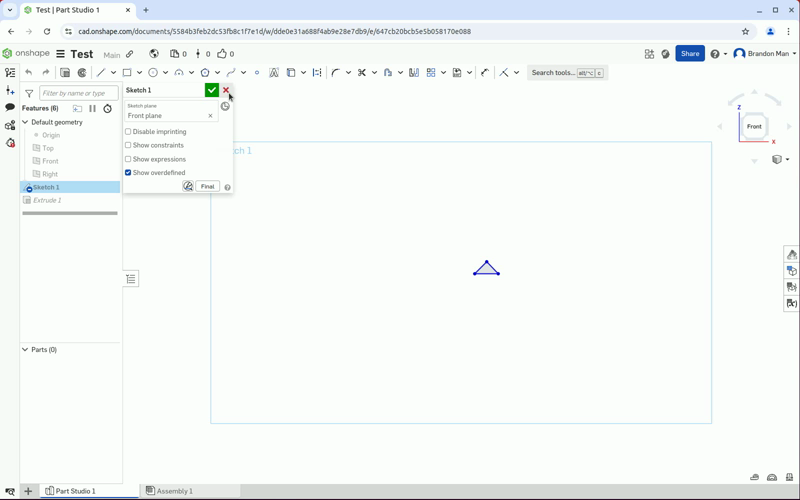
key(shift+s)
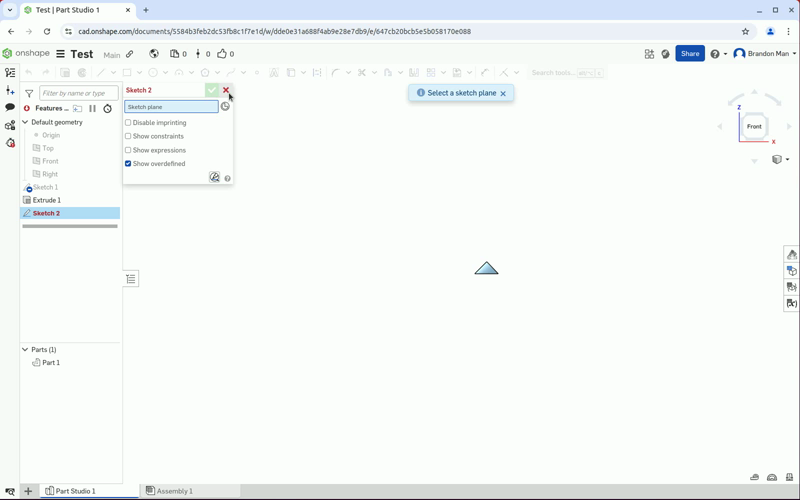
mouse_move(73, 163)
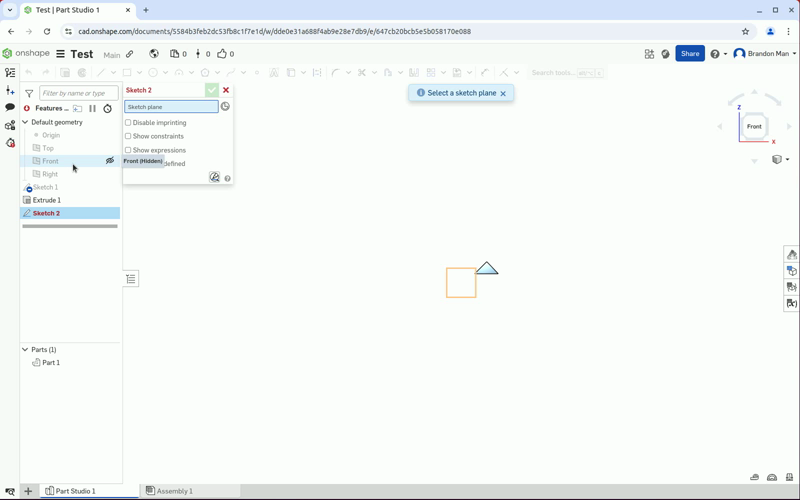
click(73, 163)
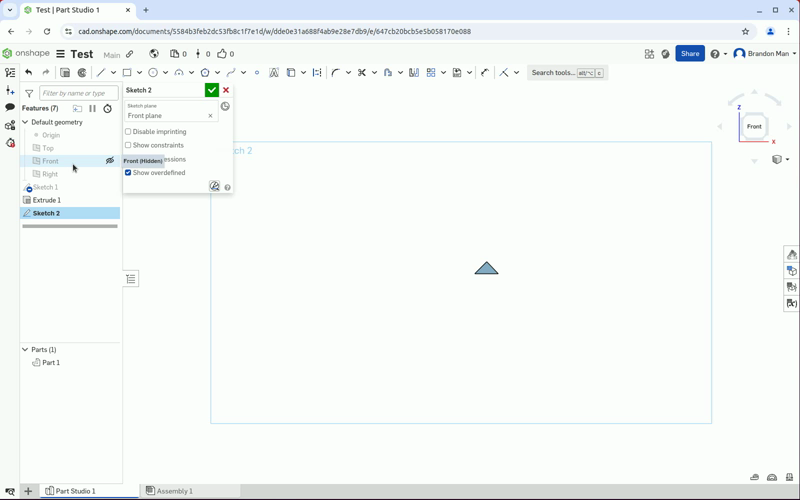
mouse_move(73, 352)
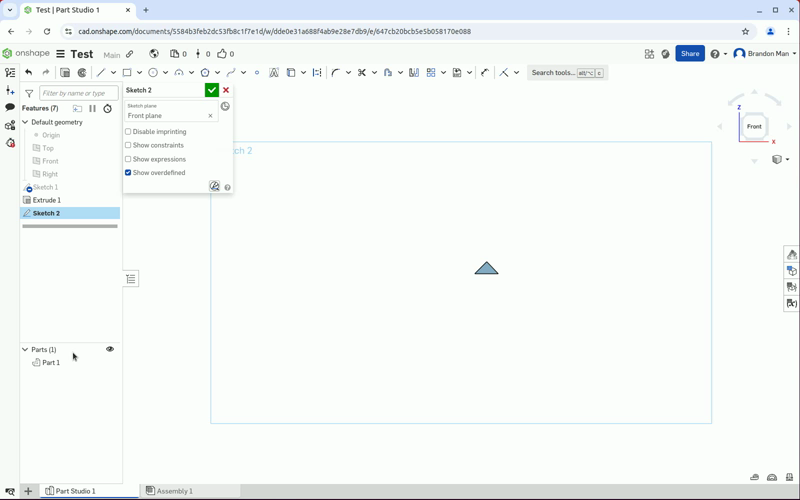
key(y)
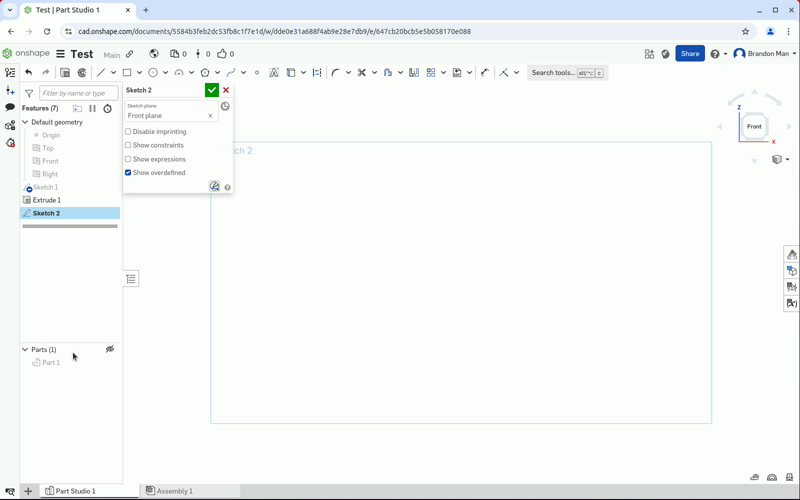
key(l)
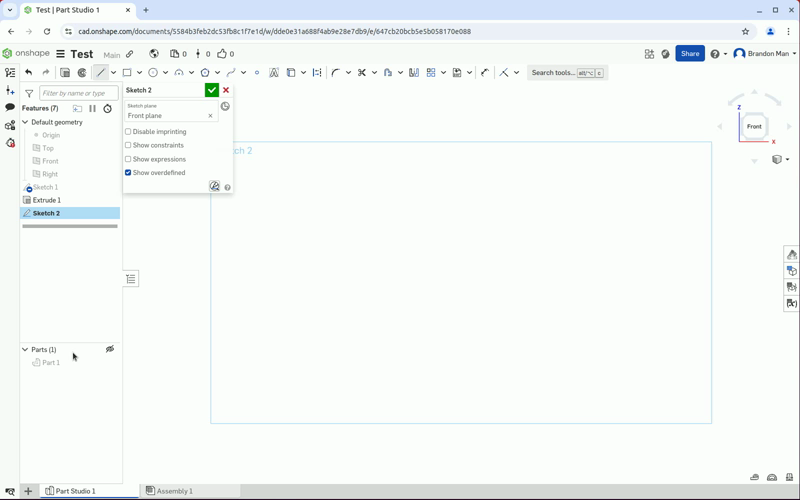
key_down(shift)
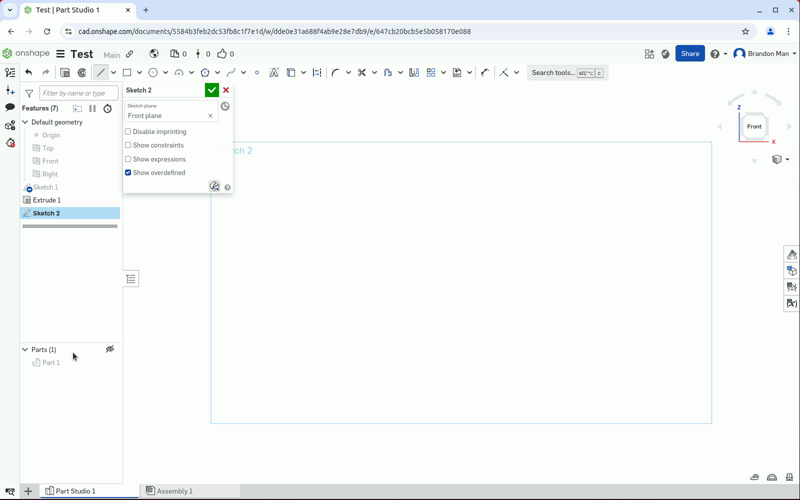
mouse_move(474, 273)
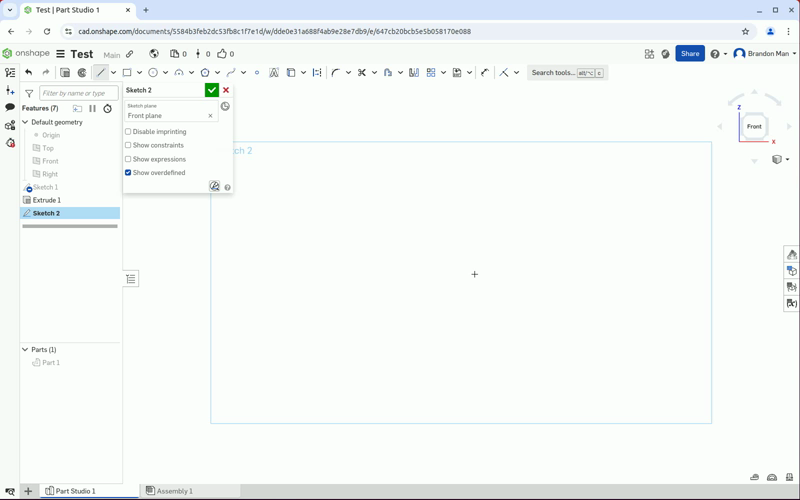
click(474, 273)
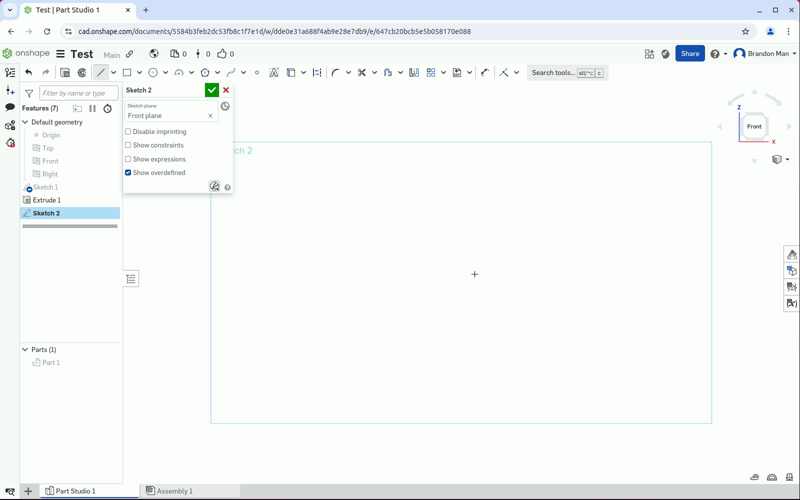
key_up(shift)
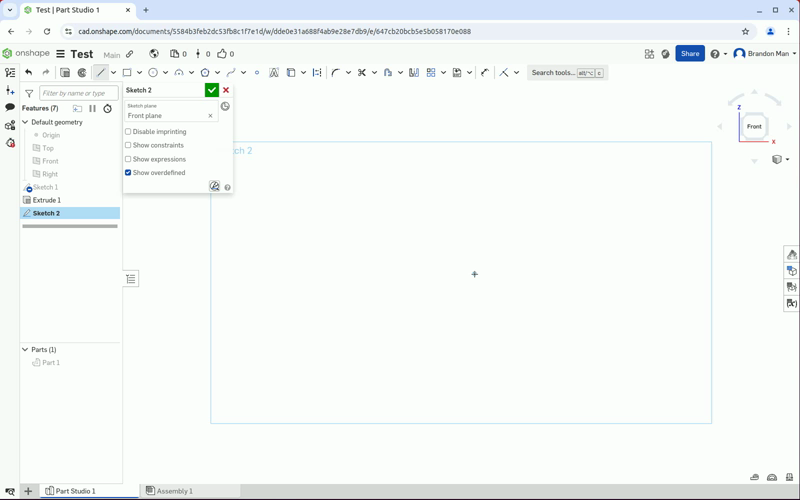
key_down(shift)
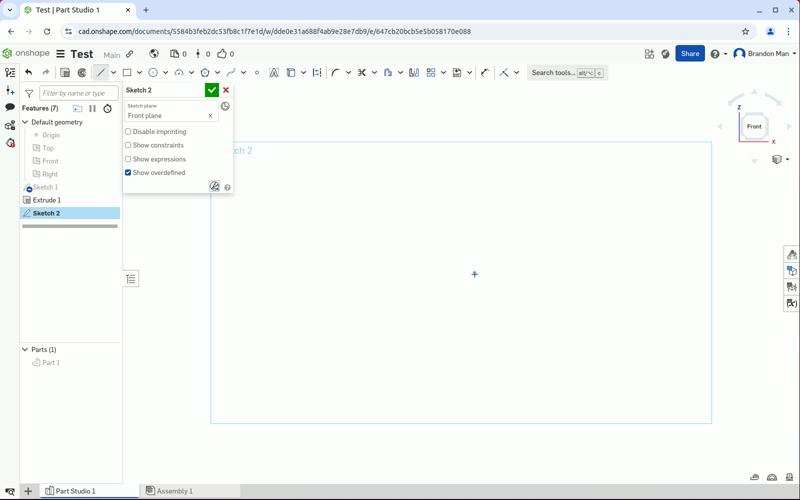
mouse_move(504, 273)
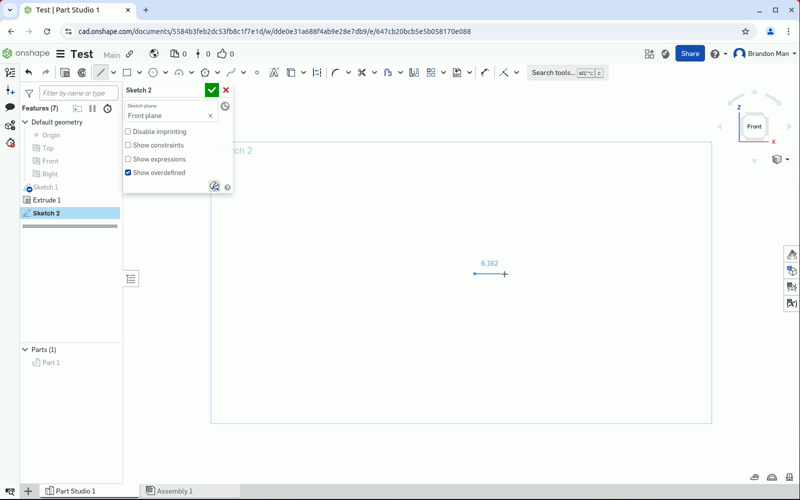
mouse_move(486, 285)
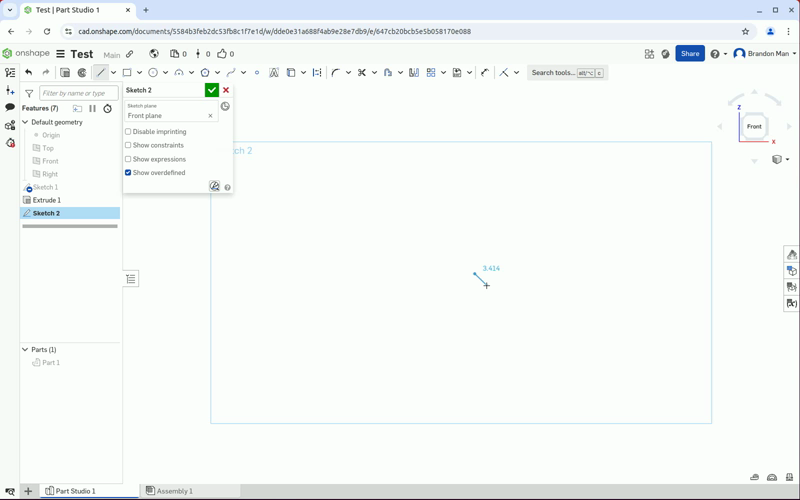
click(486, 285)
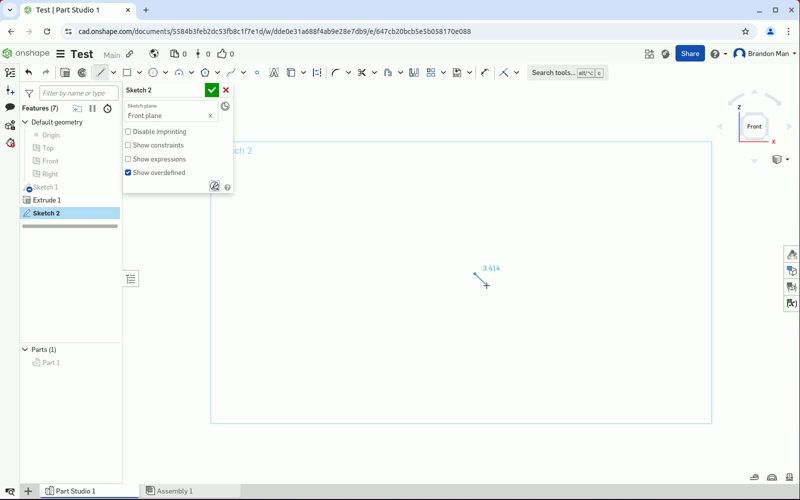
key_up(shift)
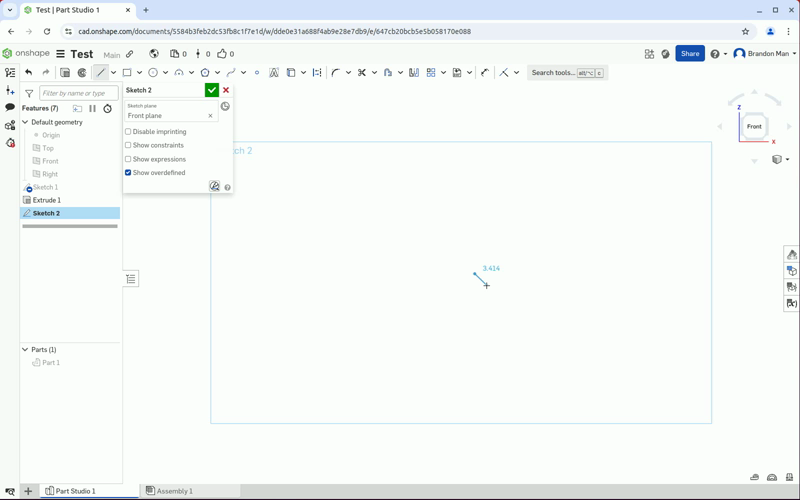
key_down(shift)
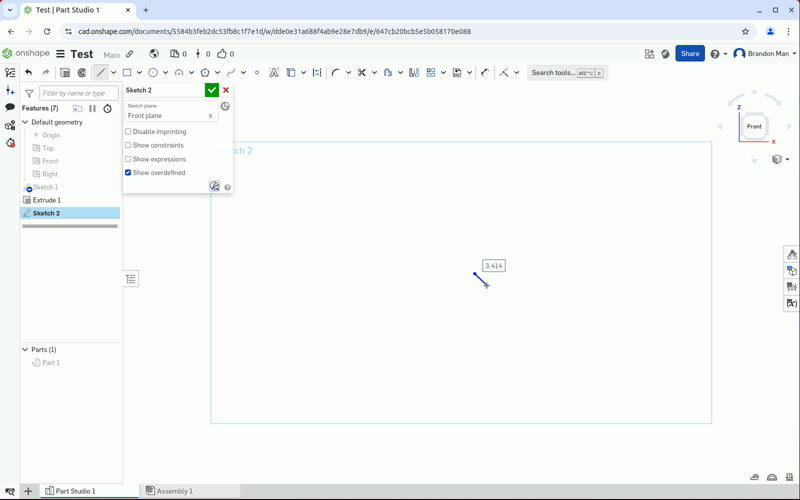
mouse_move(516, 285)
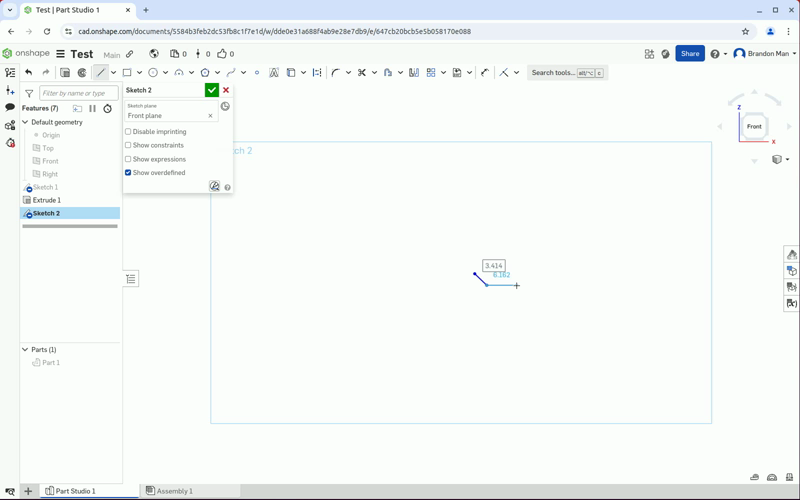
mouse_move(498, 273)
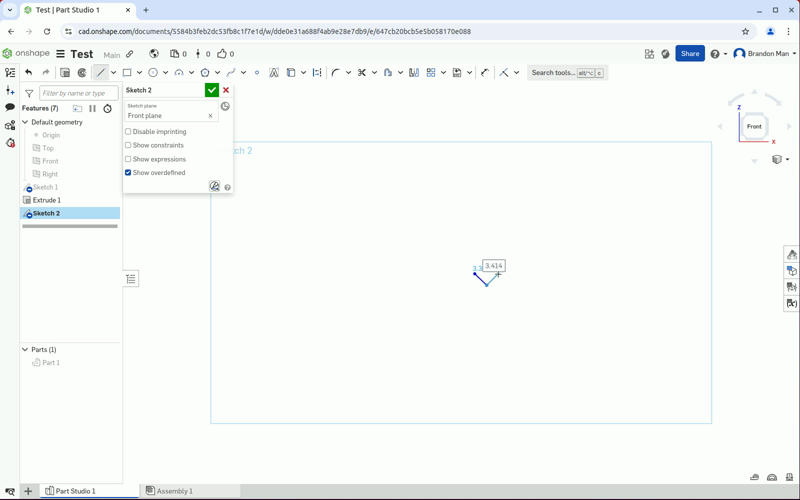
click(498, 273)
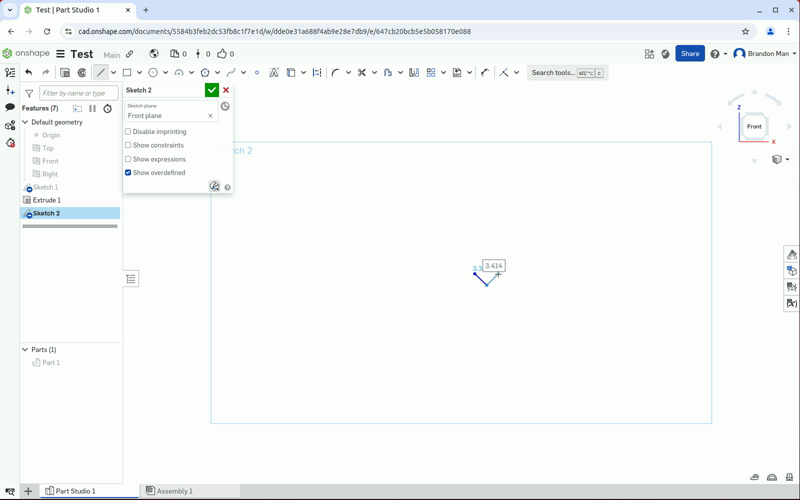
key_up(shift)
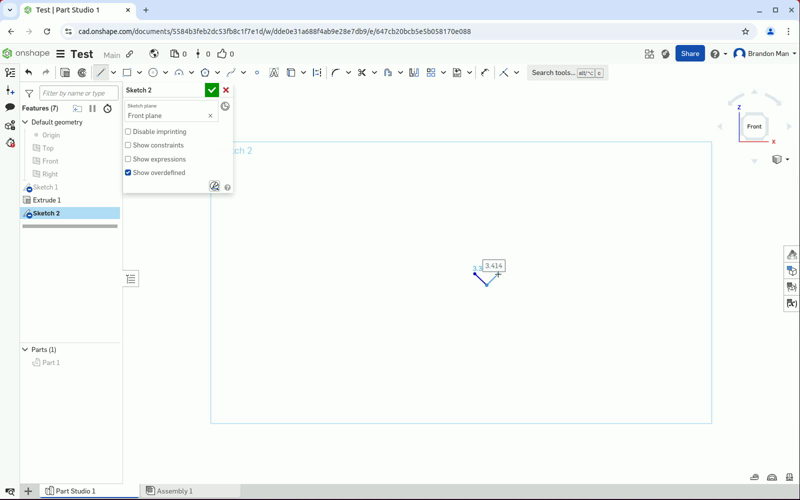
mouse_move(528, 273)
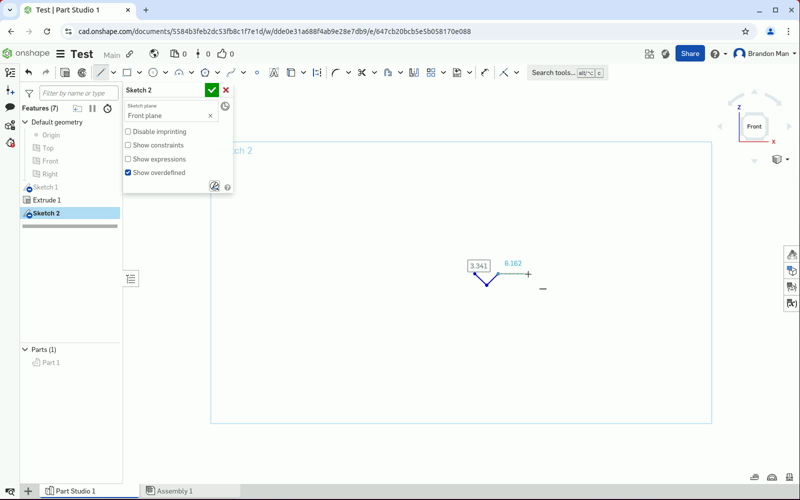
key_down(shift)
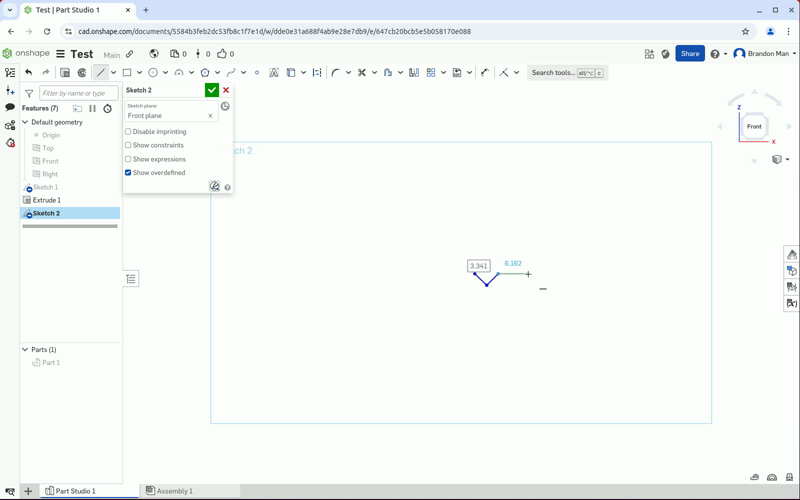
mouse_move(474, 273)
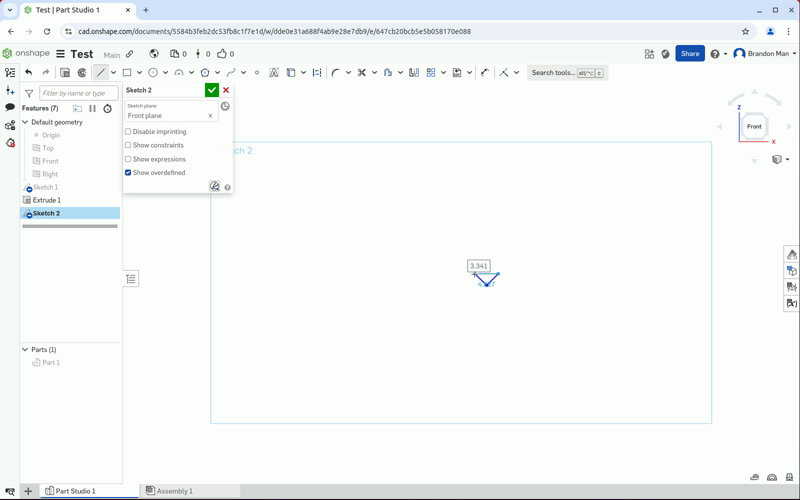
key_up(shift)
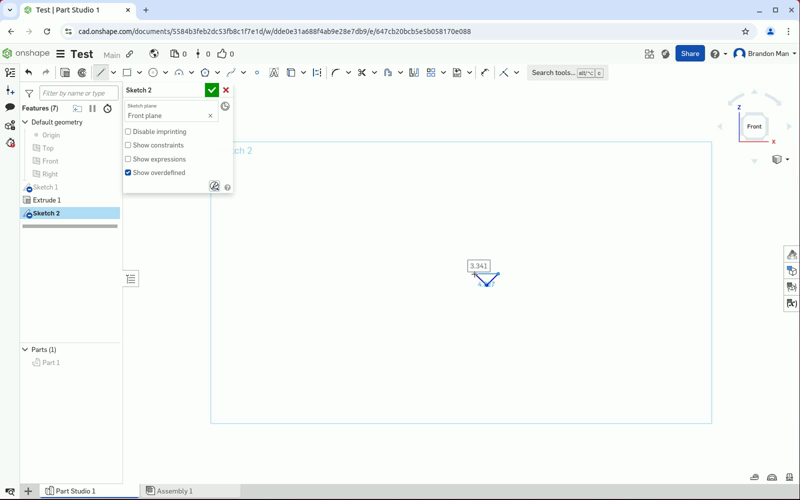
click(474, 273)
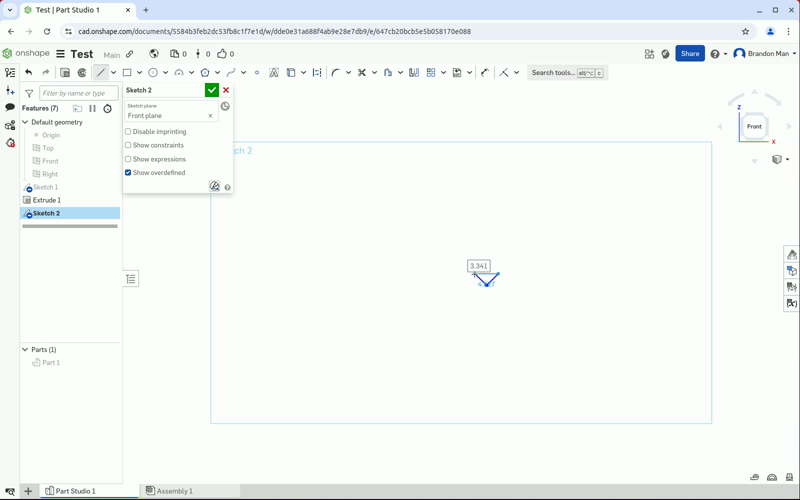
key(esc)
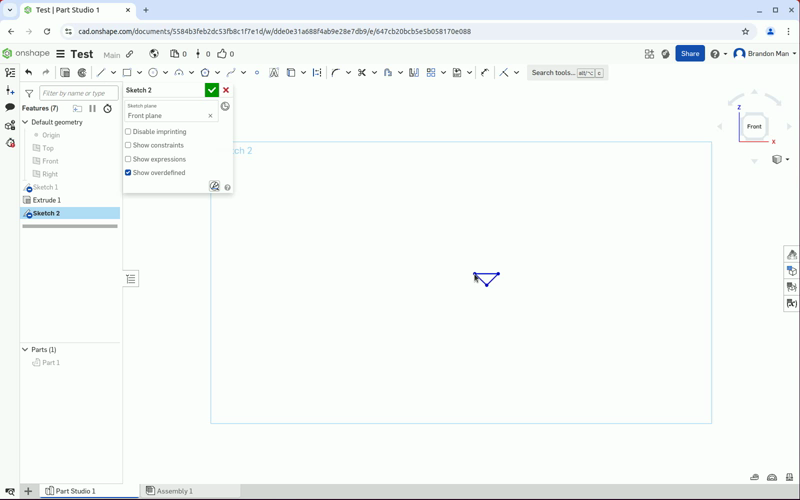
mouse_move(482, 277)
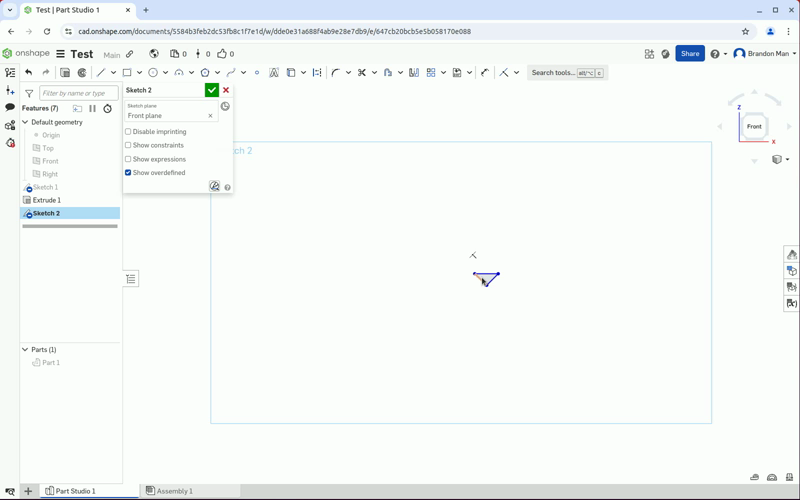
scroll(6)
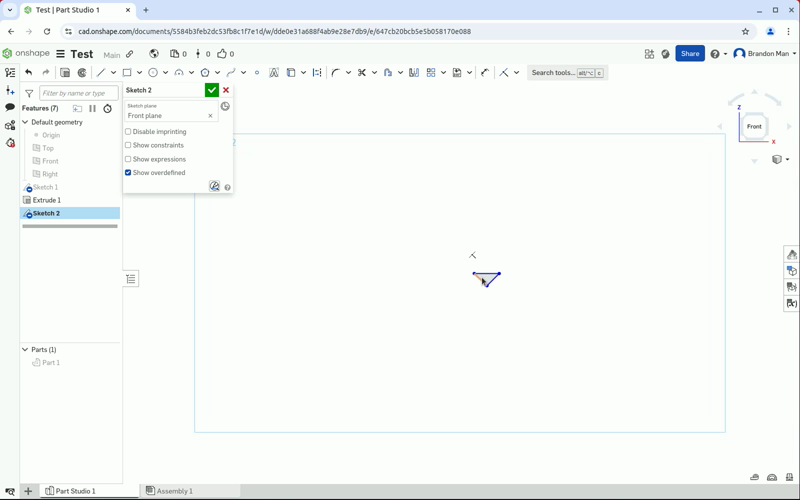
scroll(6)
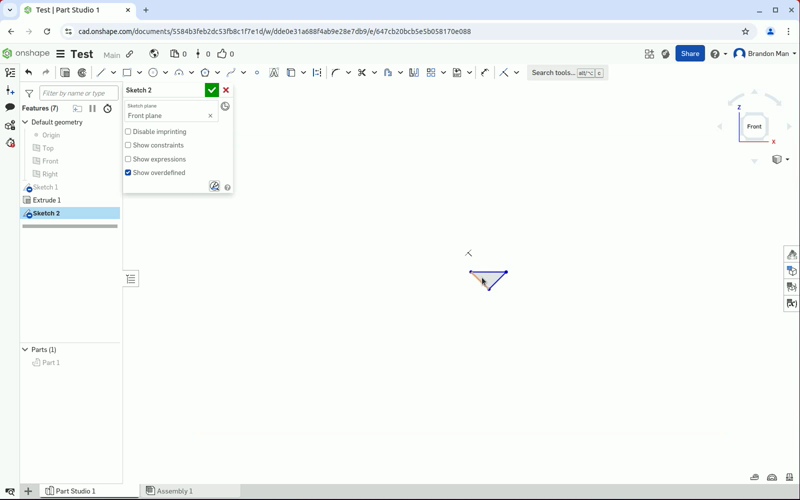
scroll(6)
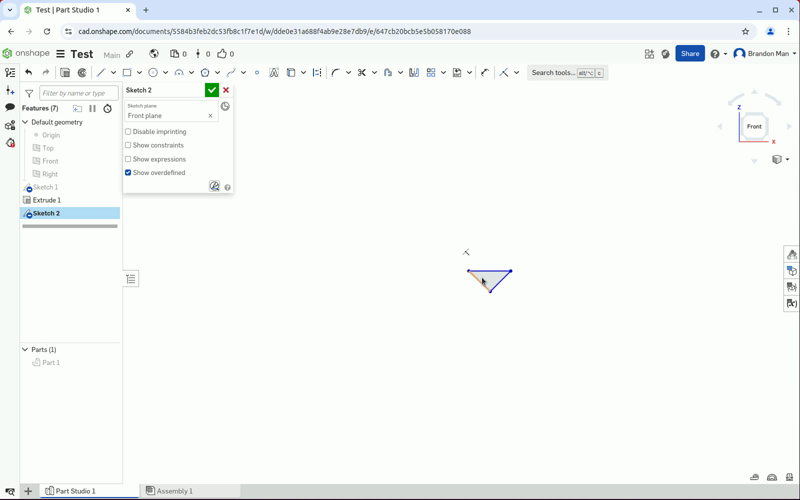
scroll(6)
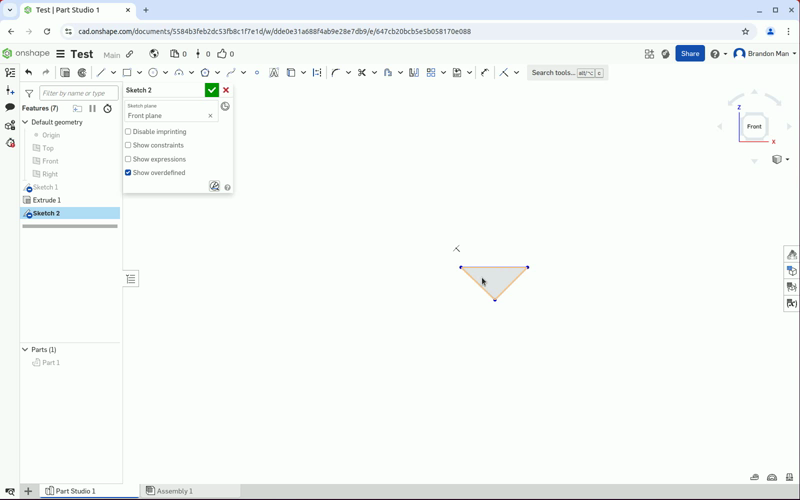
scroll(6)
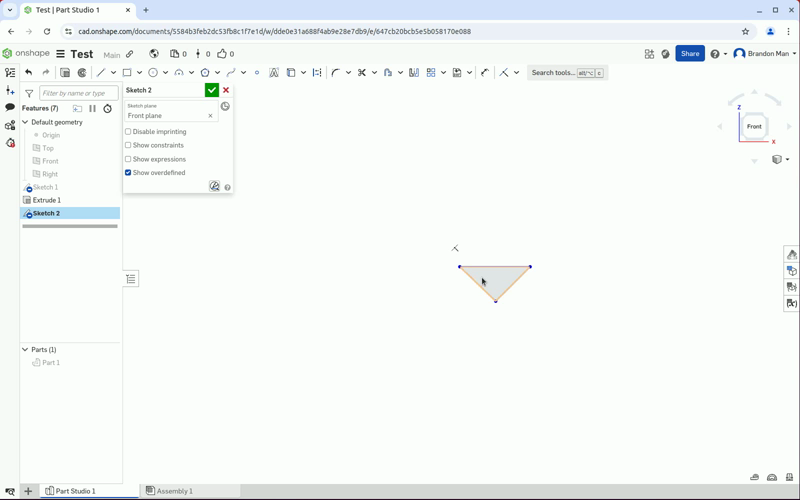
scroll(6)
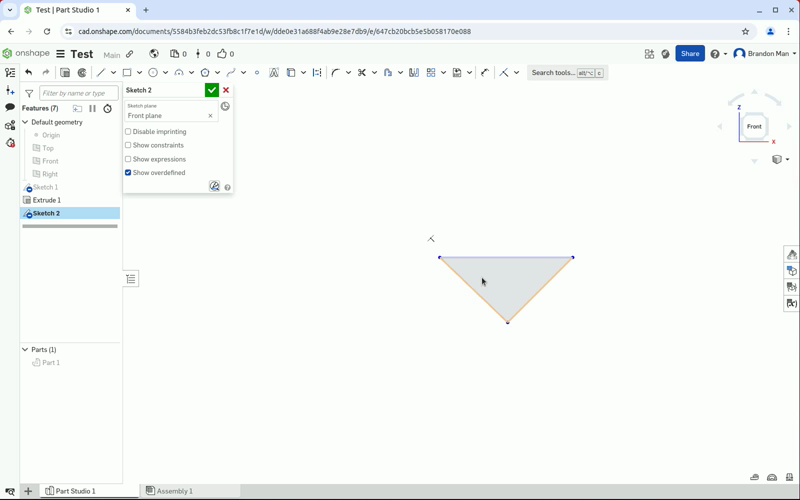
scroll(6)
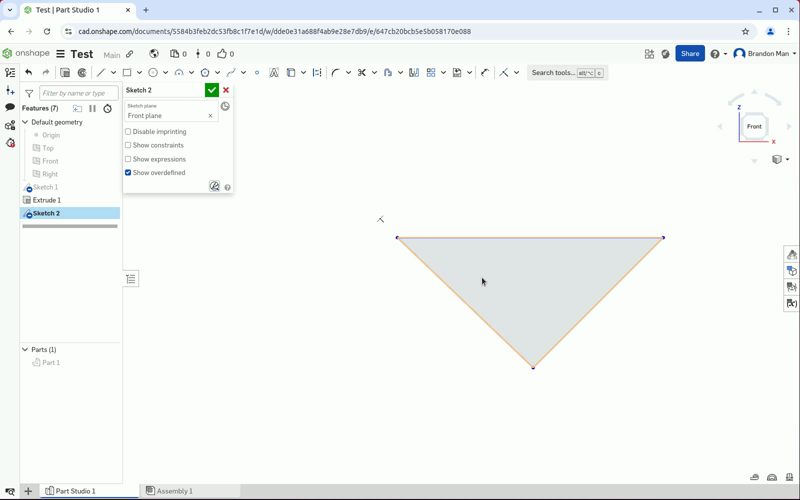
click(482, 277)
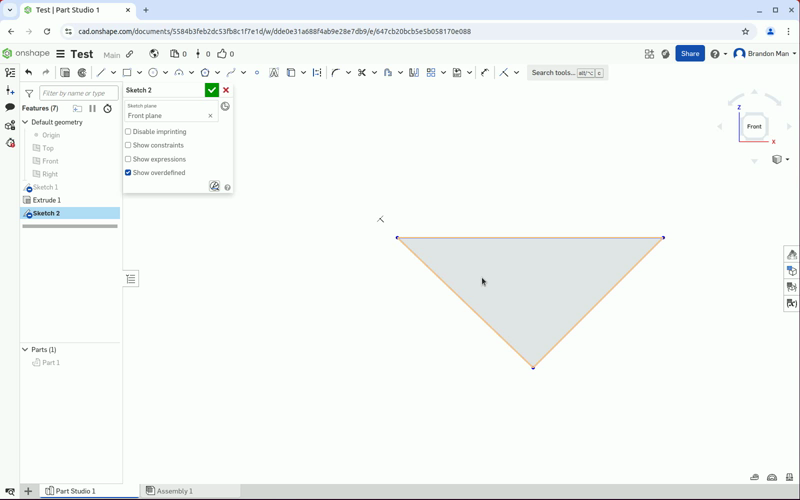
scroll(-6)
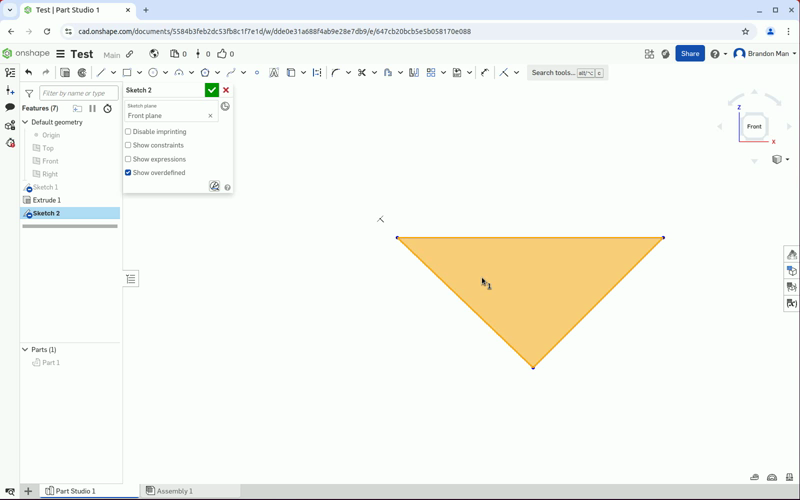
scroll(-6)
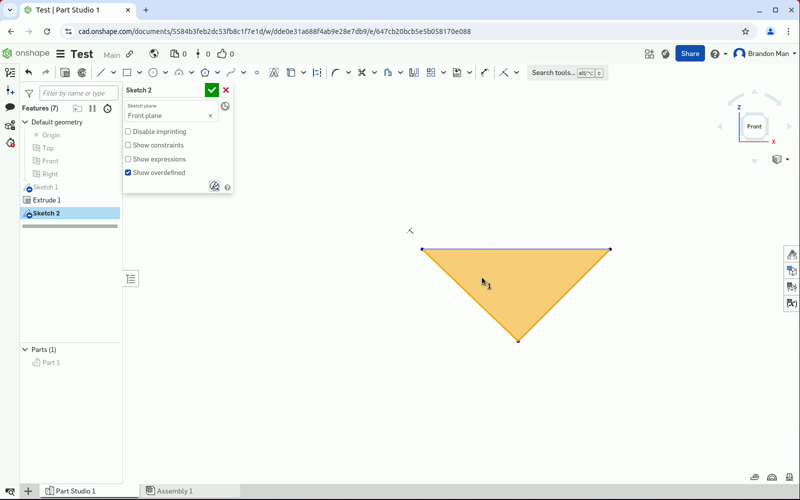
scroll(-6)
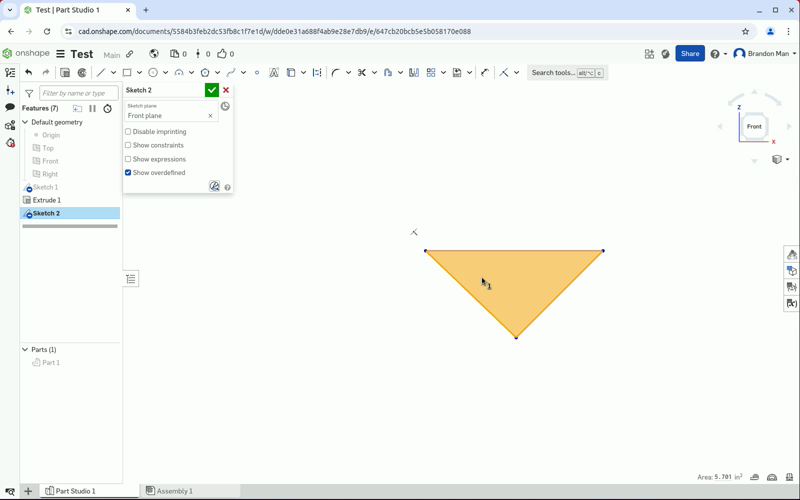
scroll(-6)
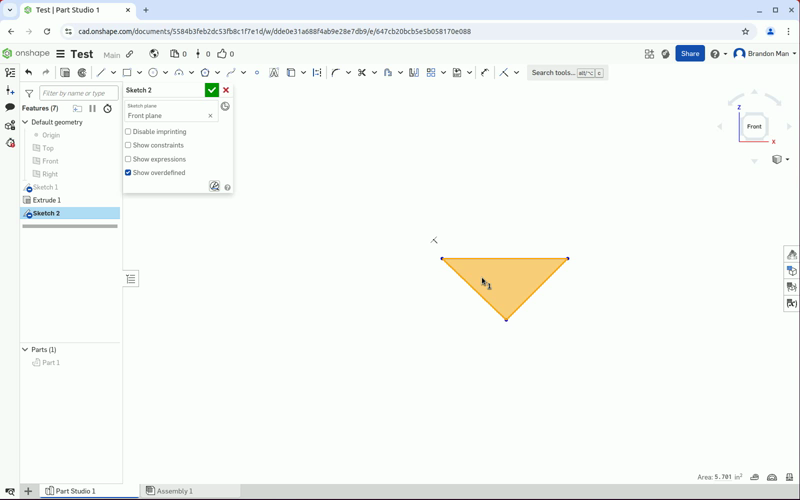
scroll(-6)
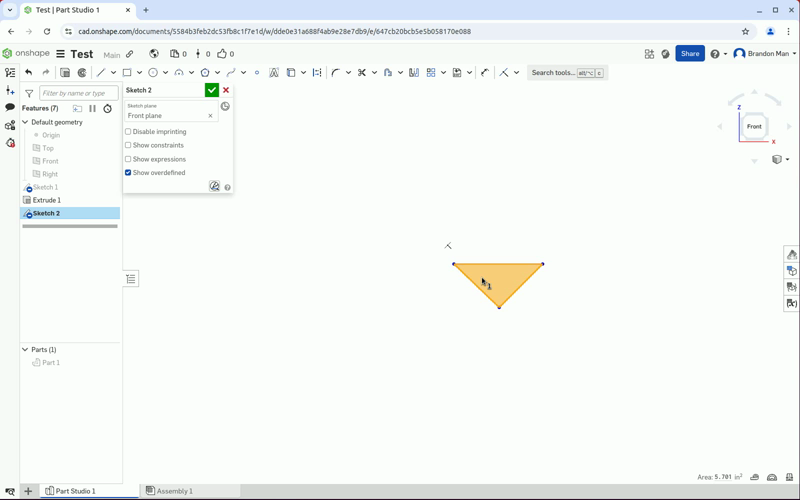
scroll(-6)
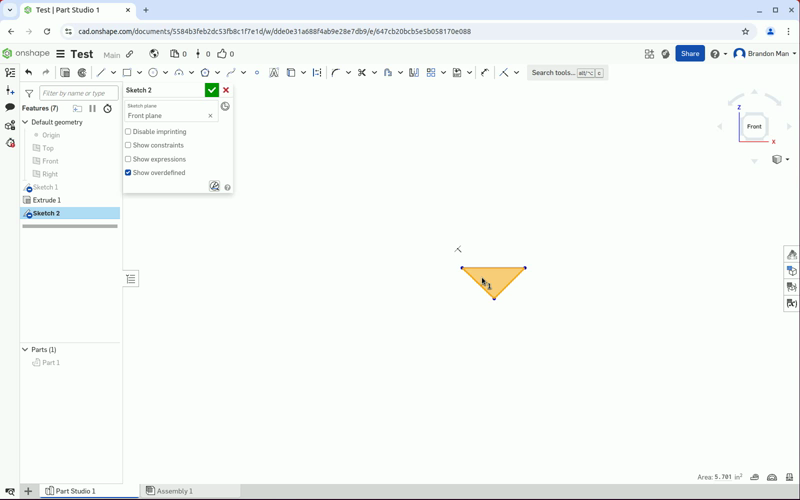
scroll(-6)
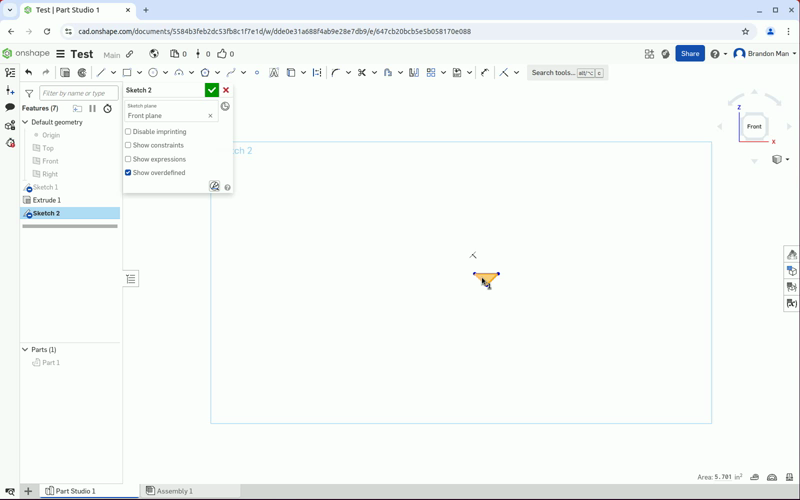
mouse_move(73, 352)
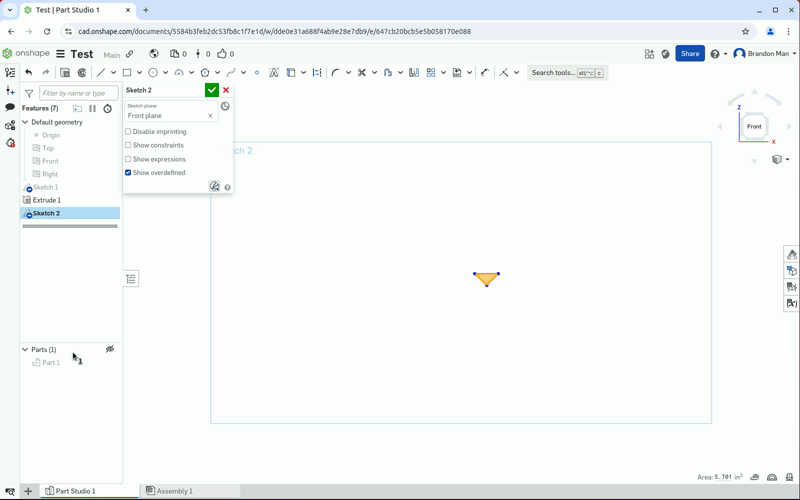
key(shift+y)
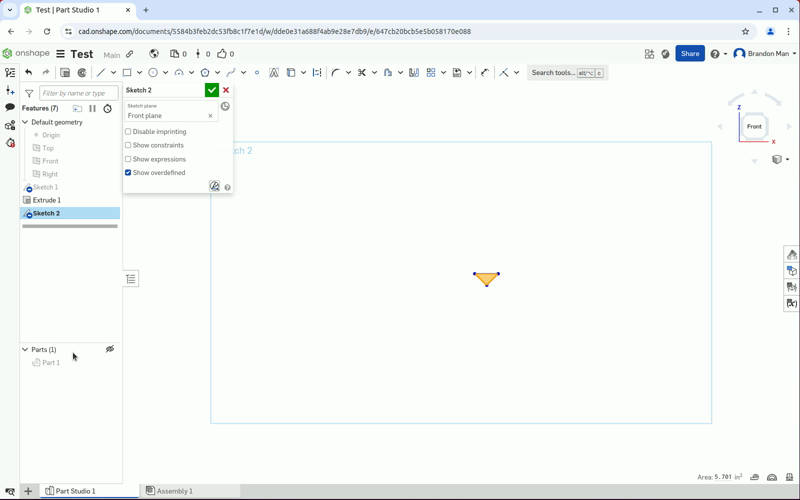
key(shift+e)
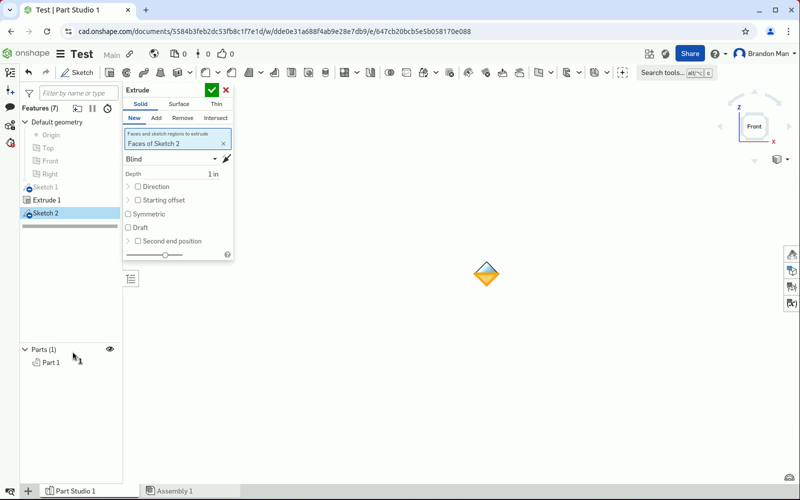
mouse_move(143, 106)
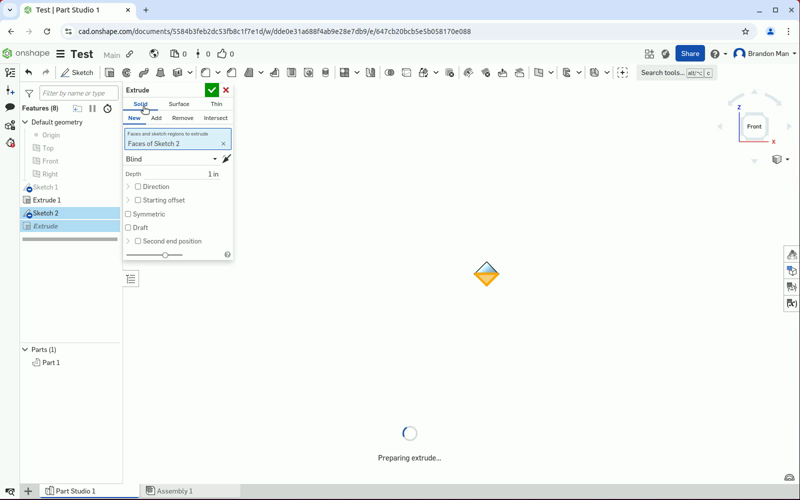
click(143, 106)
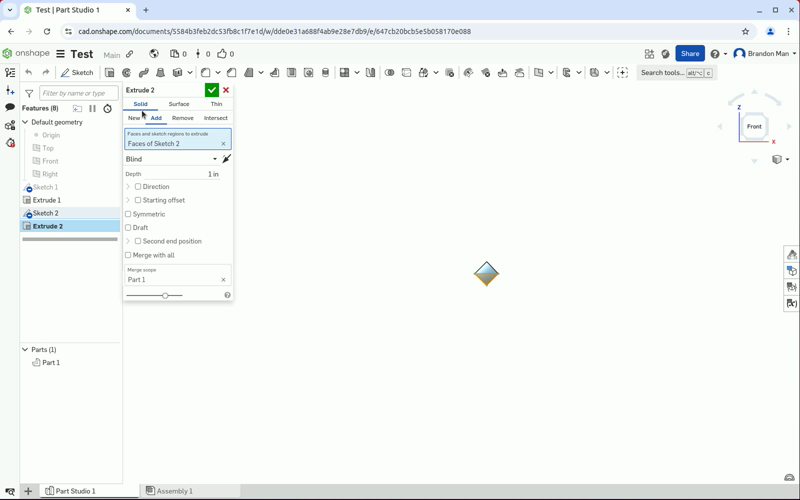
mouse_move(137, 120)
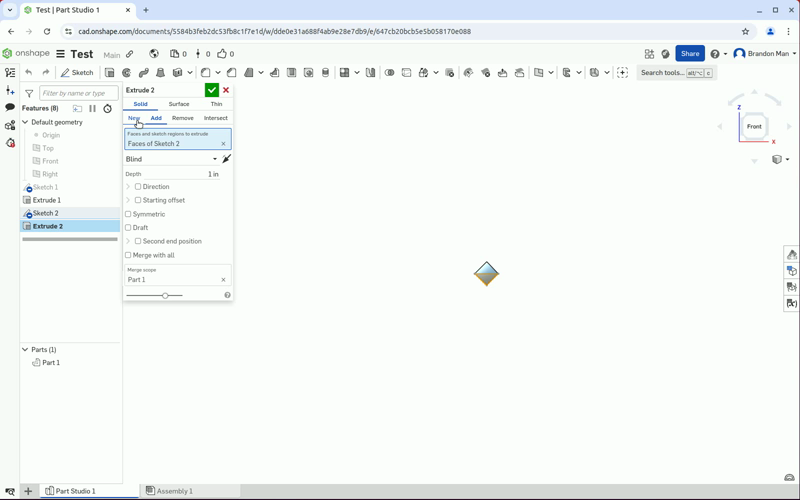
click(137, 120)
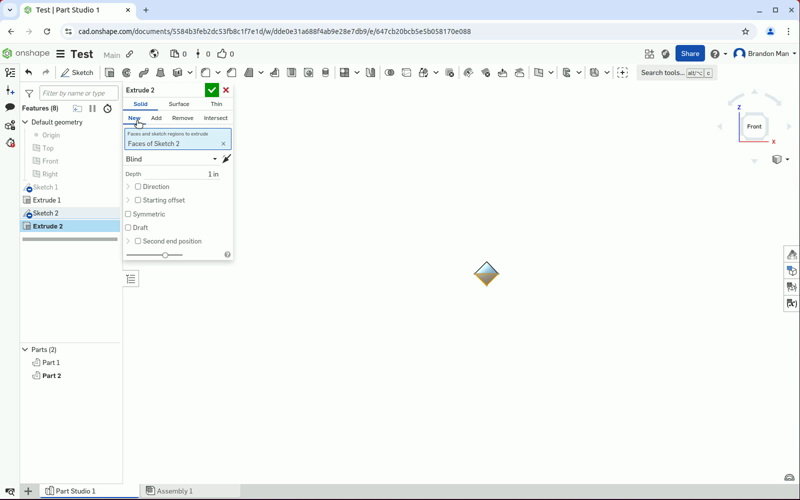
key(tab, 4)
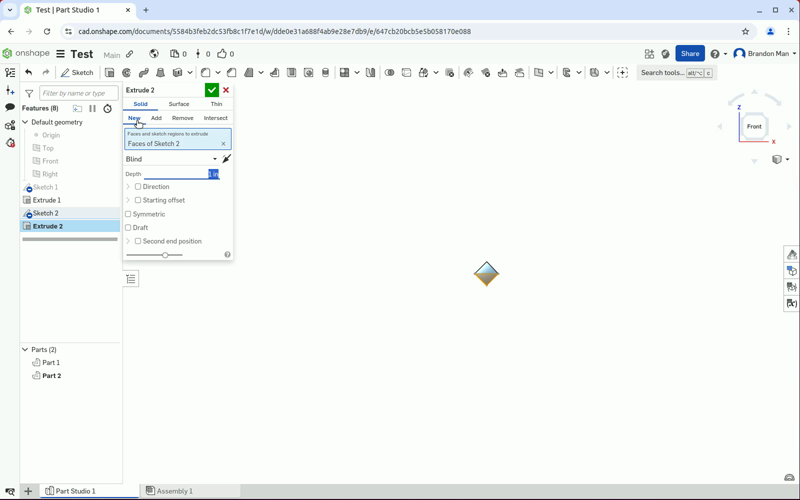
text(3.37)
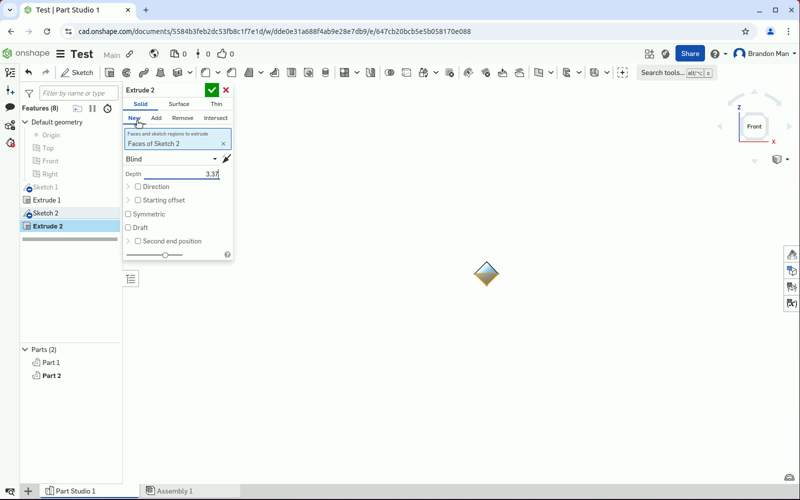
key(enter)
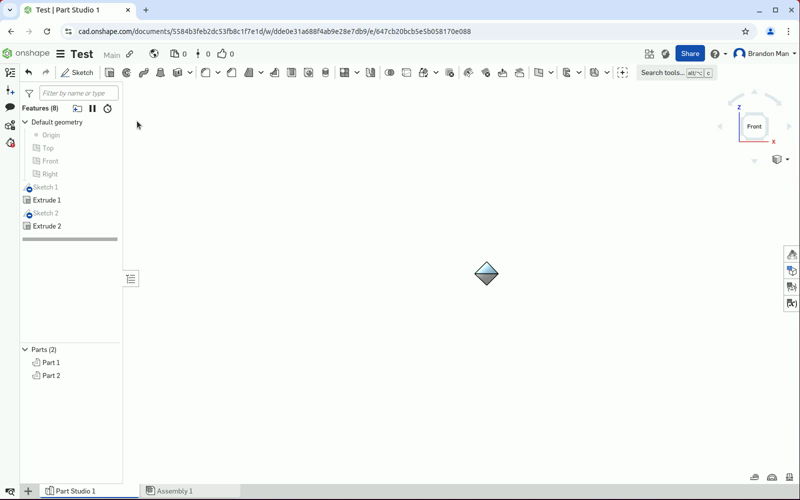
key(shift+h)
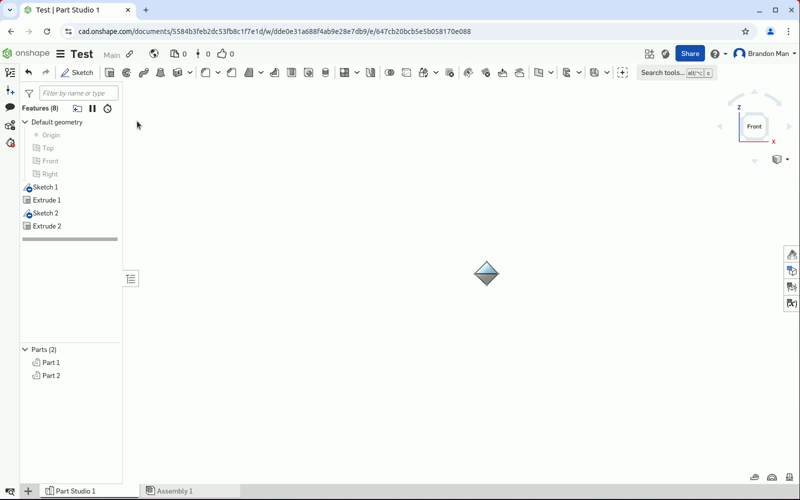
key(shift+h)
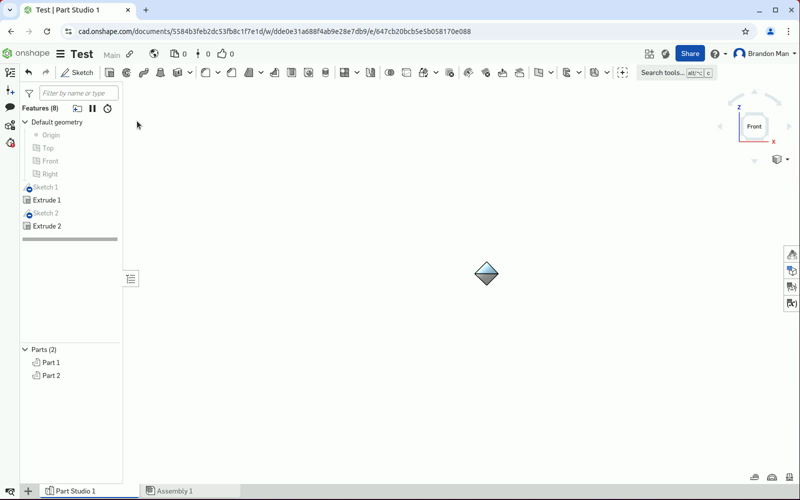
mouse_move(73, 189)
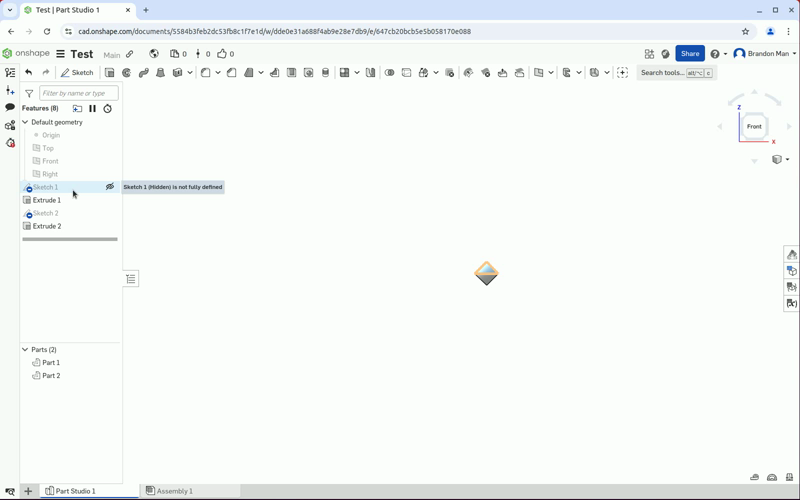
click(73, 189)
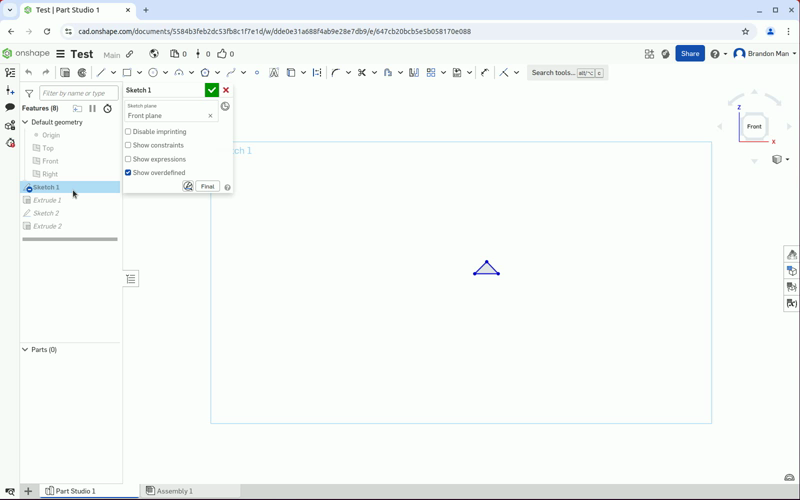
mouse_move(229, 92)
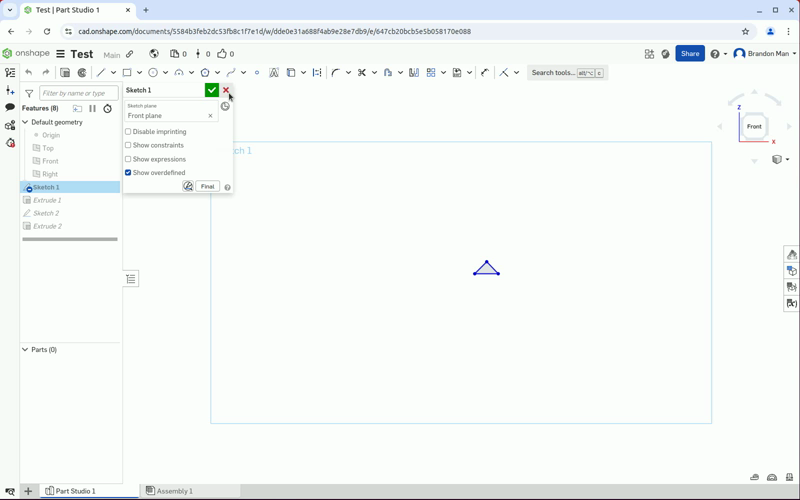
click(229, 92)
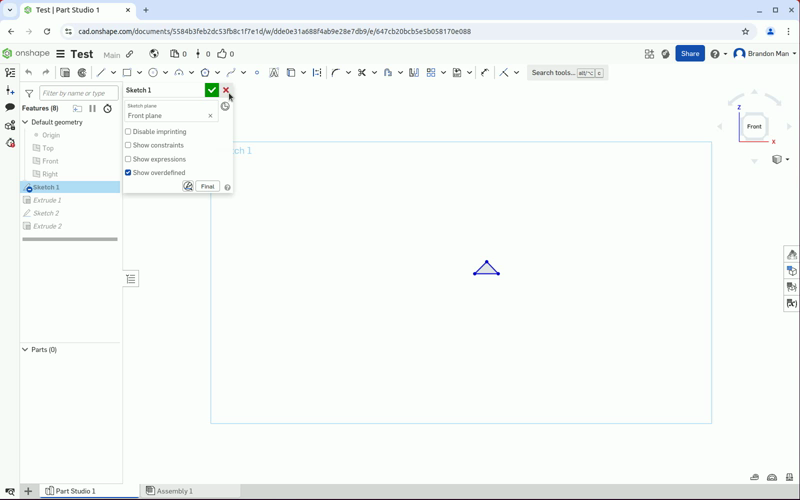
key(shift+s)
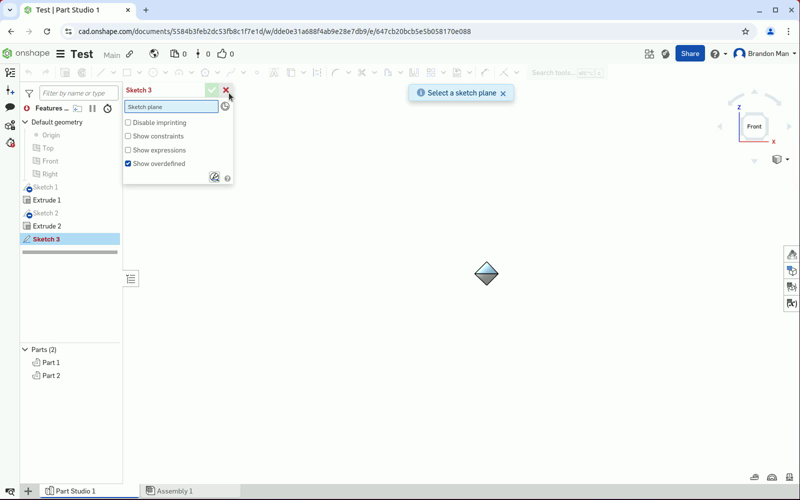
mouse_move(73, 163)
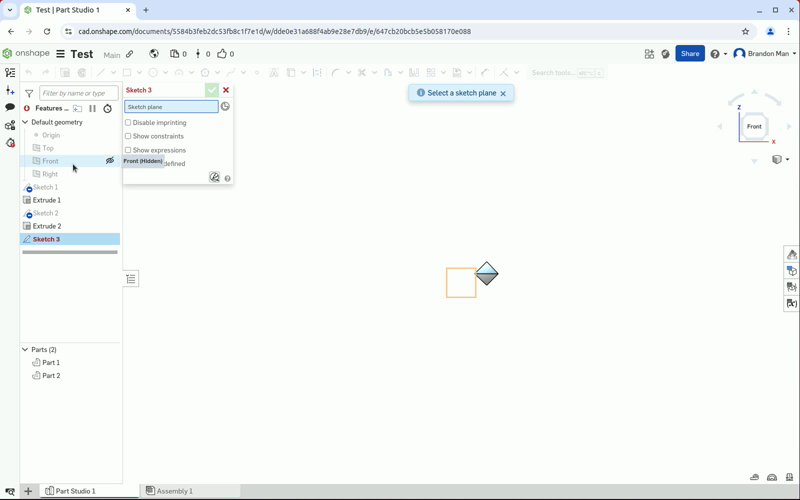
click(73, 163)
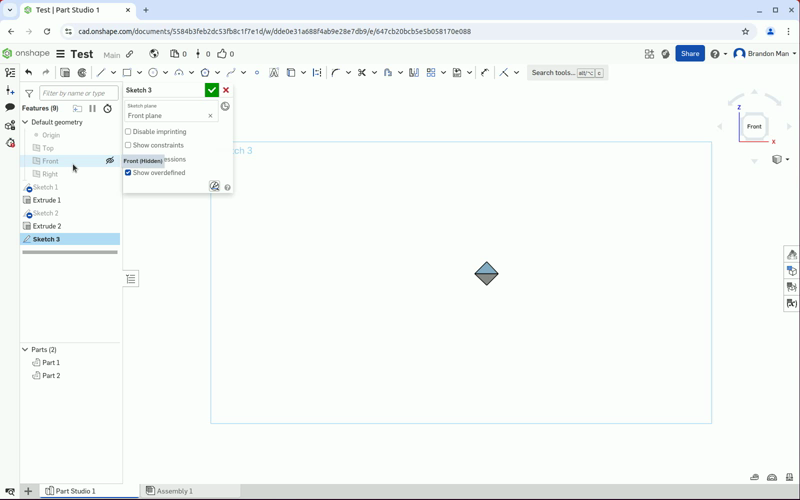
mouse_move(73, 352)
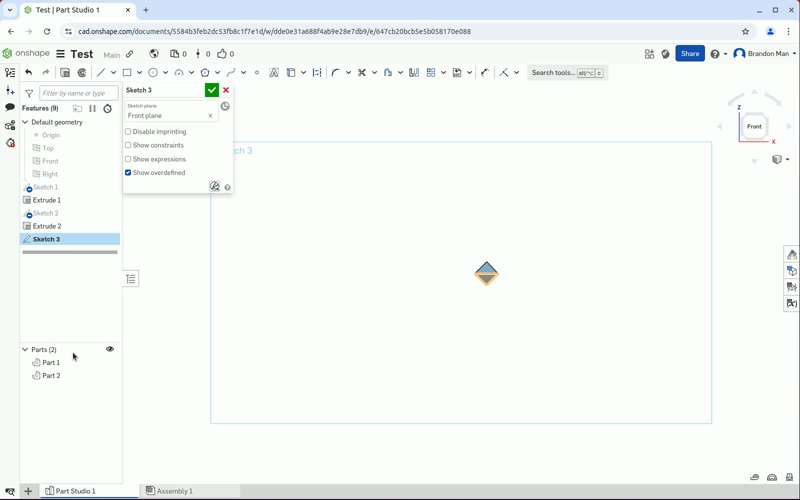
key(y)
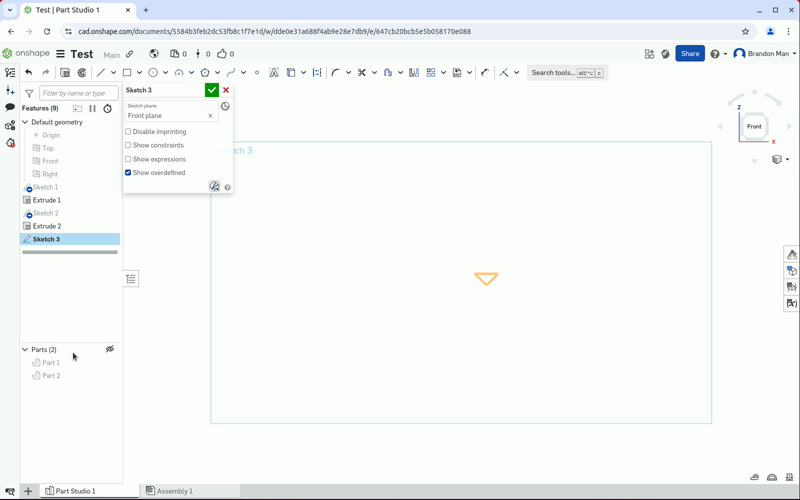
key(l)
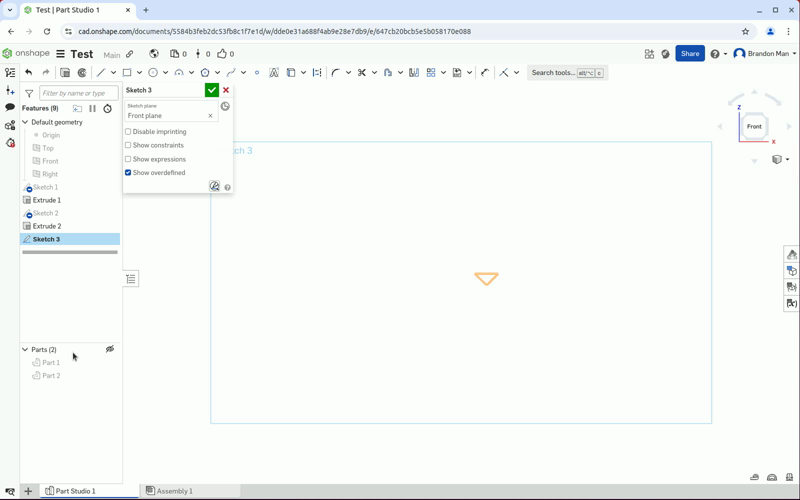
key_down(shift)
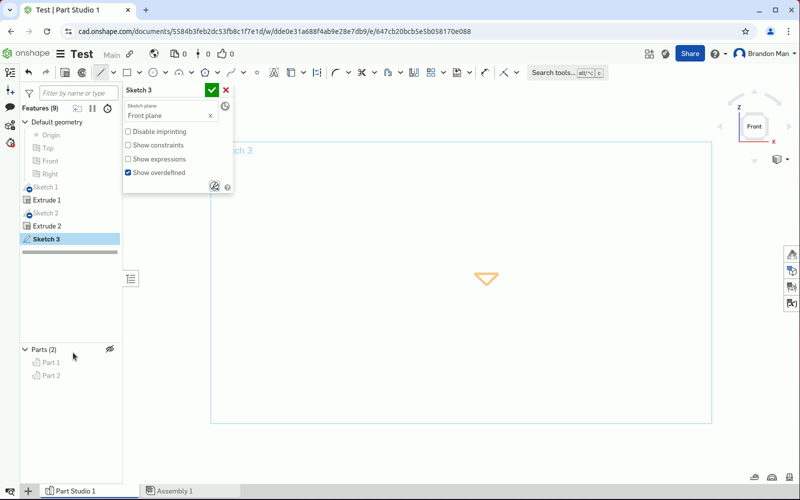
mouse_move(348, 292)
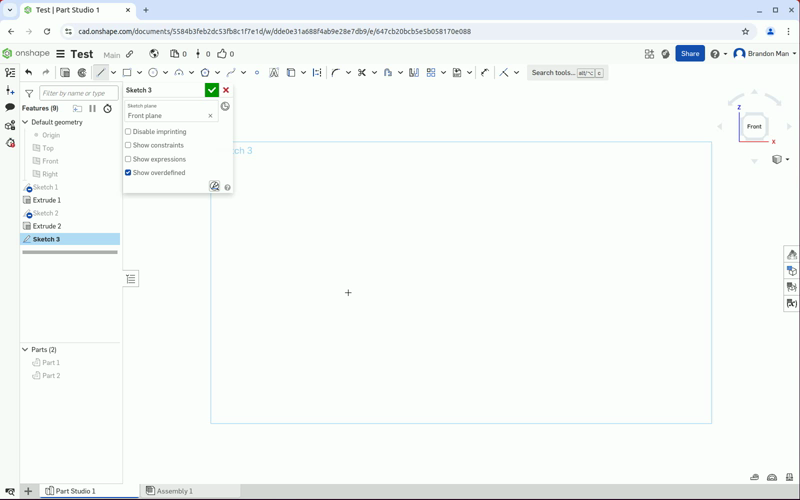
click(348, 292)
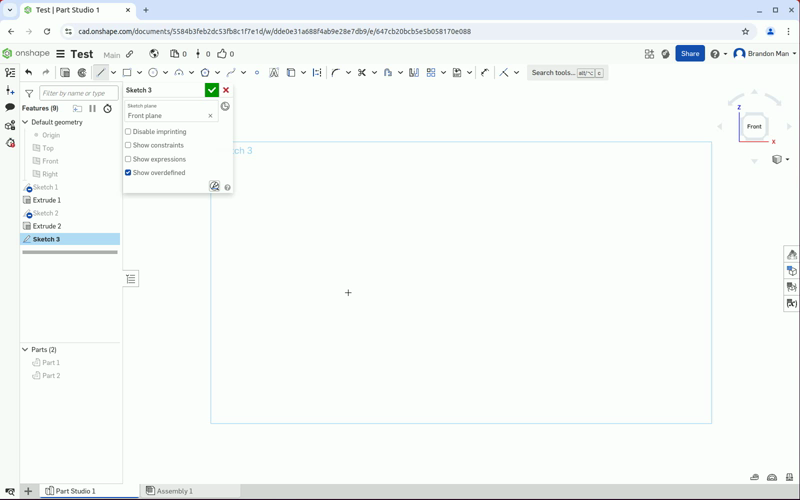
key_up(shift)
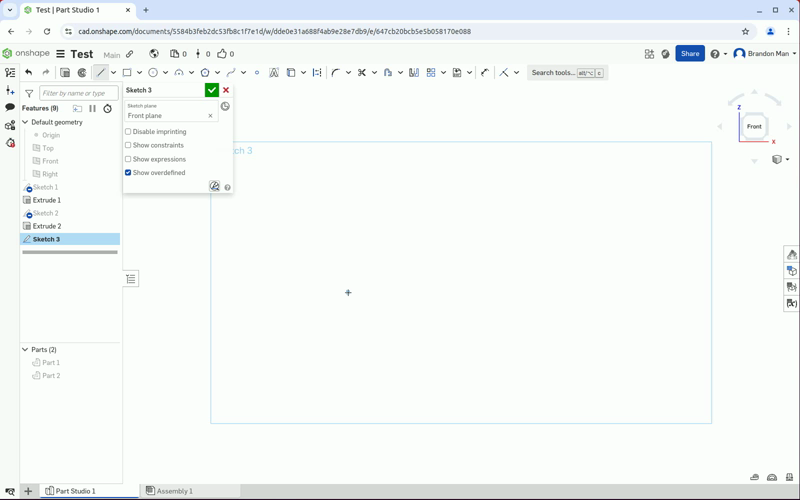
key_down(shift)
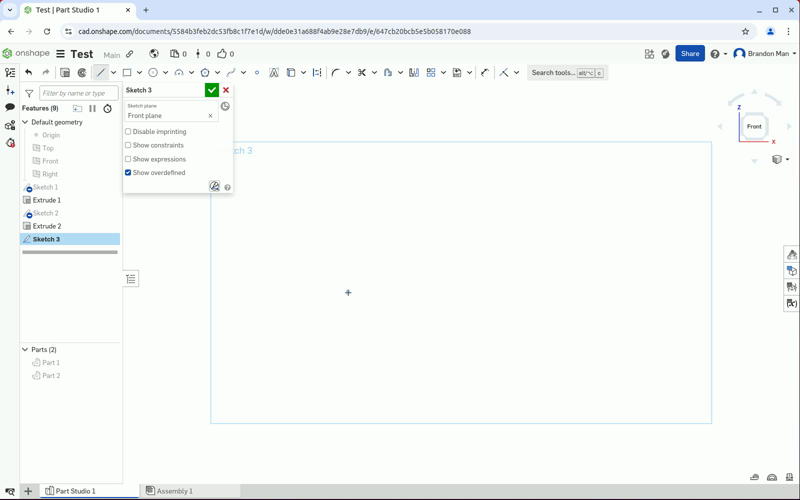
mouse_move(572, 292)
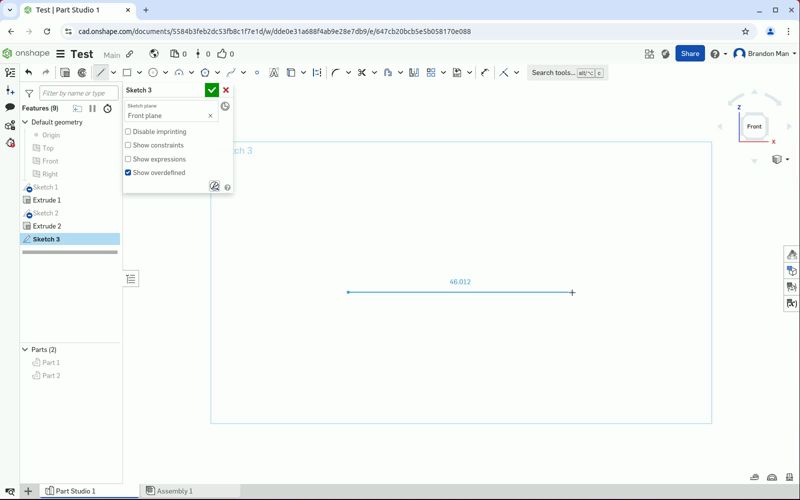
click(572, 292)
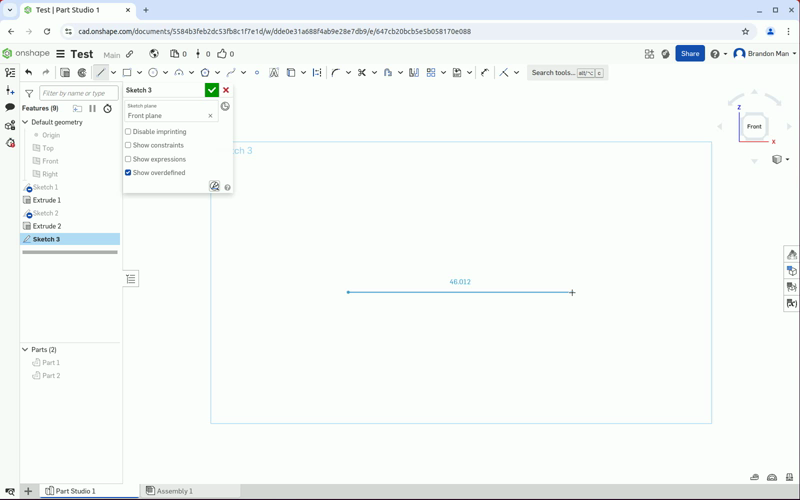
key_up(shift)
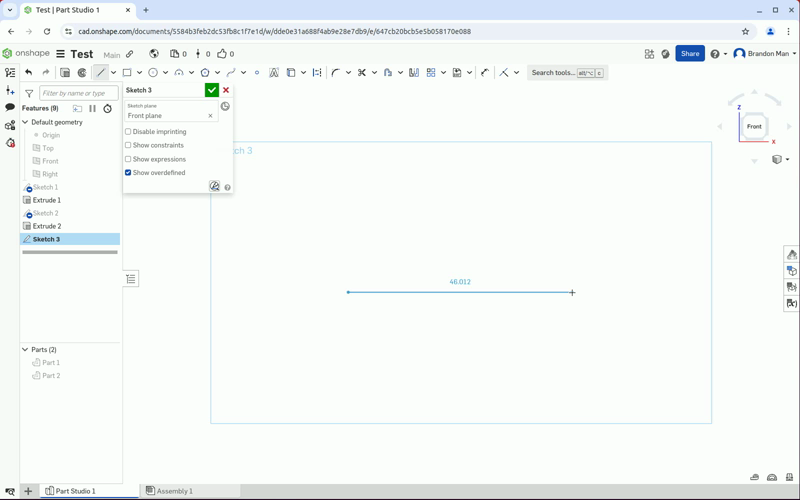
key_down(shift)
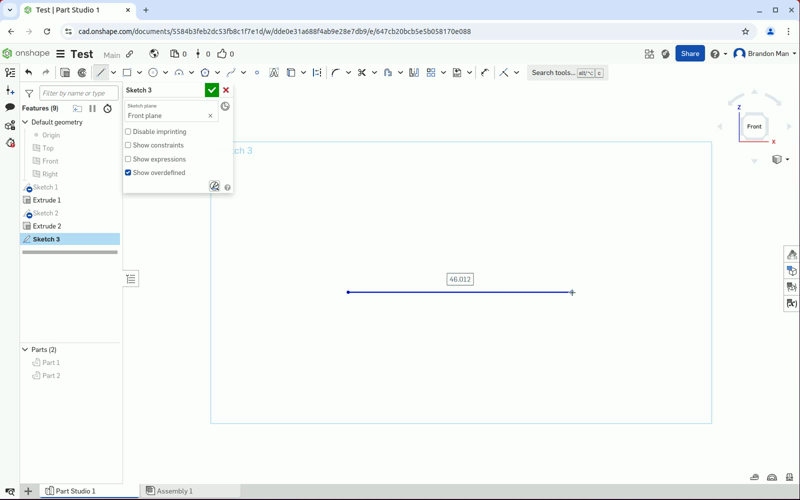
mouse_move(589, 292)
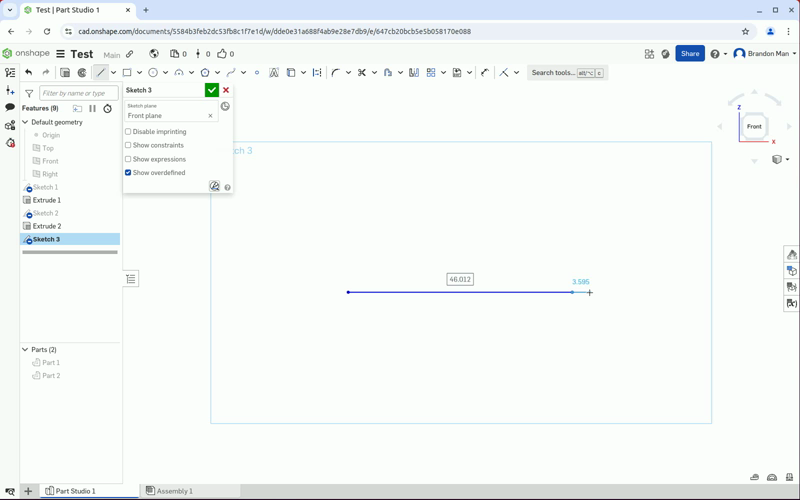
mouse_move(572, 273)
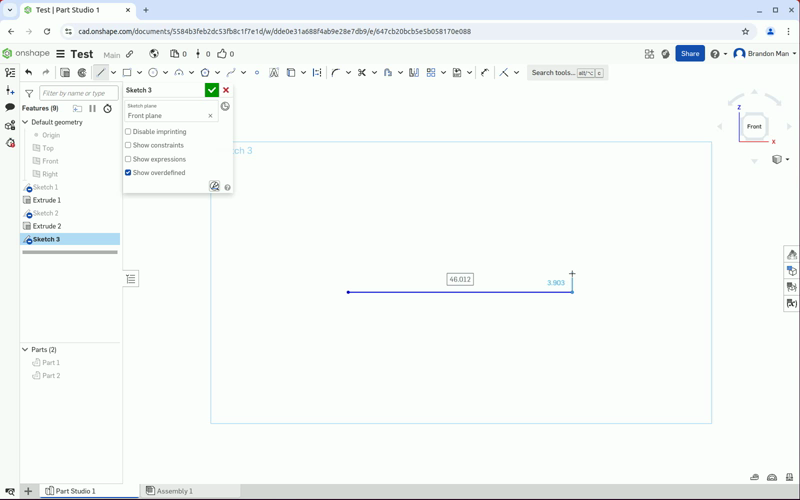
click(572, 273)
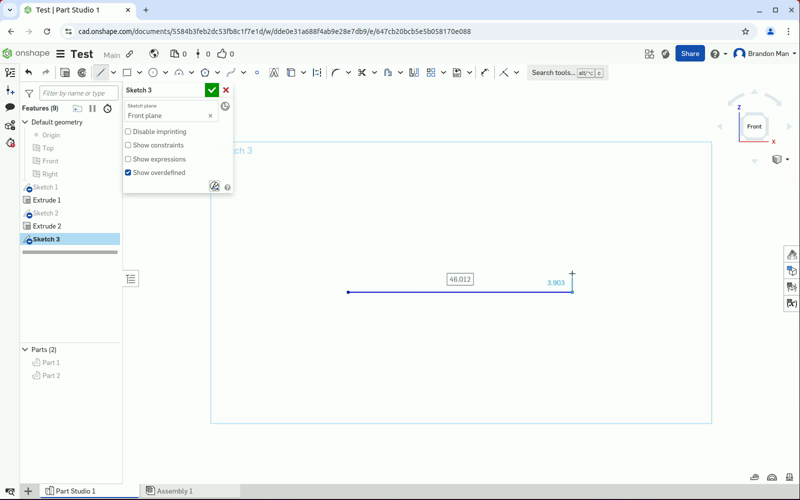
key_up(shift)
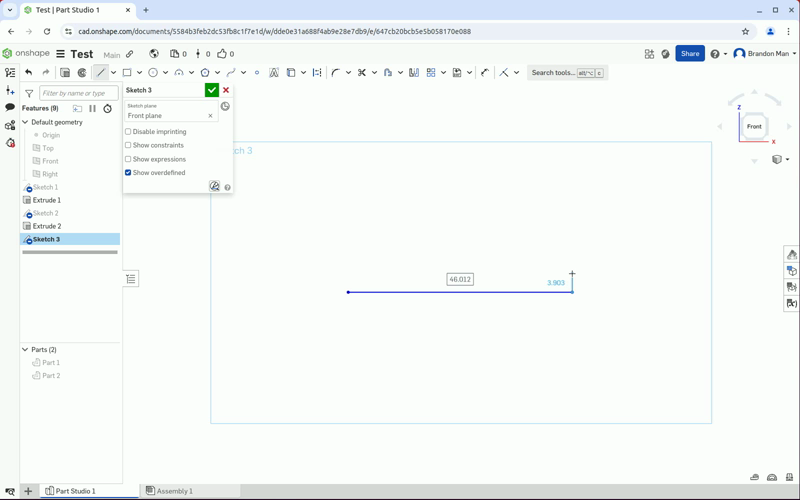
key_down(shift)
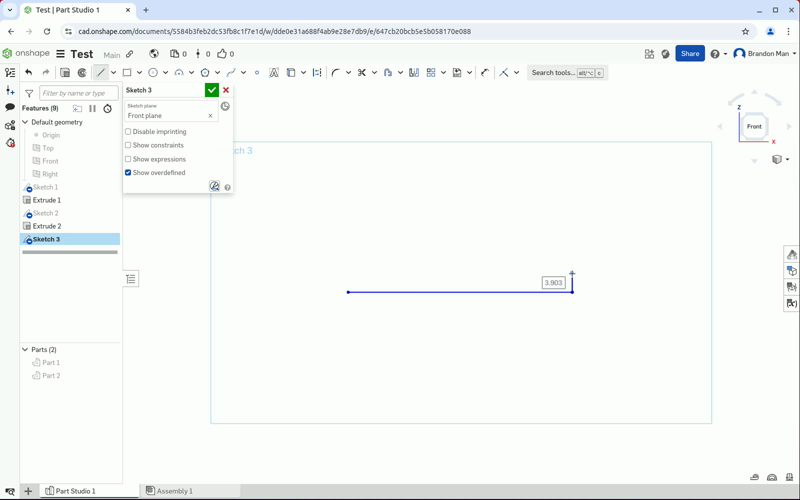
mouse_move(496, 273)
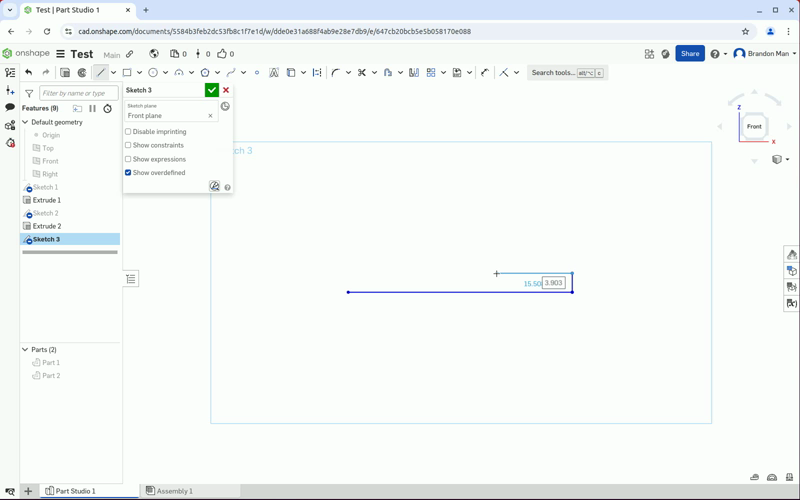
click(496, 273)
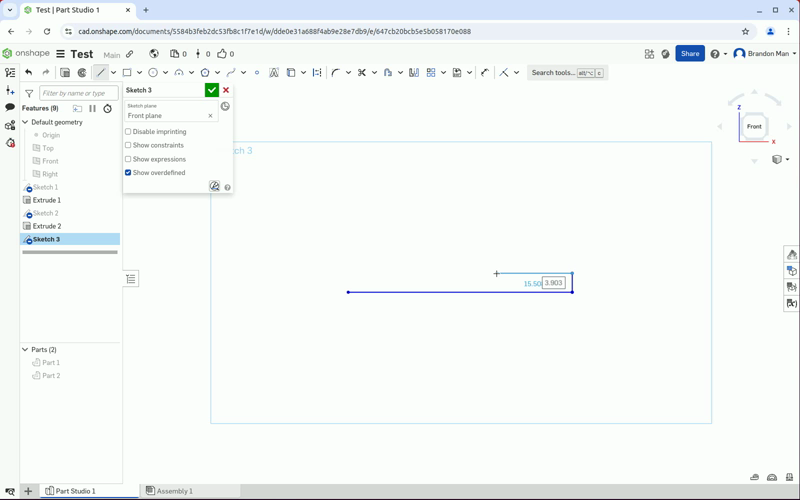
key_up(shift)
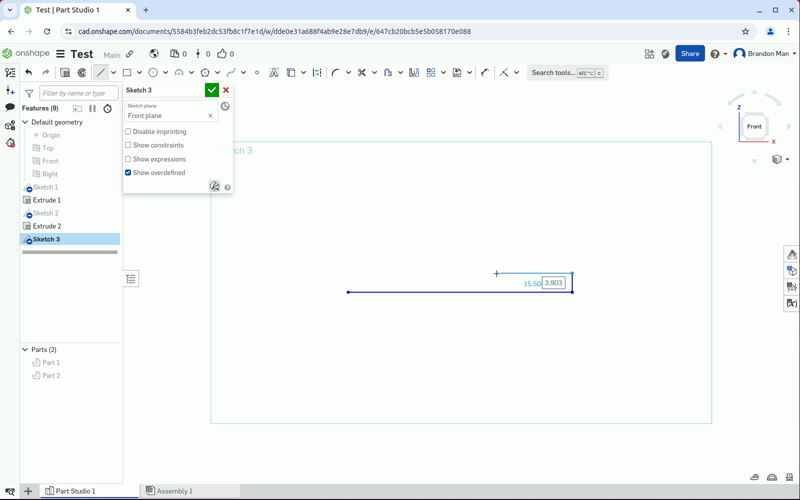
key_down(shift)
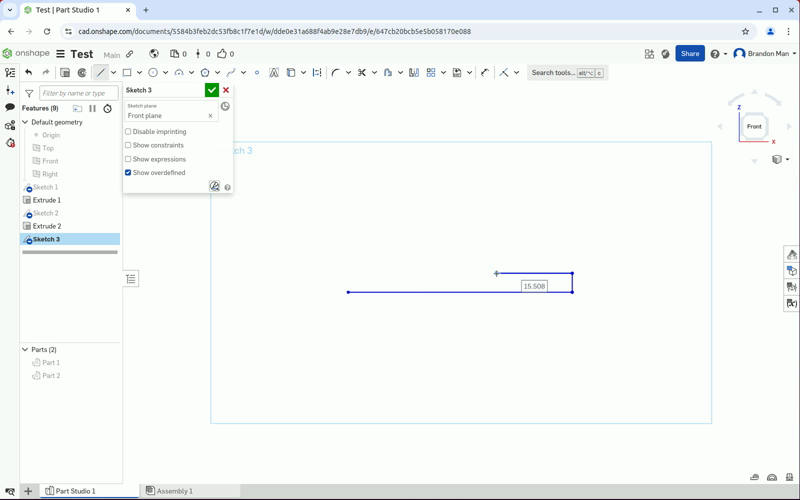
mouse_move(526, 273)
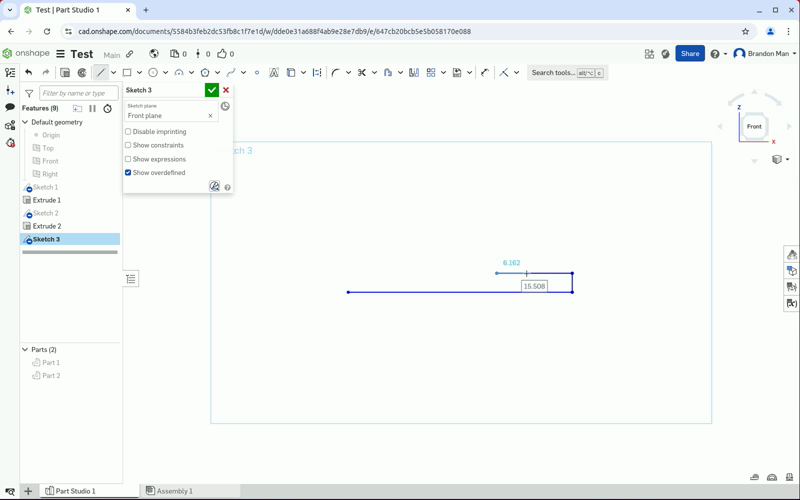
mouse_move(484, 285)
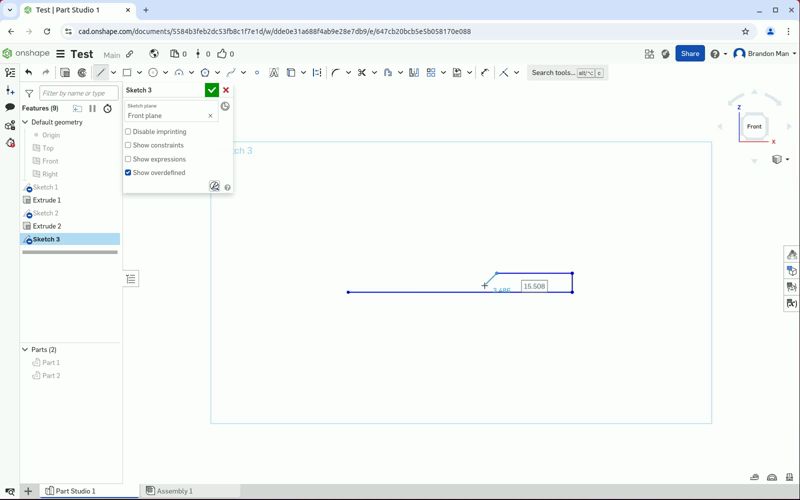
click(484, 285)
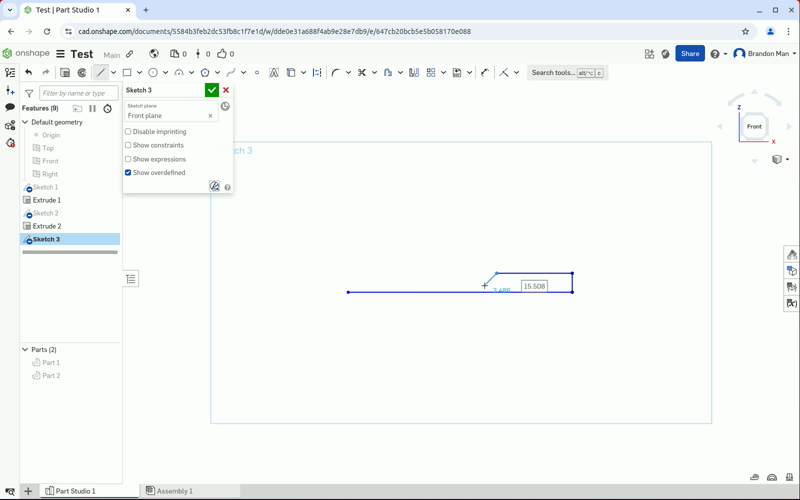
key_up(shift)
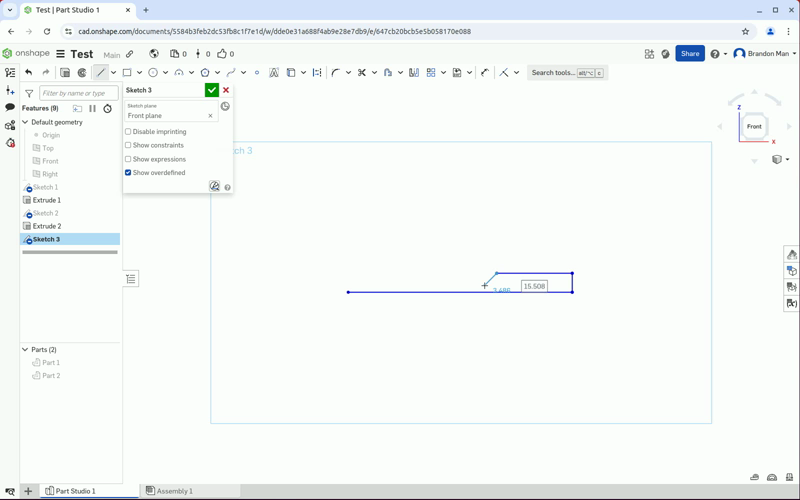
key_down(shift)
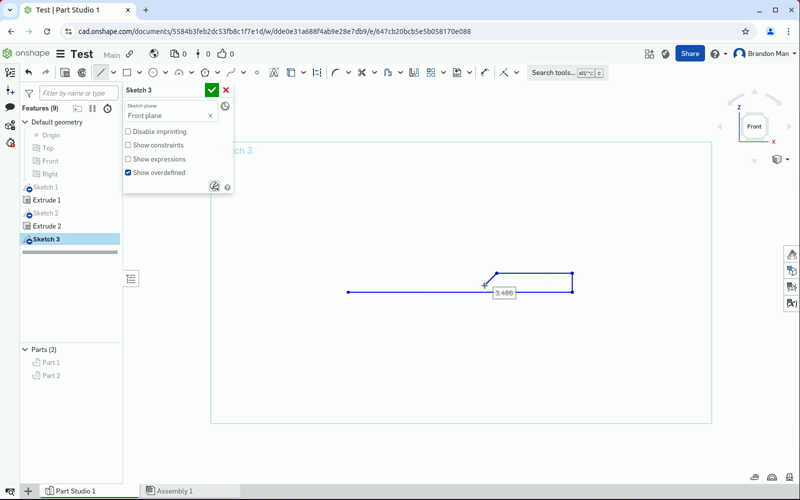
mouse_move(514, 285)
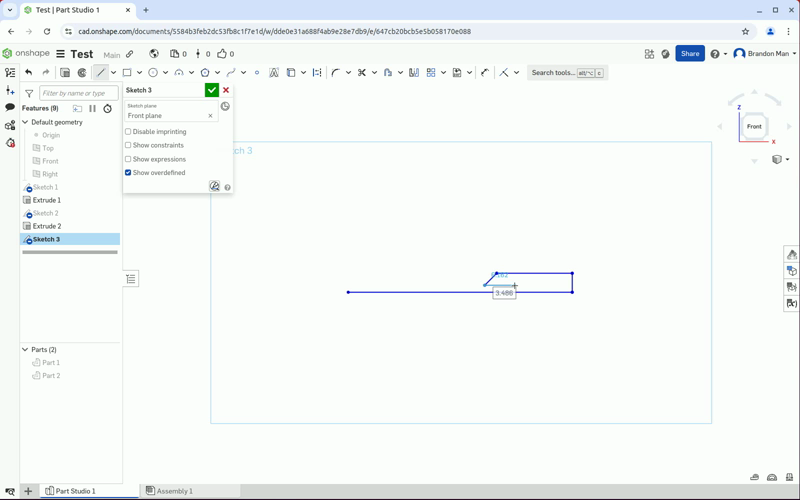
mouse_move(473, 273)
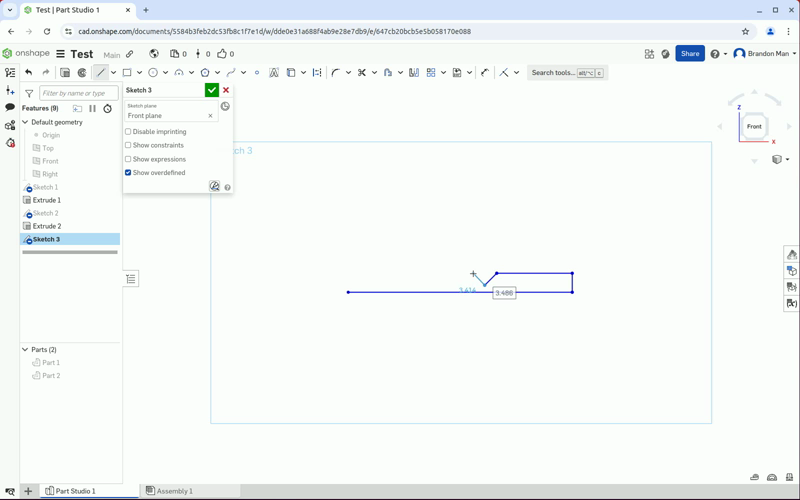
click(473, 273)
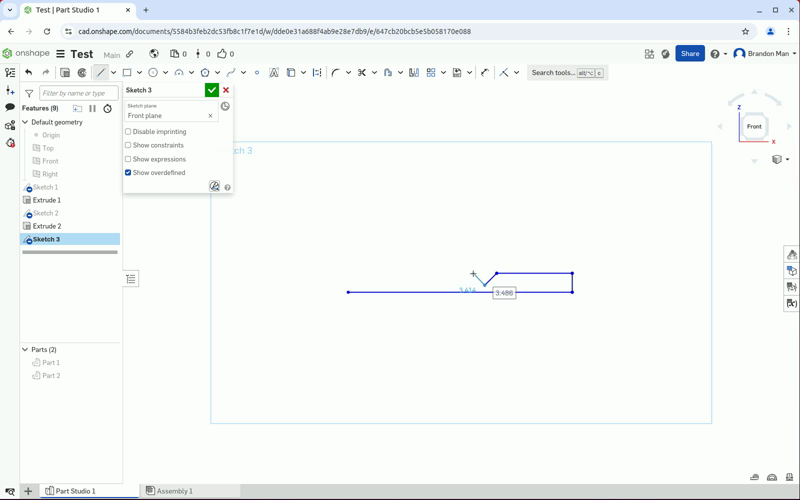
key_up(shift)
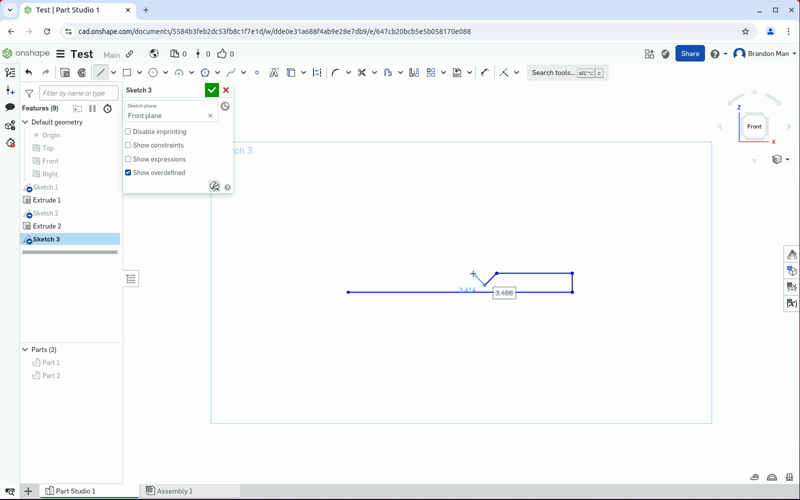
key_down(shift)
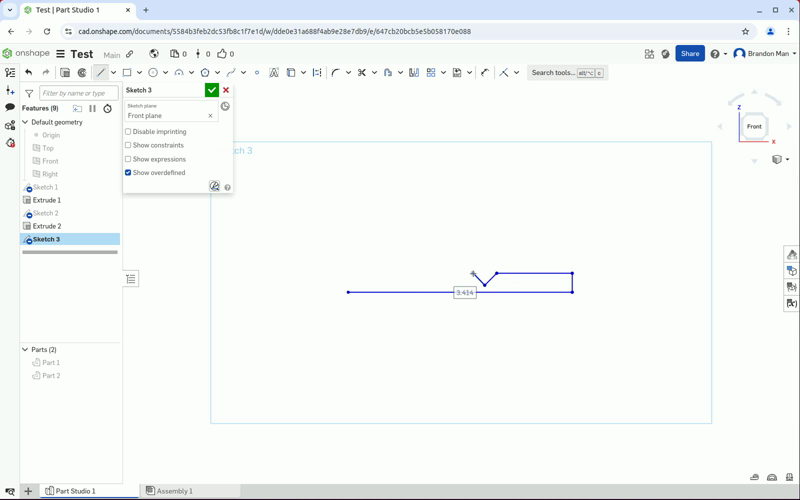
mouse_move(348, 273)
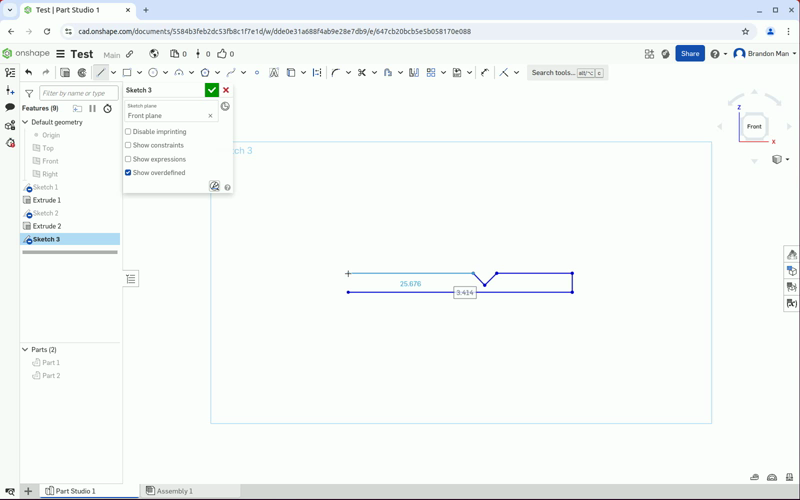
click(348, 273)
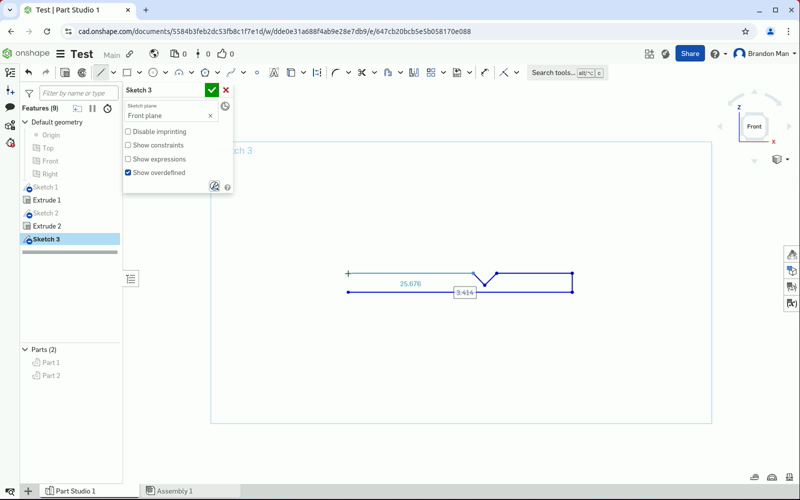
key_up(shift)
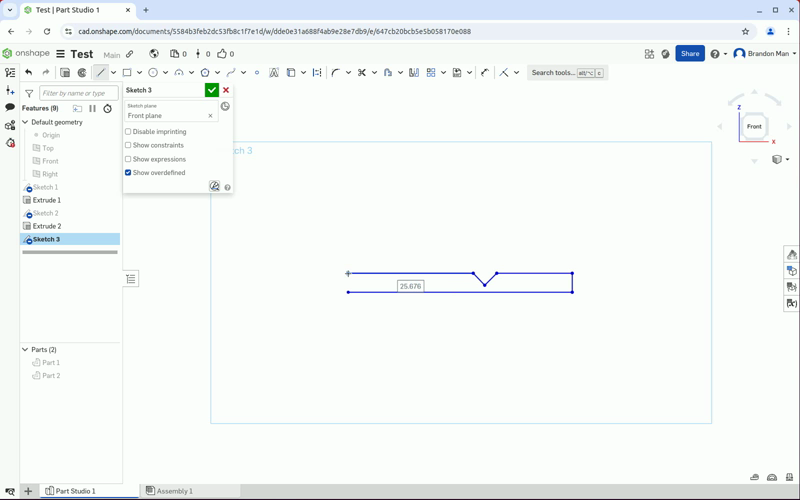
mouse_move(378, 273)
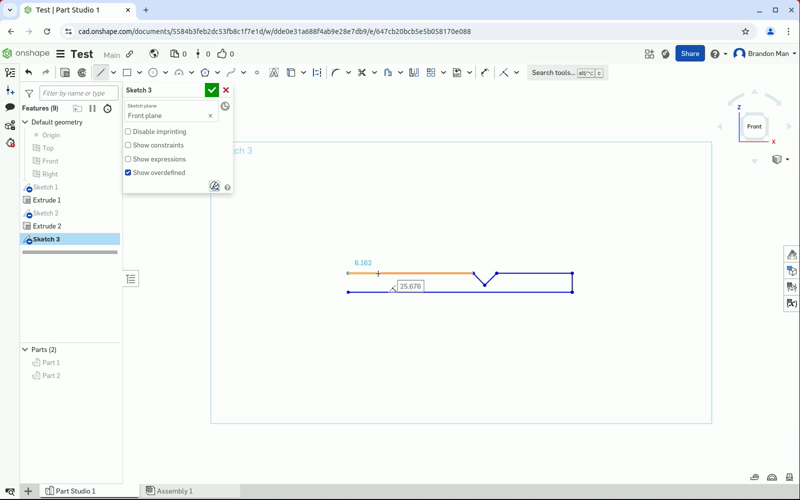
key_down(shift)
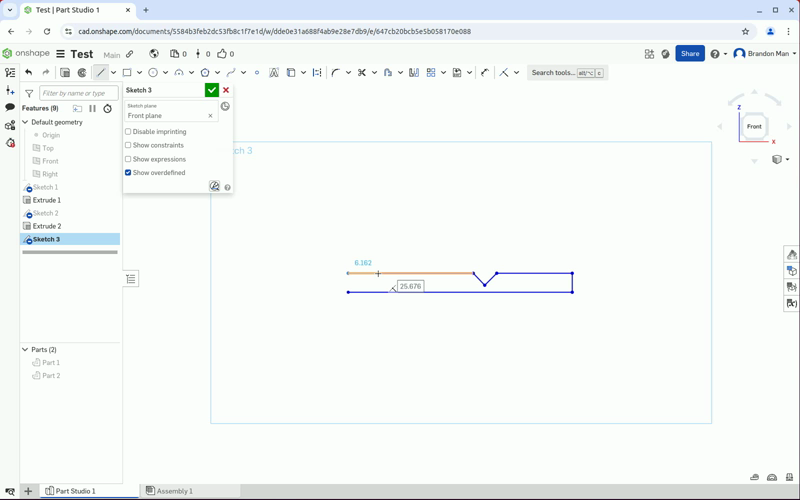
mouse_move(348, 292)
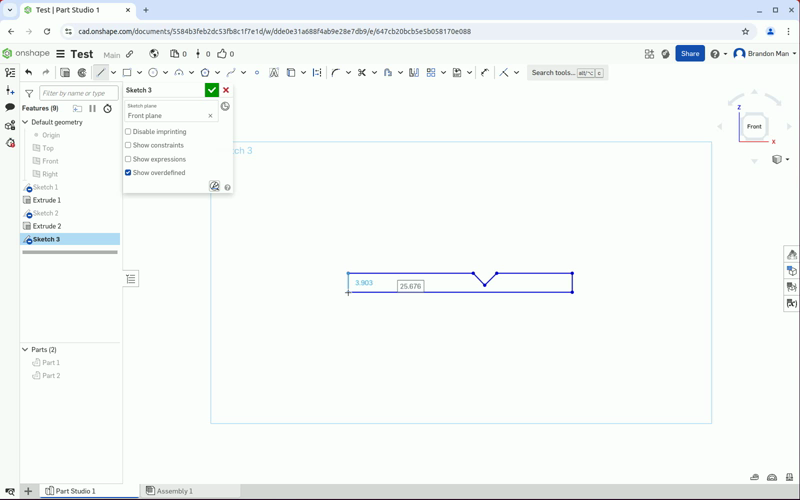
key_up(shift)
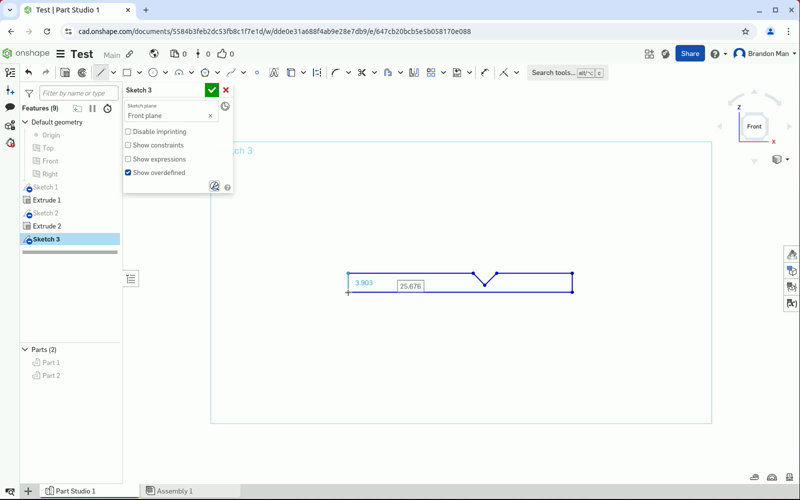
click(348, 292)
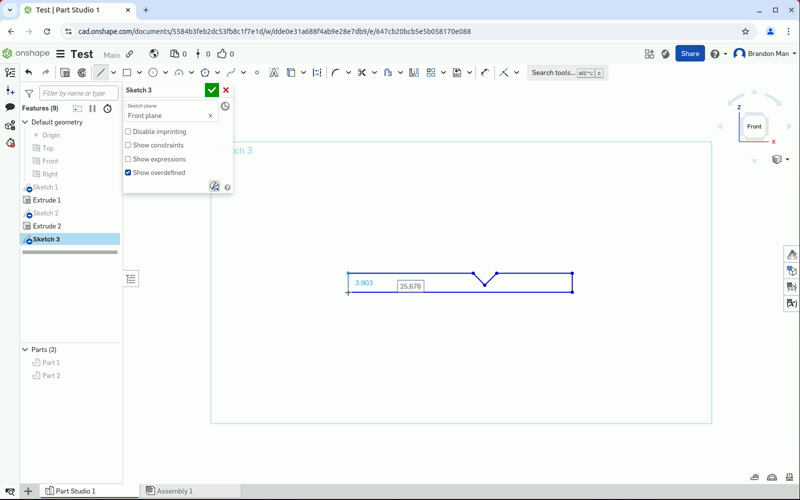
key(esc)
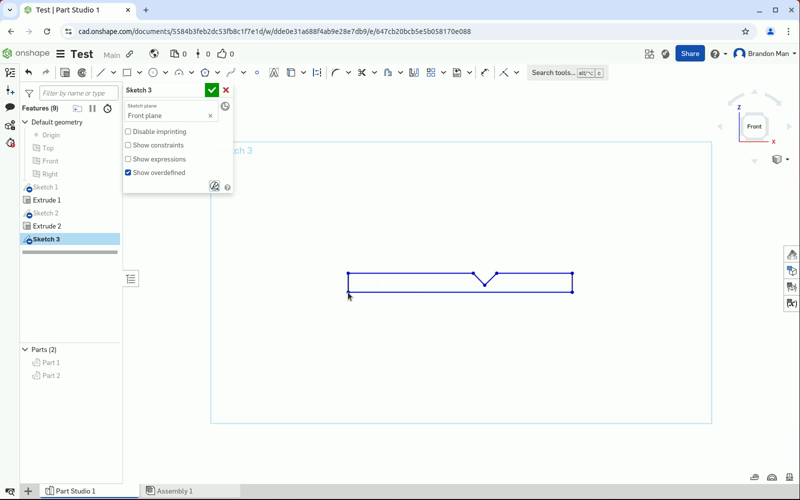
key(c)
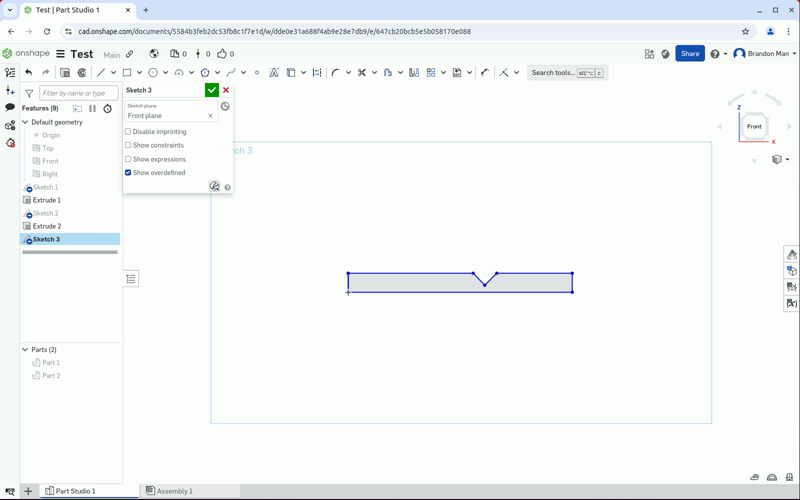
key_down(shift)
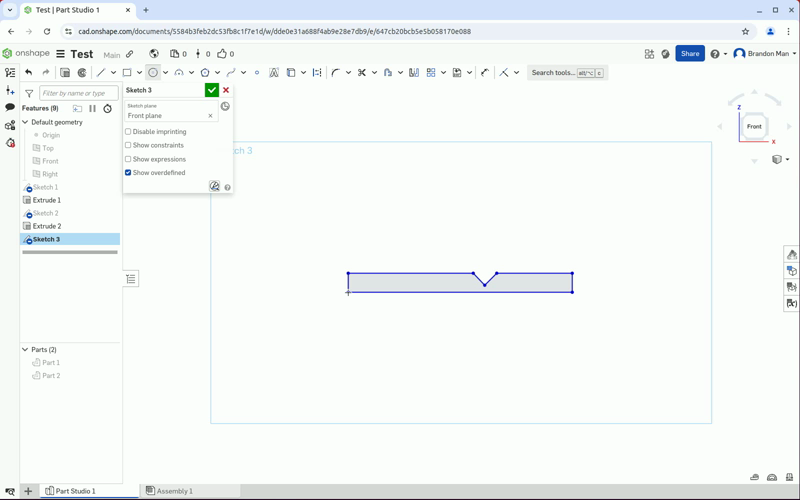
mouse_move(369, 282)
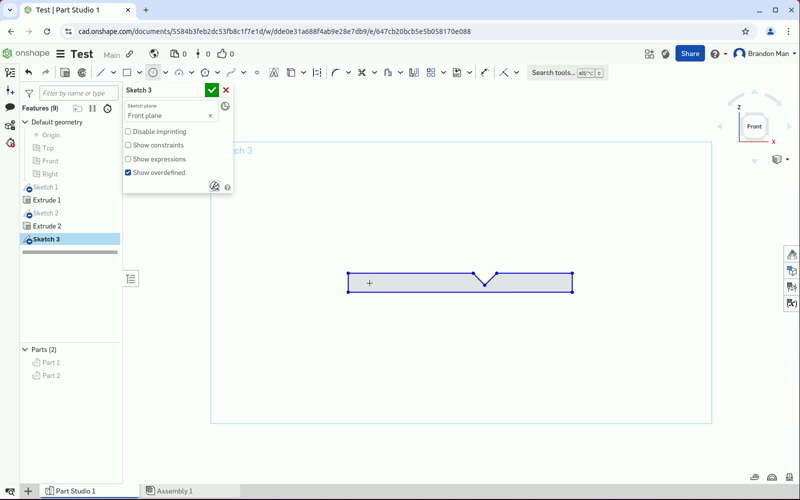
click(369, 282)
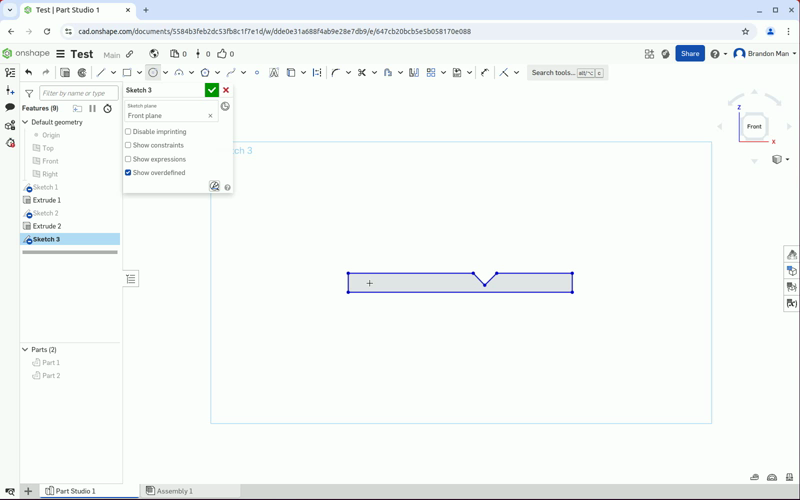
key_up(shift)
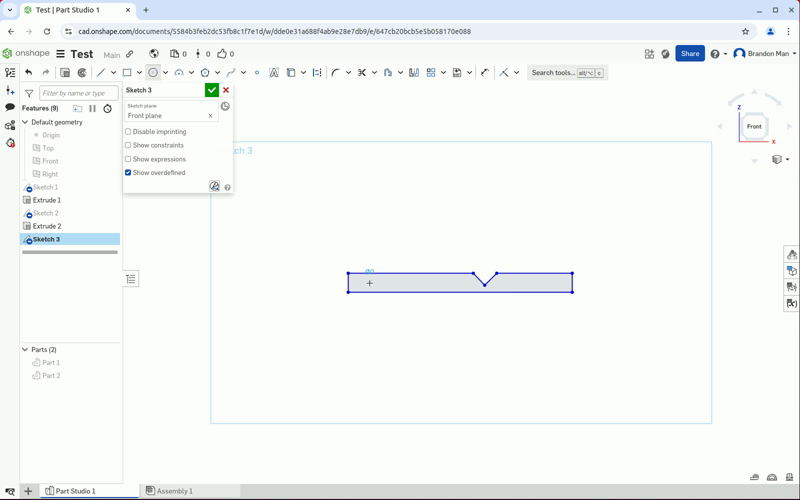
mouse_move(376, 282)
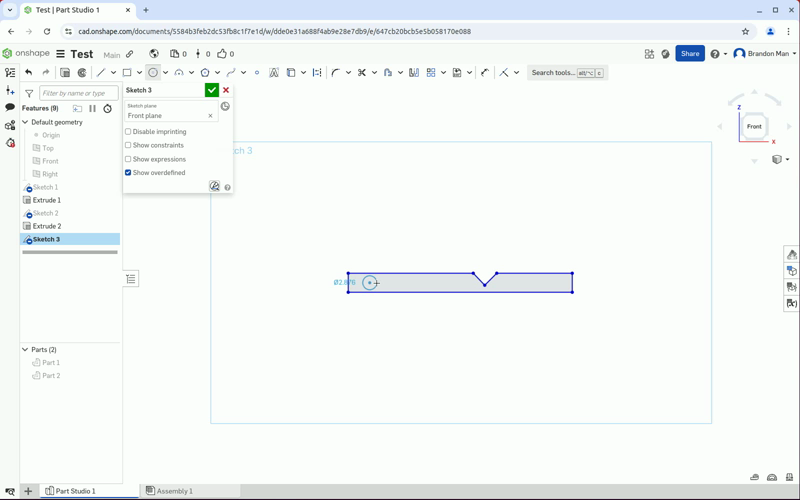
click(376, 282)
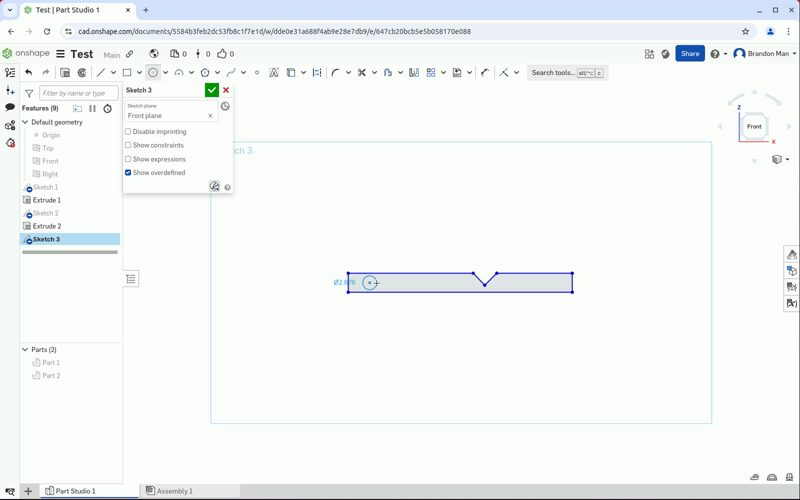
key(esc)
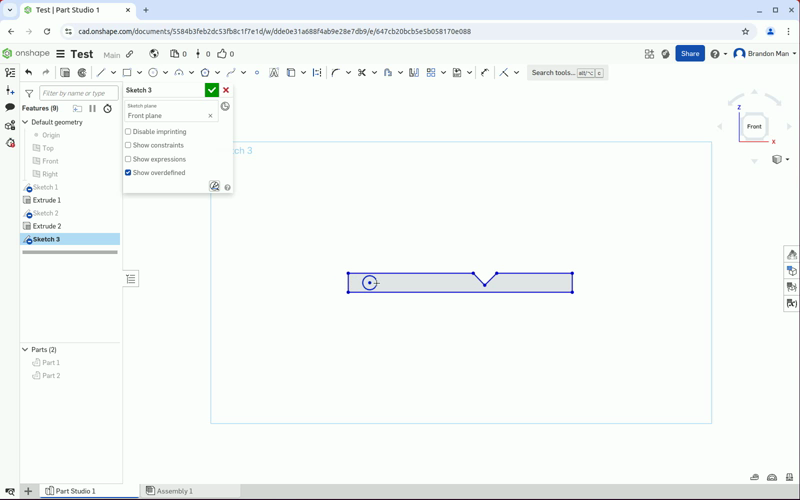
key(c)
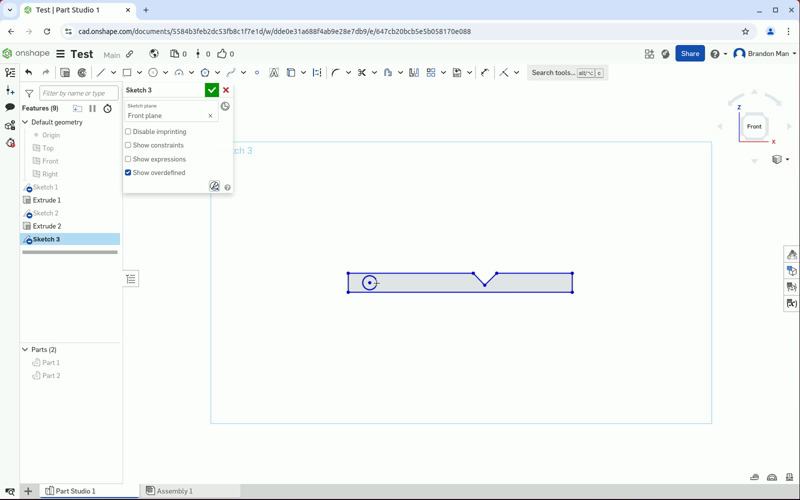
key_down(shift)
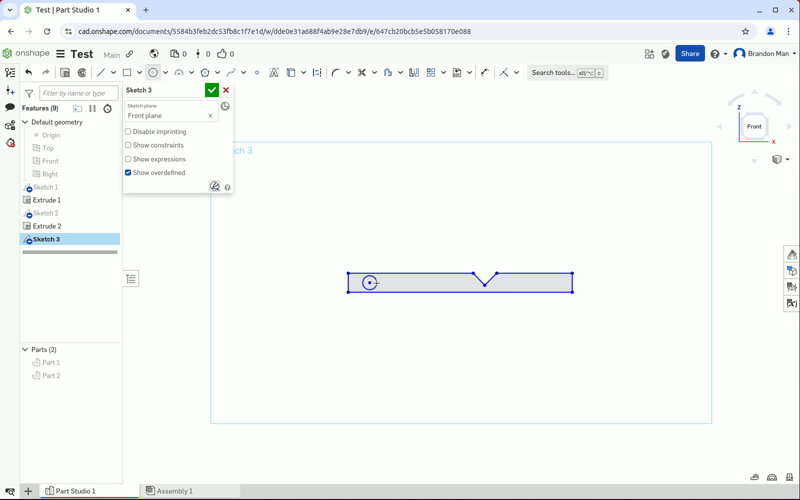
mouse_move(550, 282)
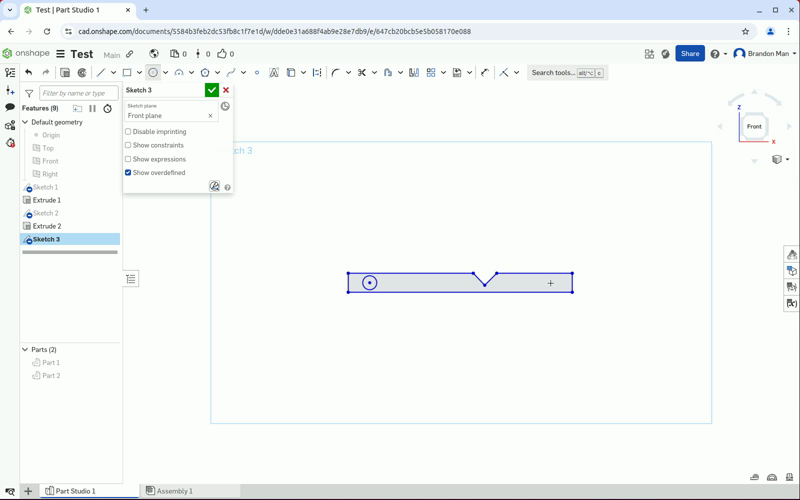
click(550, 282)
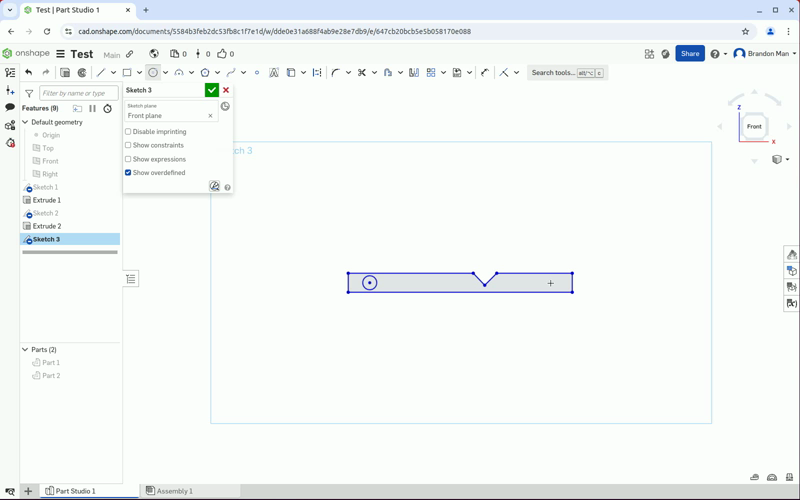
key_up(shift)
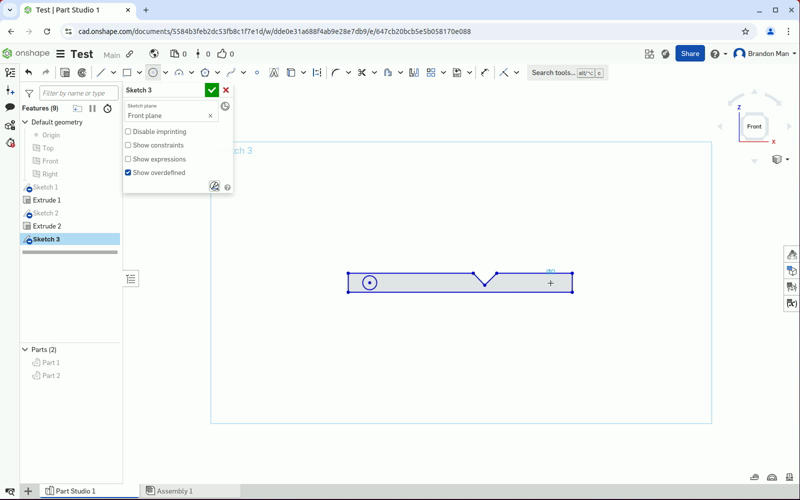
mouse_move(558, 282)
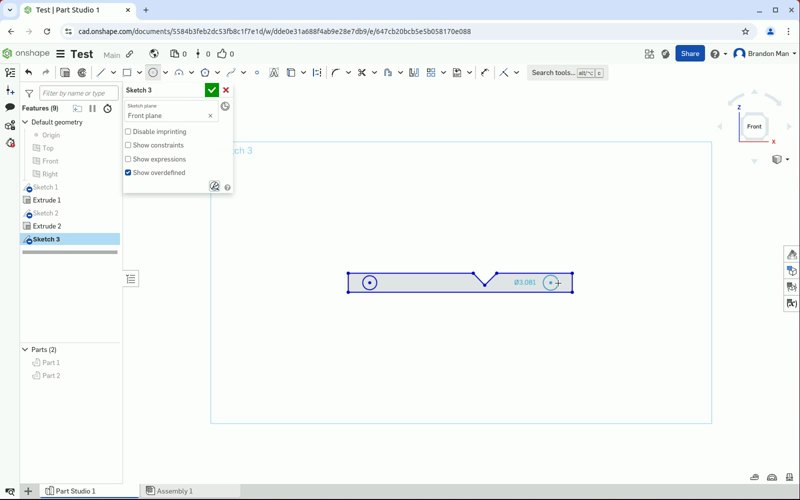
click(558, 282)
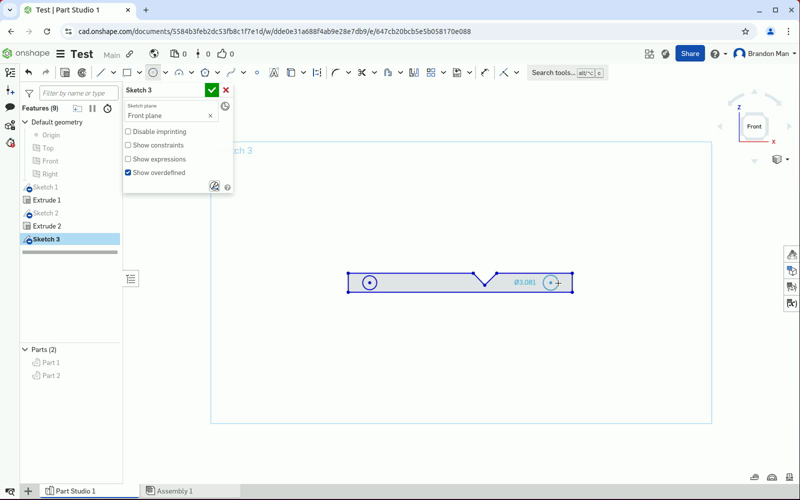
key(esc)
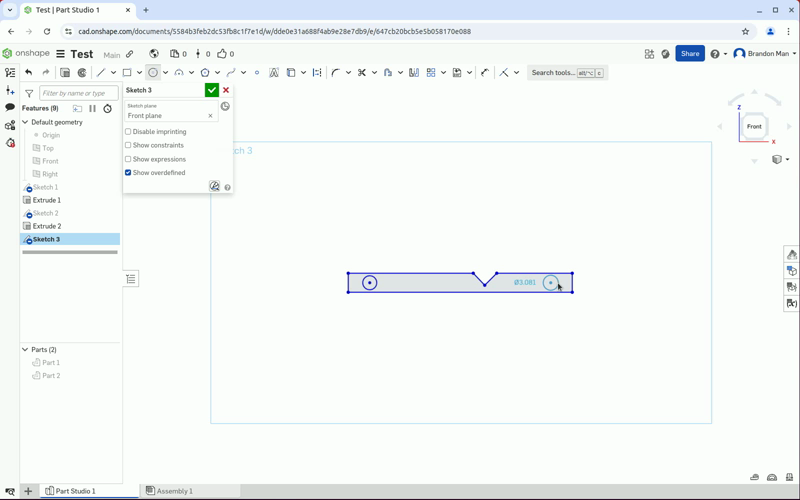
mouse_move(355, 279)
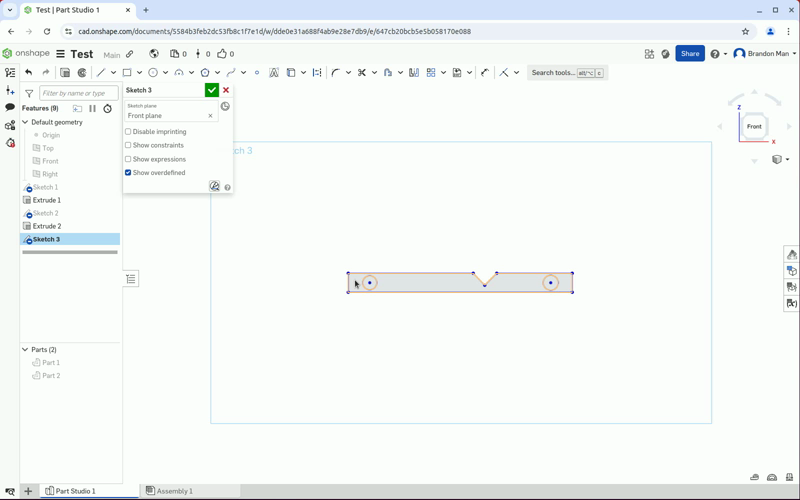
click(355, 279)
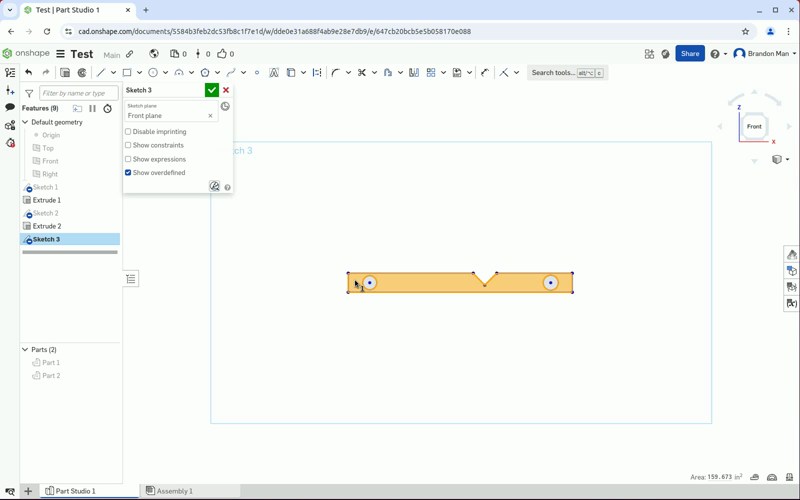
mouse_move(73, 352)
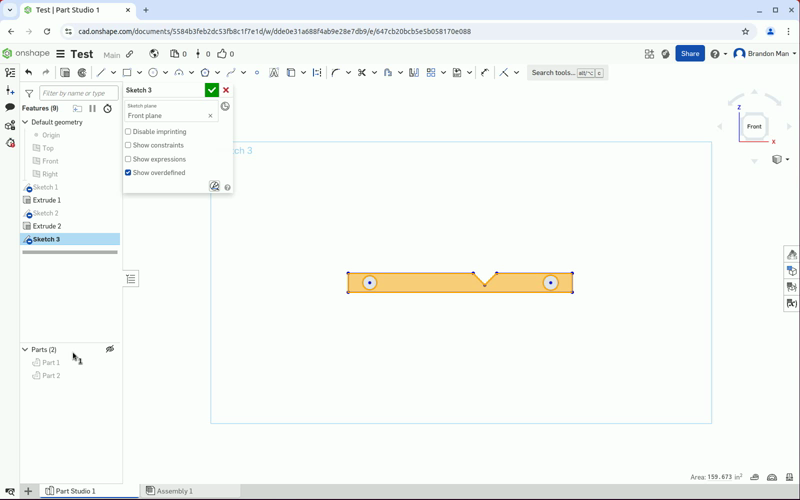
key(shift+y)
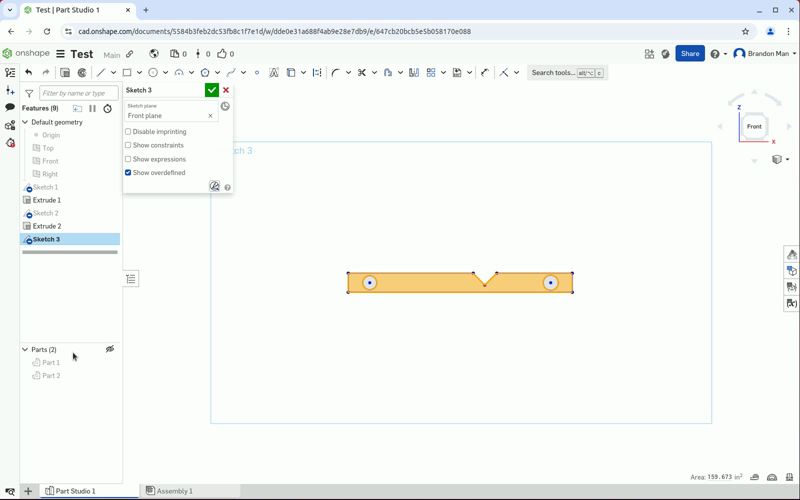
key(shift+e)
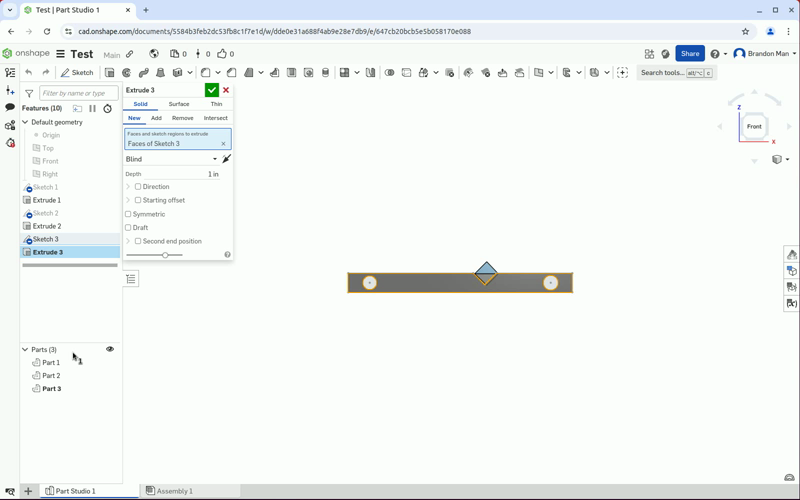
mouse_move(143, 106)
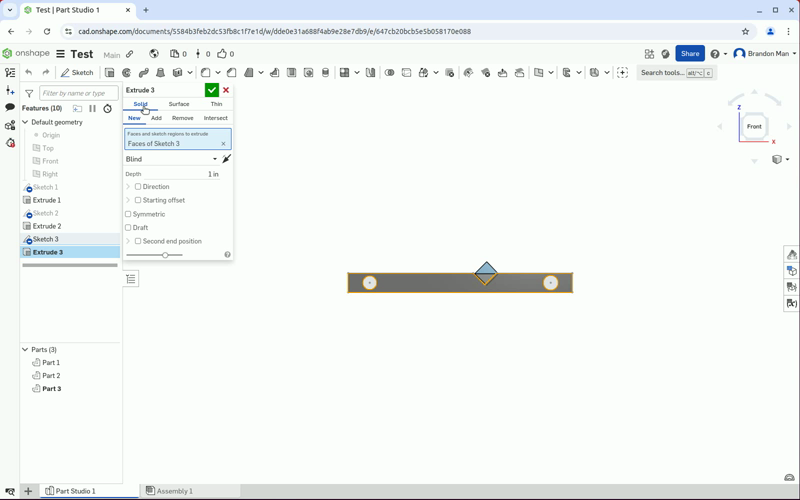
click(143, 106)
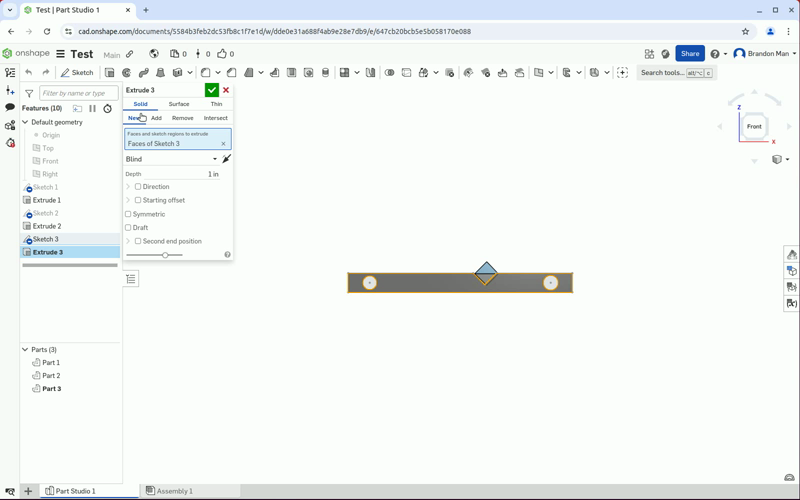
mouse_move(137, 120)
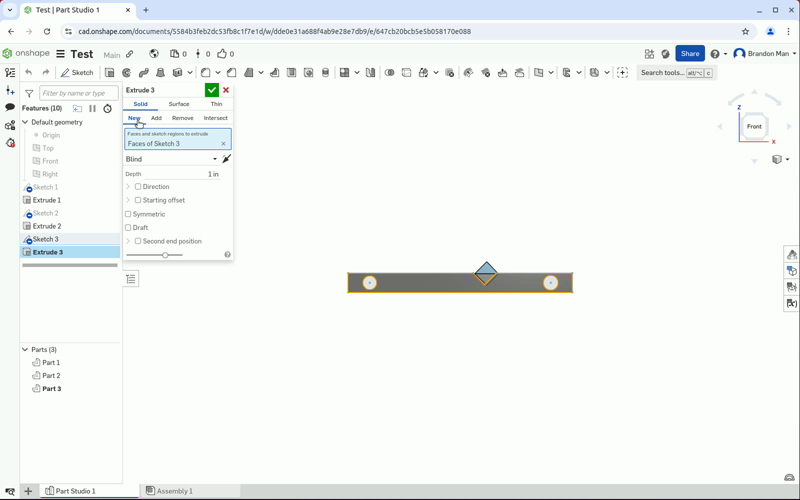
click(137, 120)
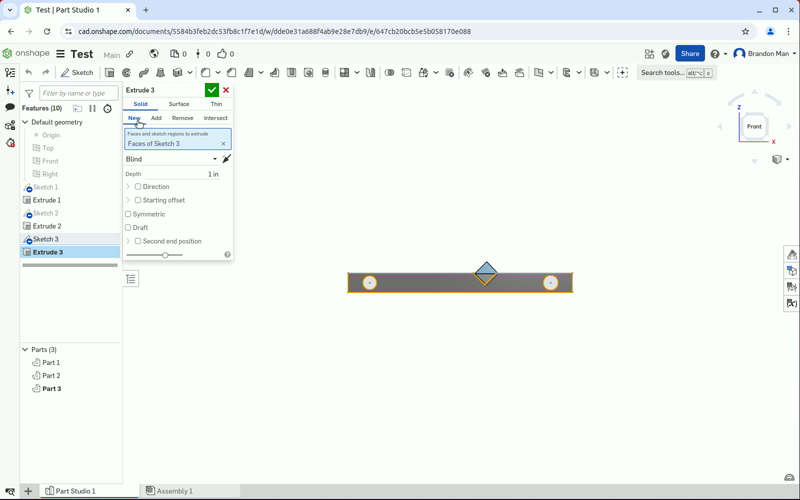
key(tab, 4)
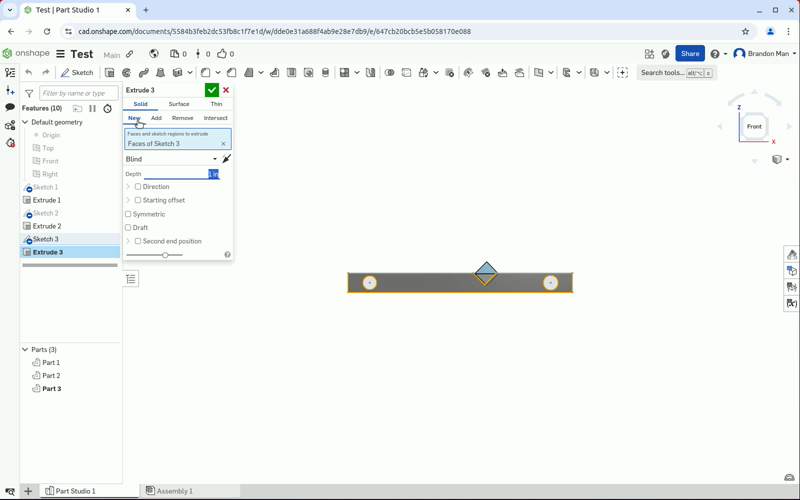
text(3.37)
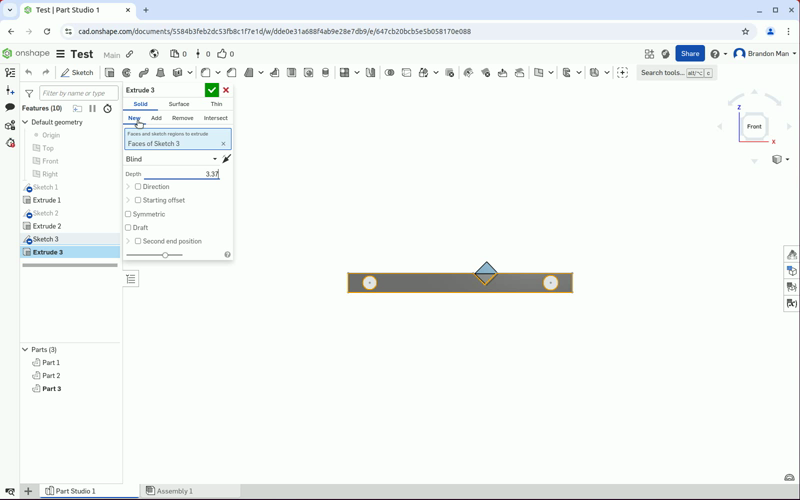
key(enter)
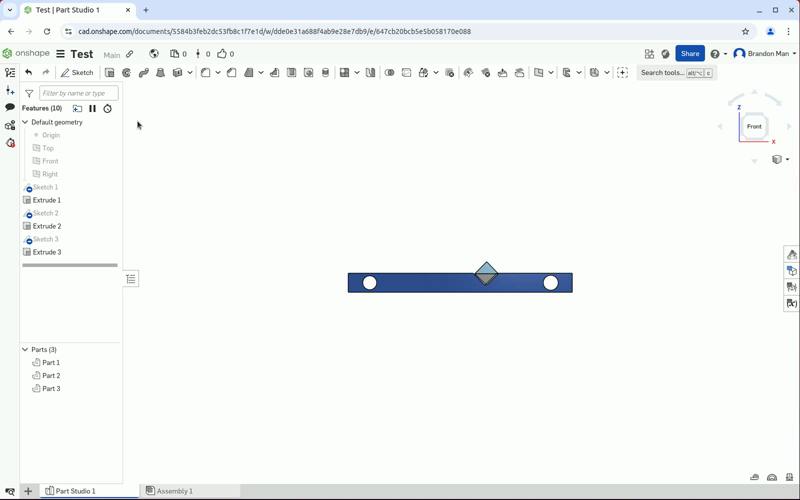
key(shift+h)
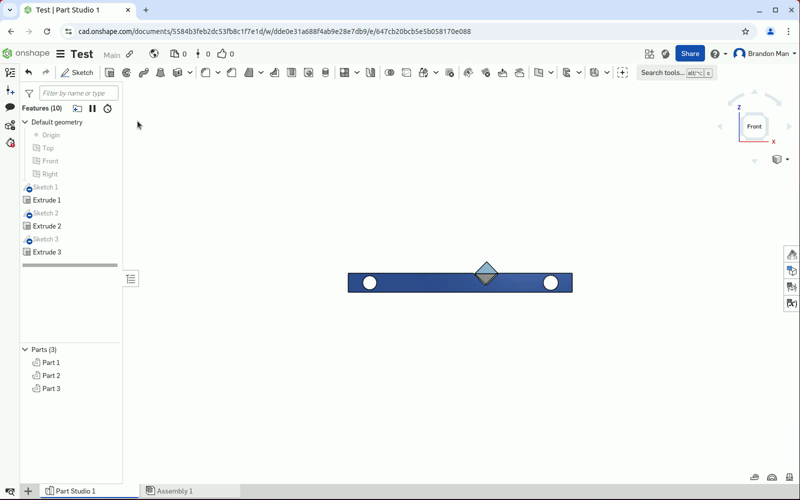
key(shift+h)
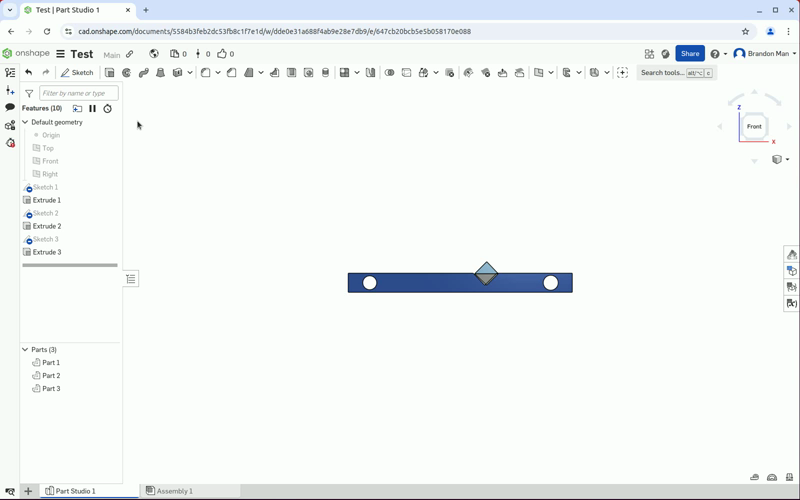
mouse_move(73, 189)
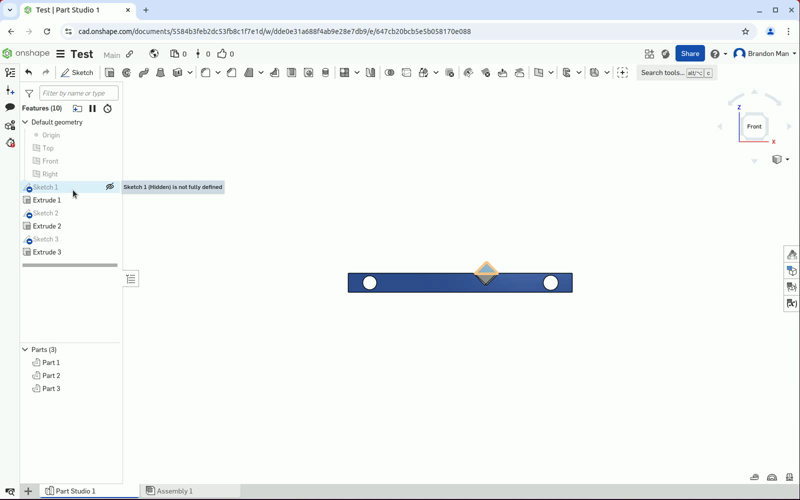
click(73, 189)
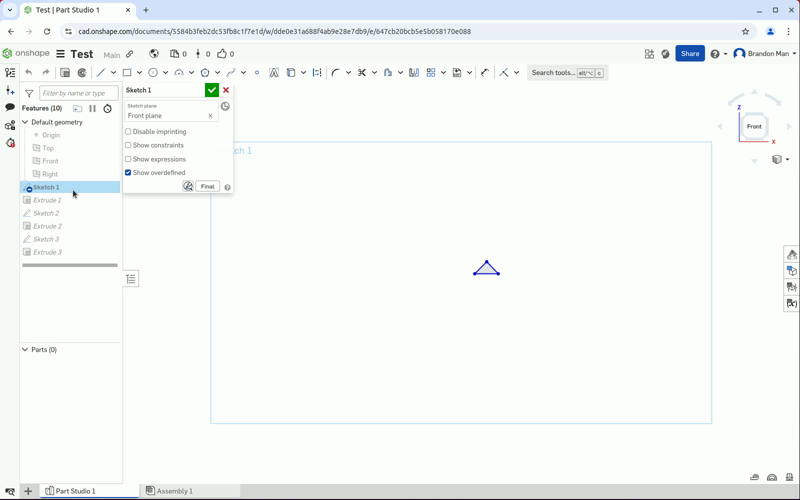
mouse_move(229, 92)
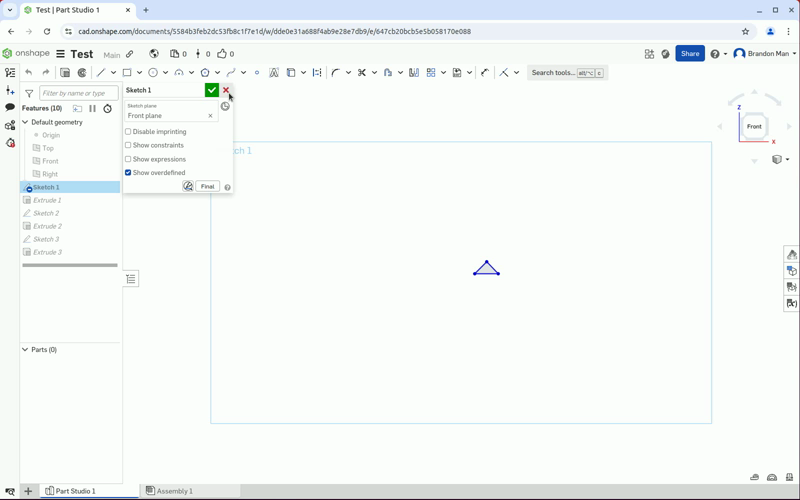
click(229, 92)
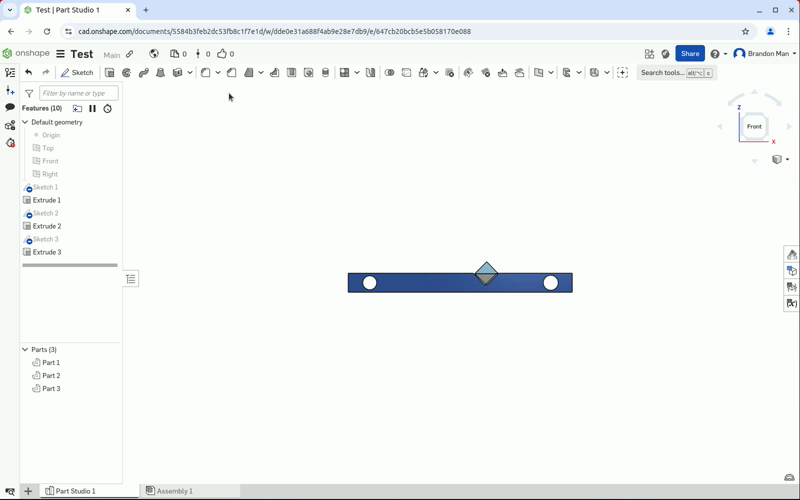
mouse_move(541, 75)
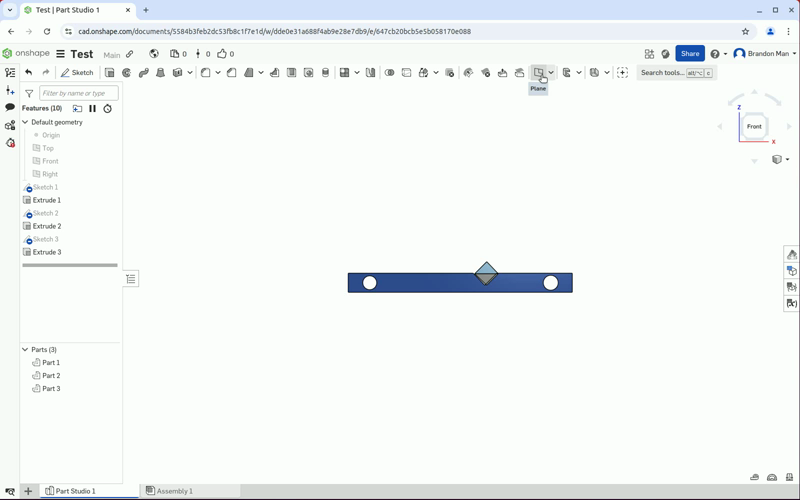
click(541, 75)
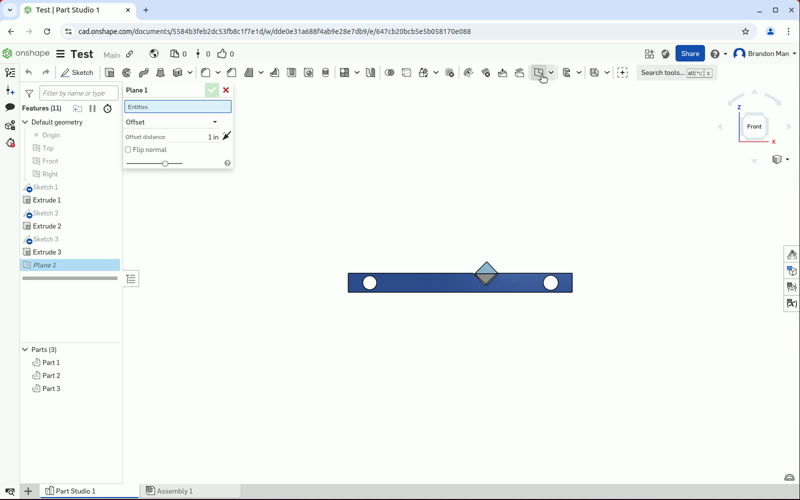
mouse_move(73, 163)
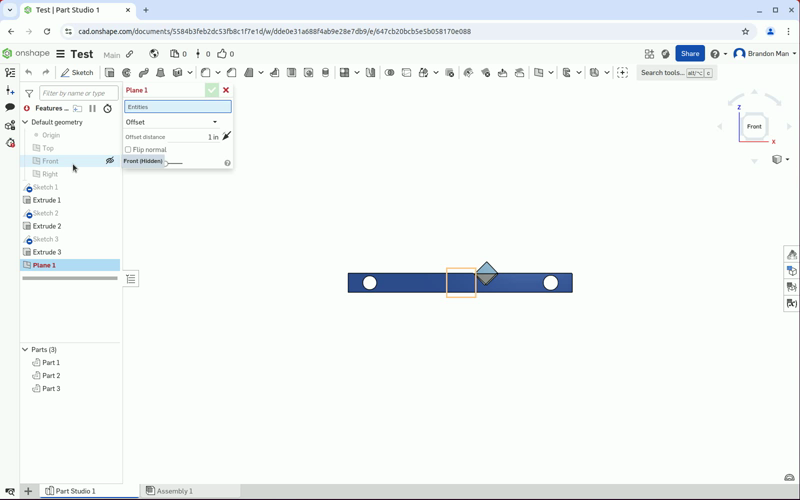
click(73, 163)
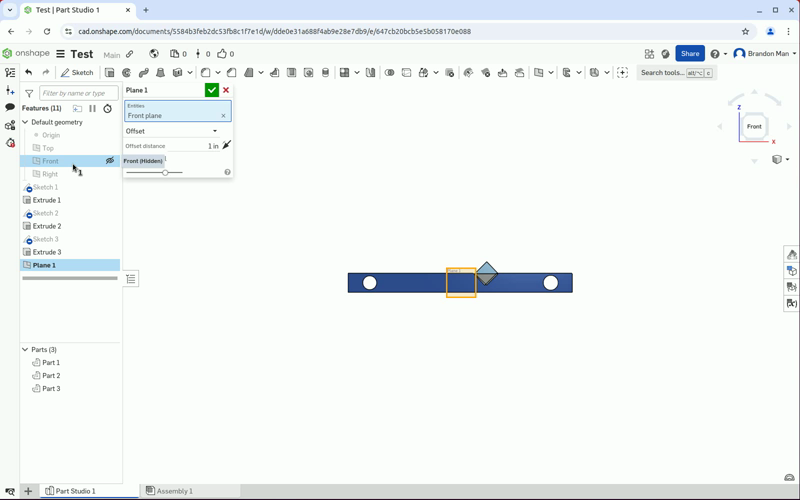
key(tab, 2)
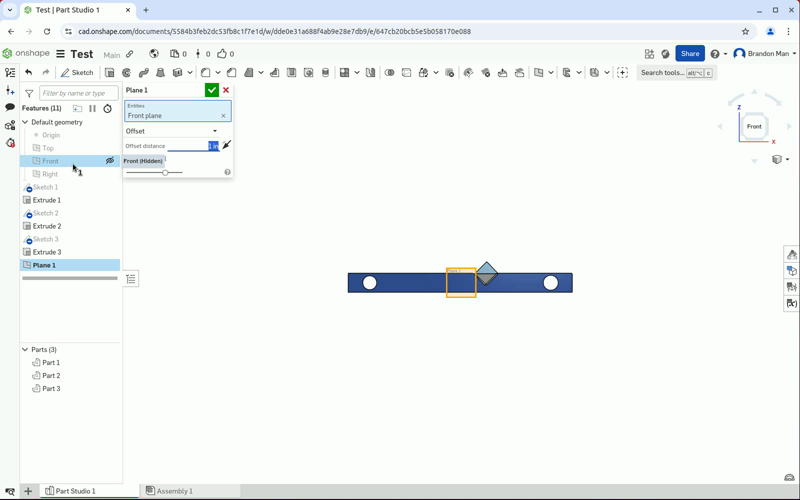
text(3.358)
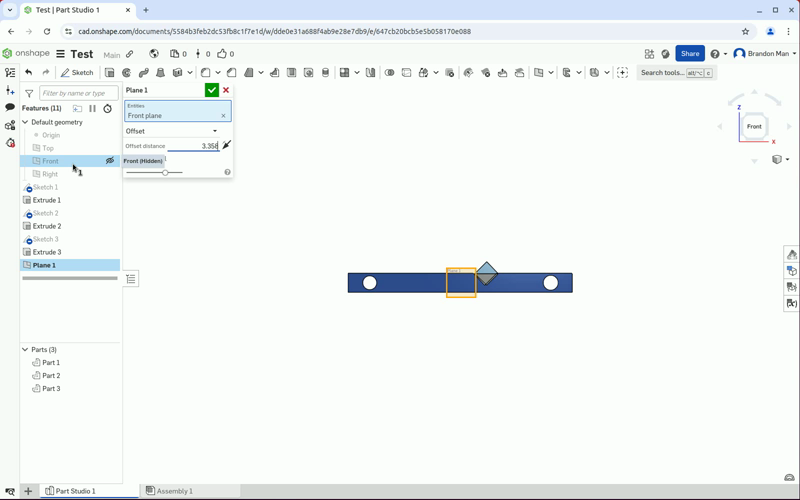
key(enter, 2)
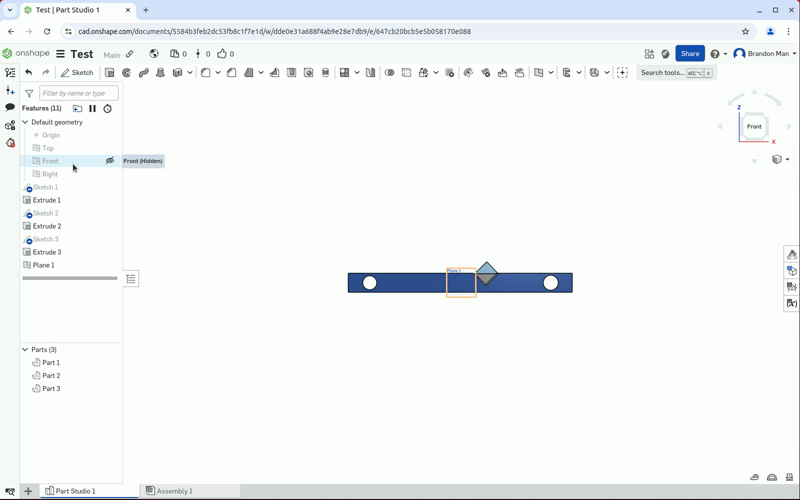
key(shift+s)
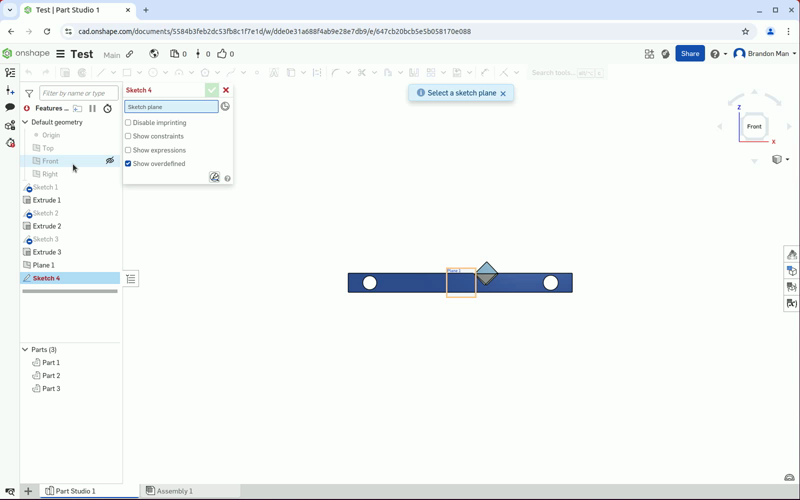
mouse_move(73, 267)
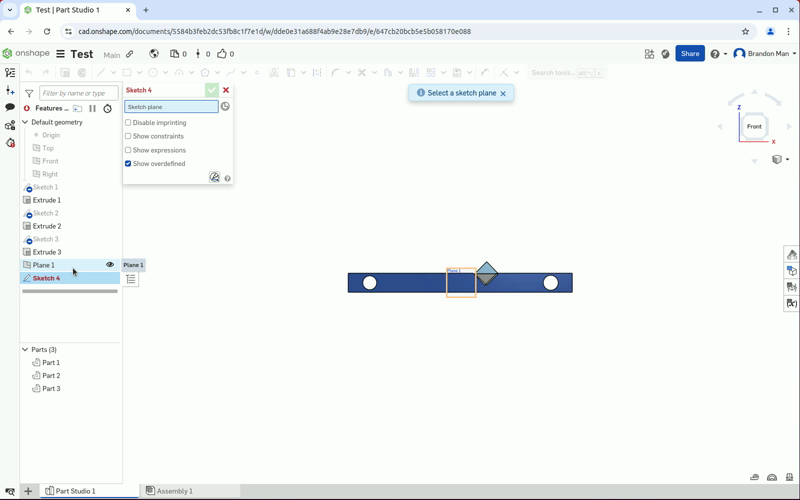
click(73, 267)
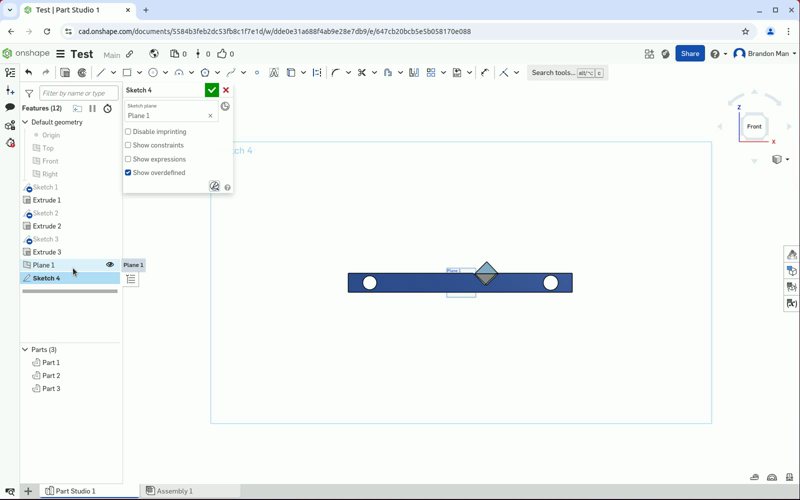
mouse_move(73, 352)
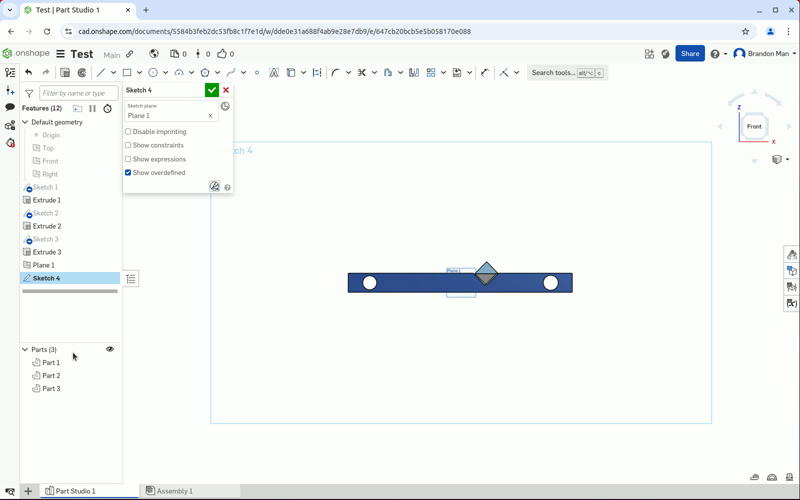
key(y)
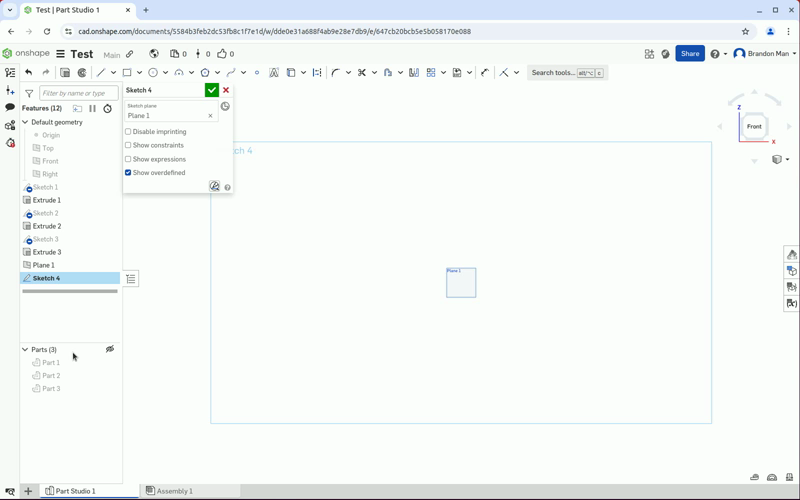
key(l)
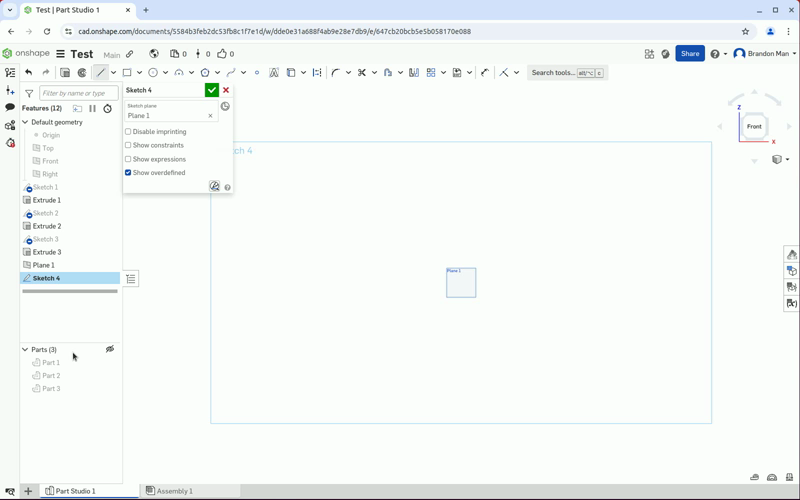
key_down(shift)
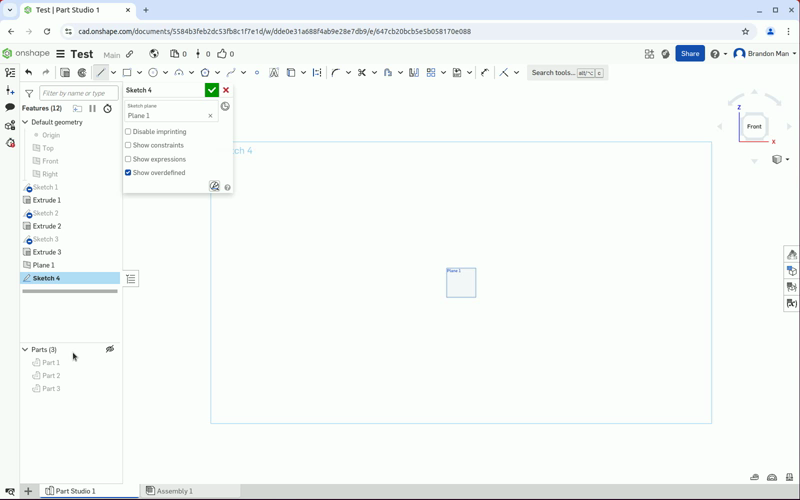
mouse_move(470, 278)
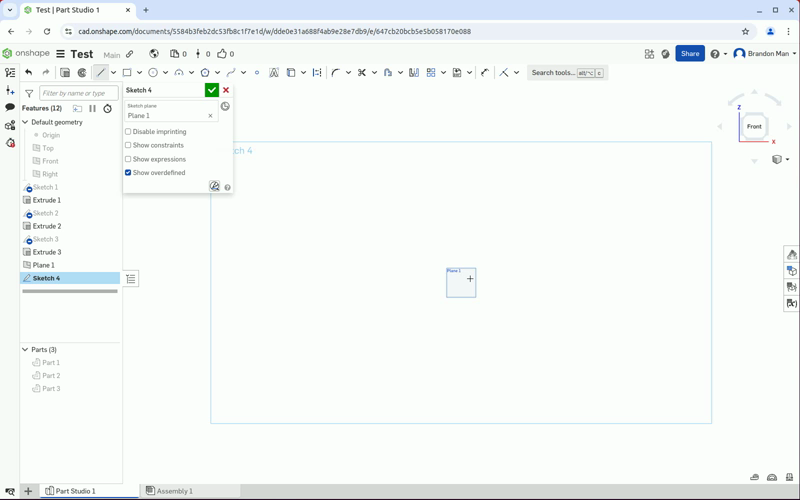
click(470, 278)
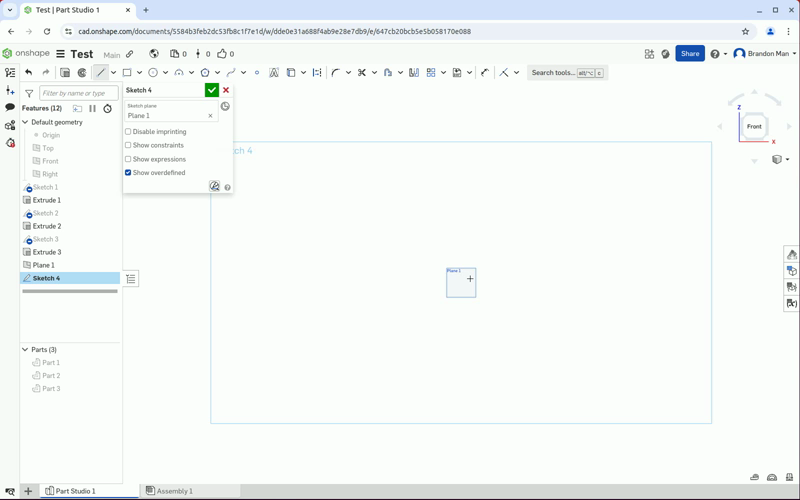
key_up(shift)
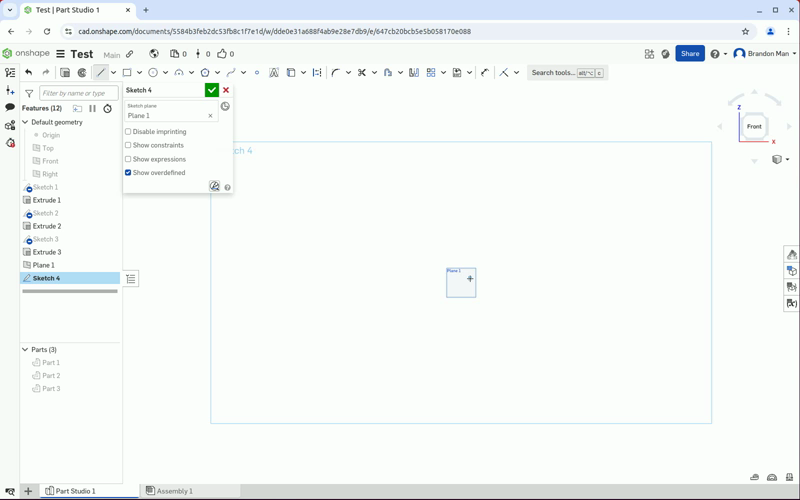
key_down(shift)
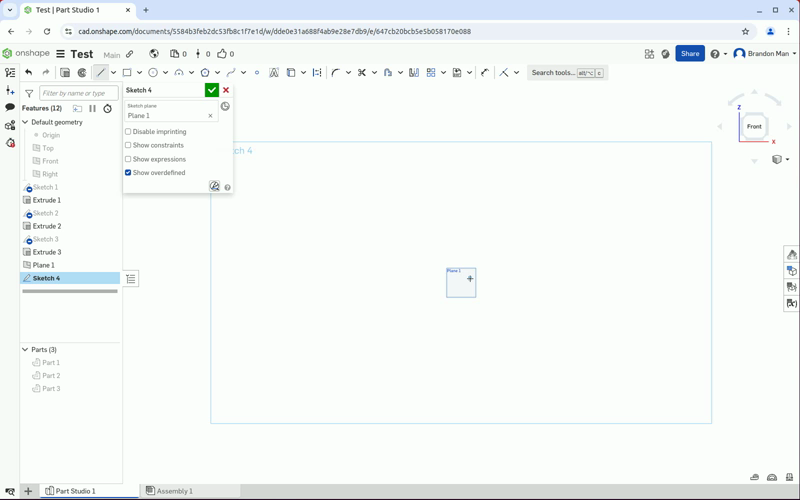
mouse_move(500, 278)
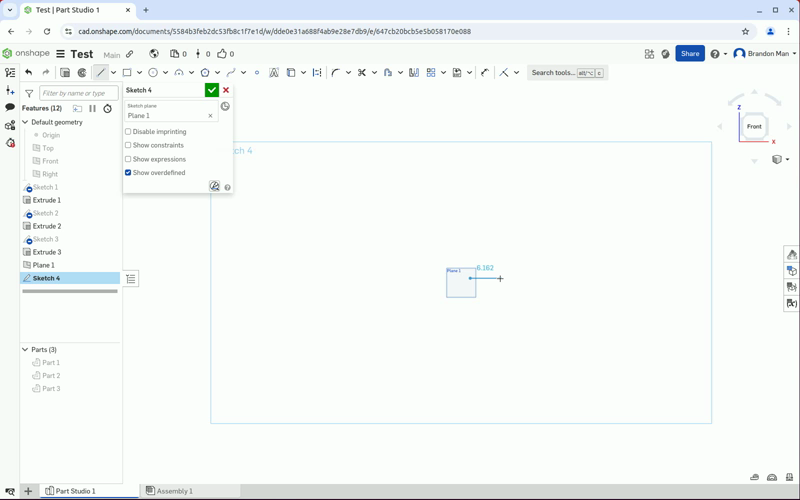
mouse_move(481, 290)
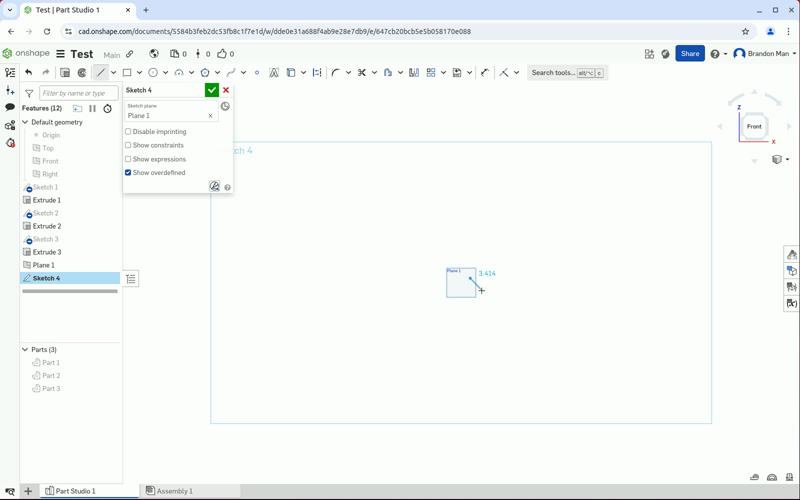
click(481, 290)
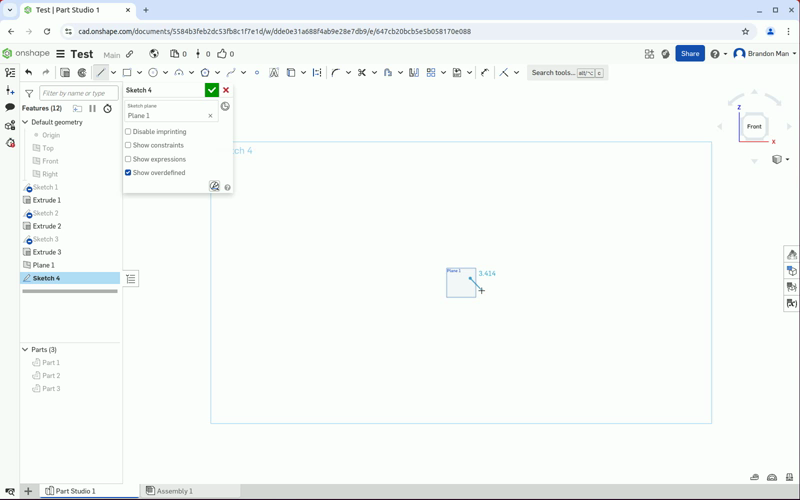
key_up(shift)
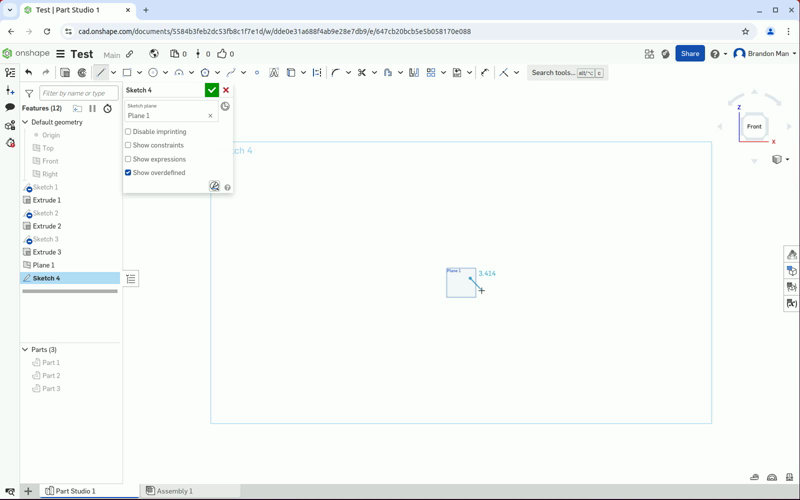
key_down(shift)
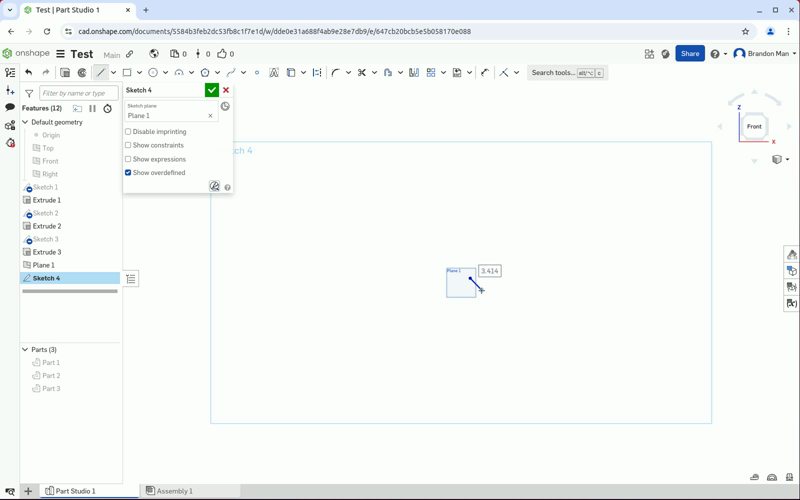
mouse_move(511, 290)
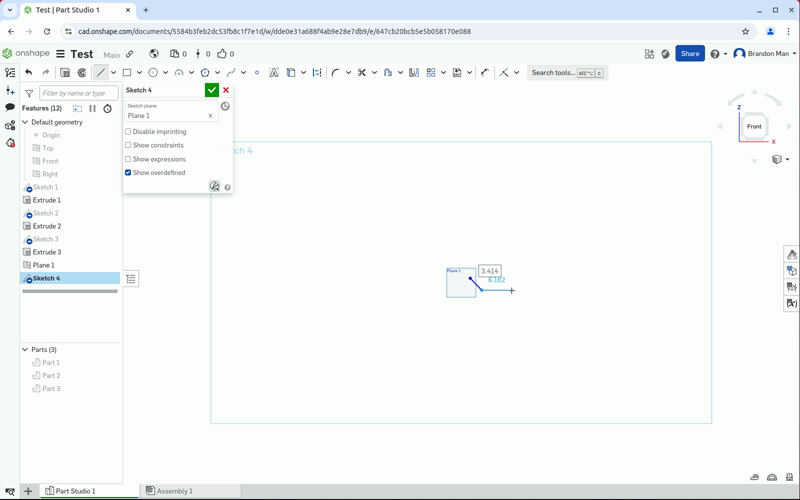
mouse_move(498, 273)
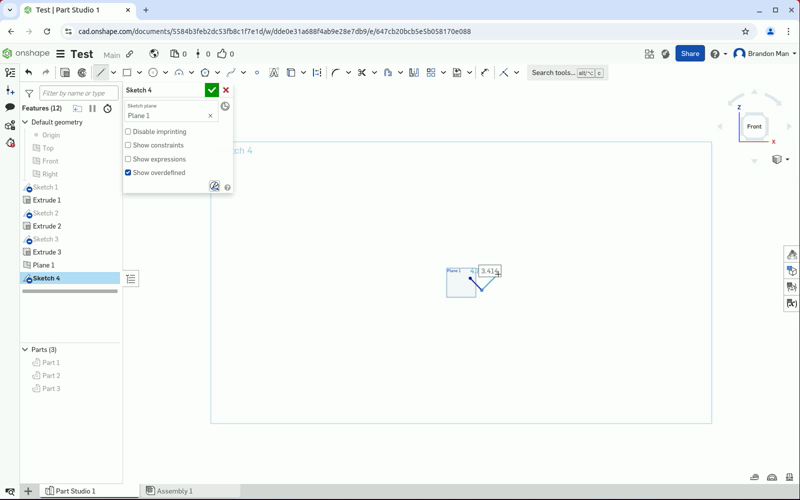
click(498, 273)
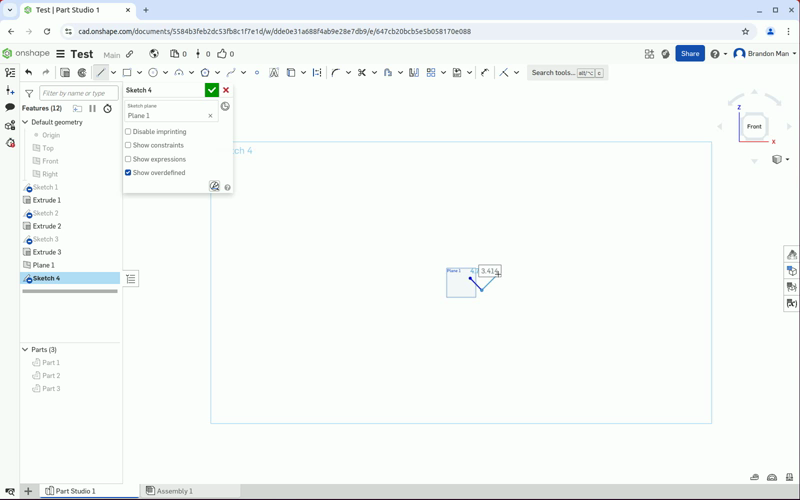
key_up(shift)
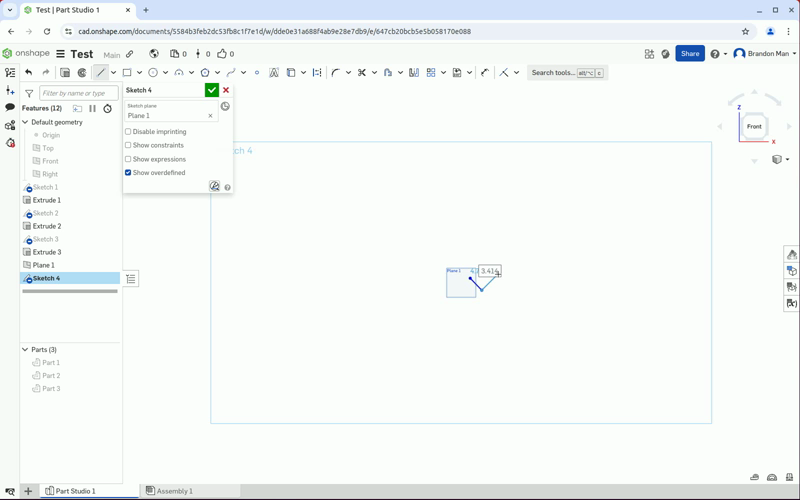
key_down(shift)
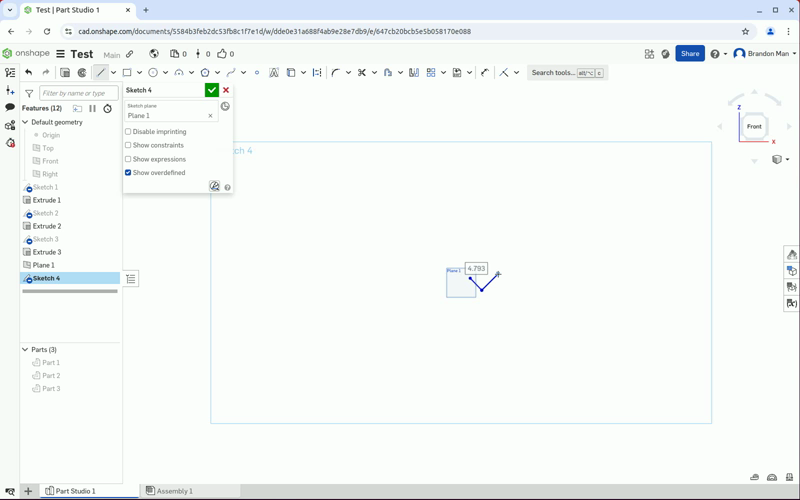
mouse_move(528, 273)
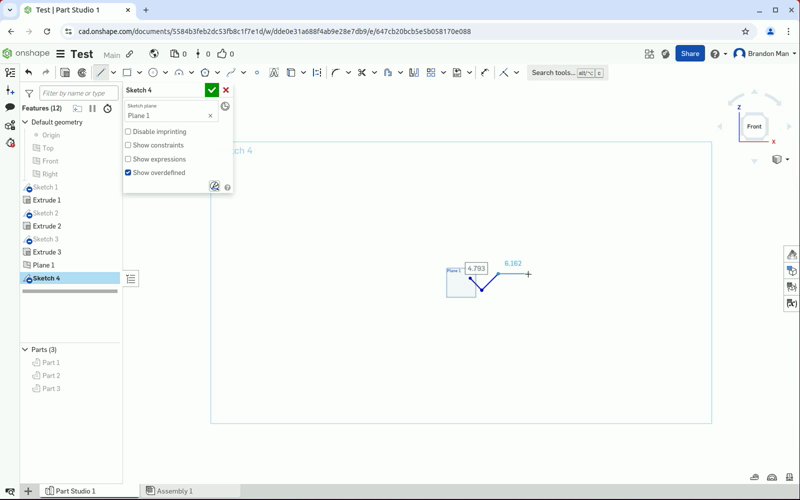
mouse_move(486, 262)
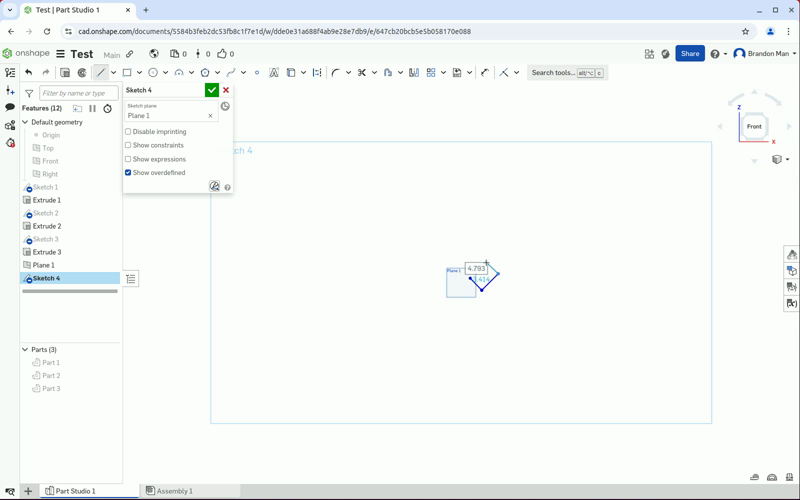
click(486, 262)
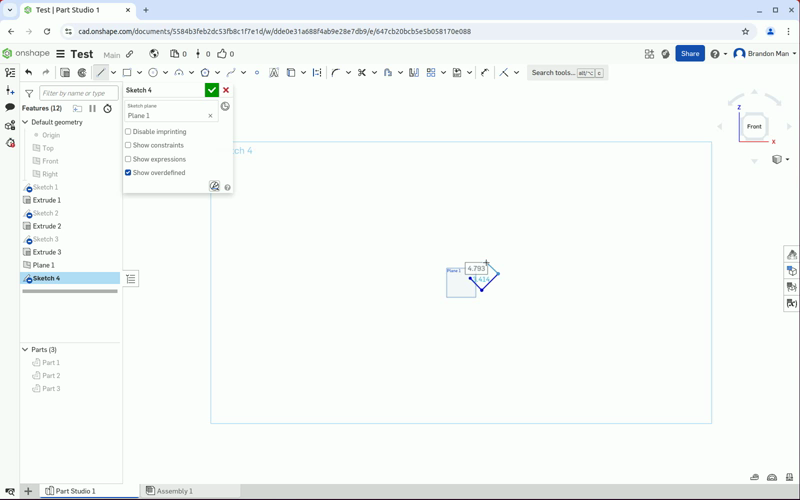
key_up(shift)
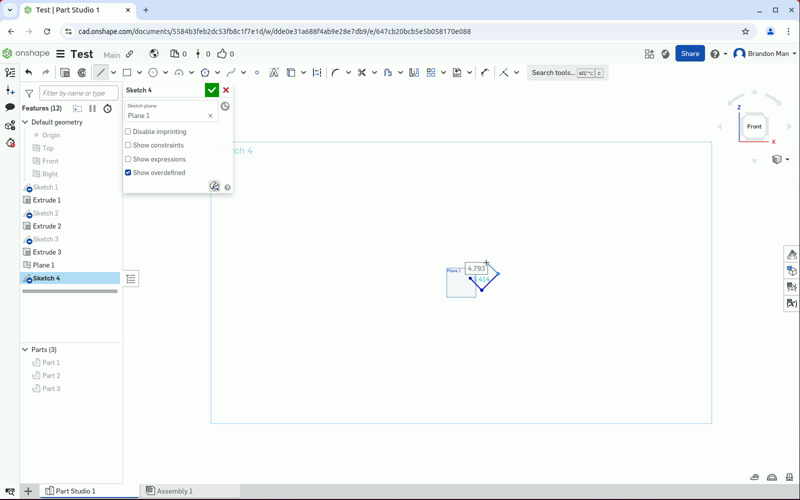
key_down(shift)
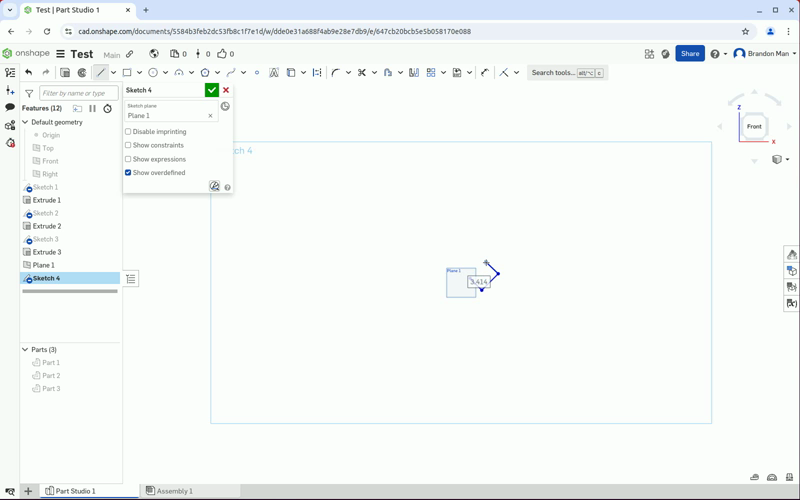
mouse_move(516, 262)
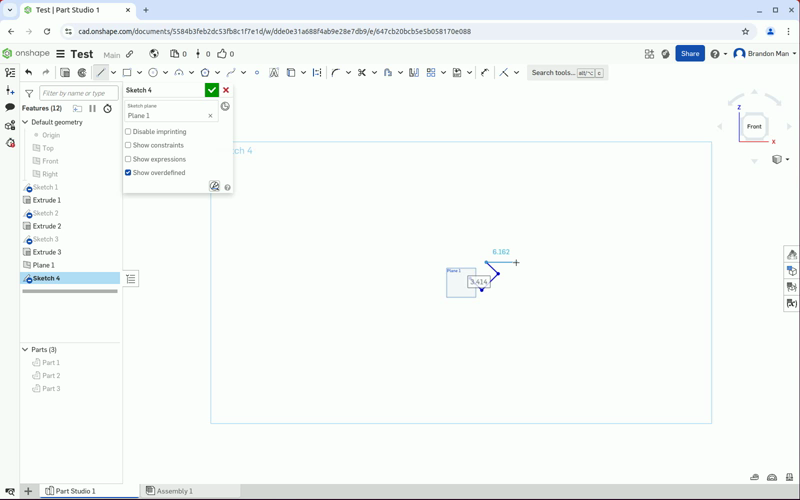
mouse_move(474, 273)
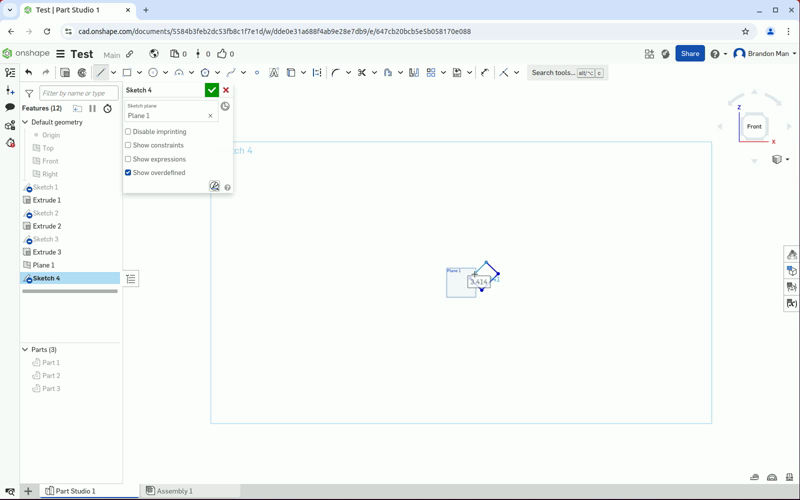
click(474, 273)
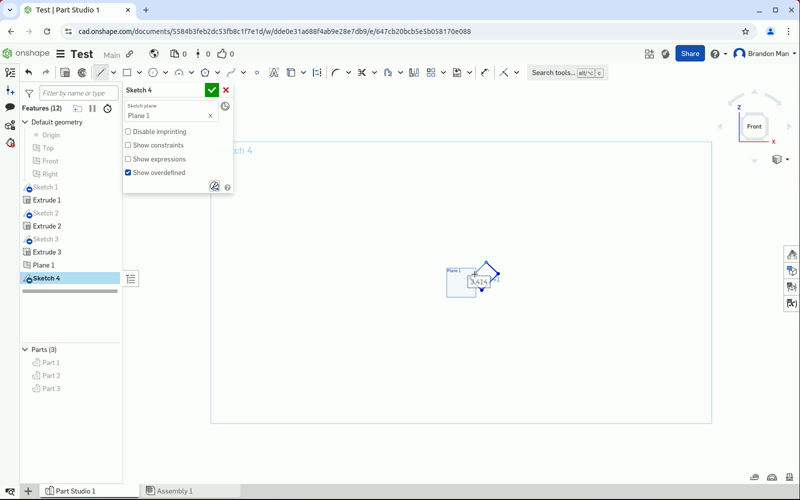
key_up(shift)
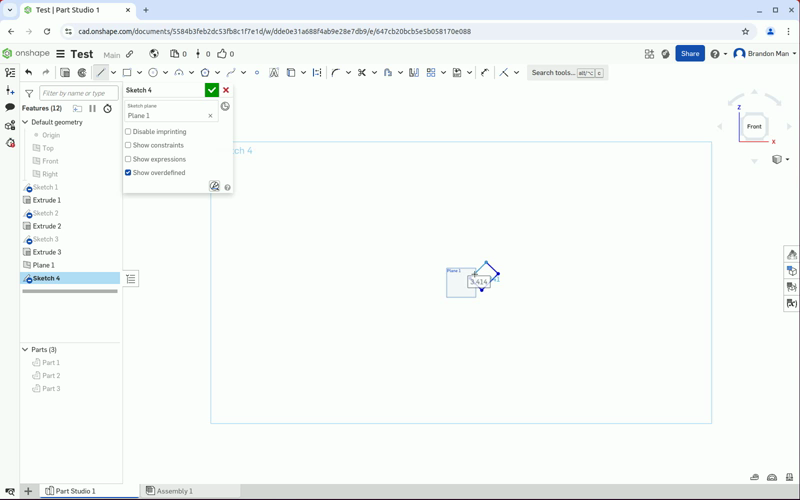
mouse_move(504, 273)
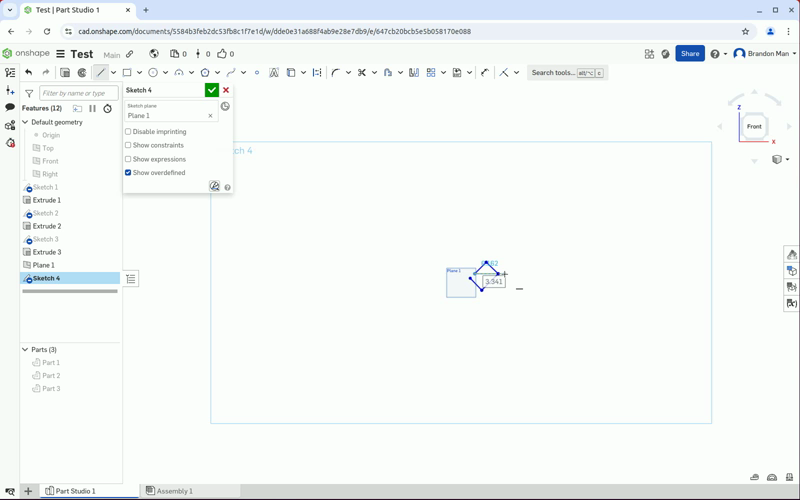
key_down(shift)
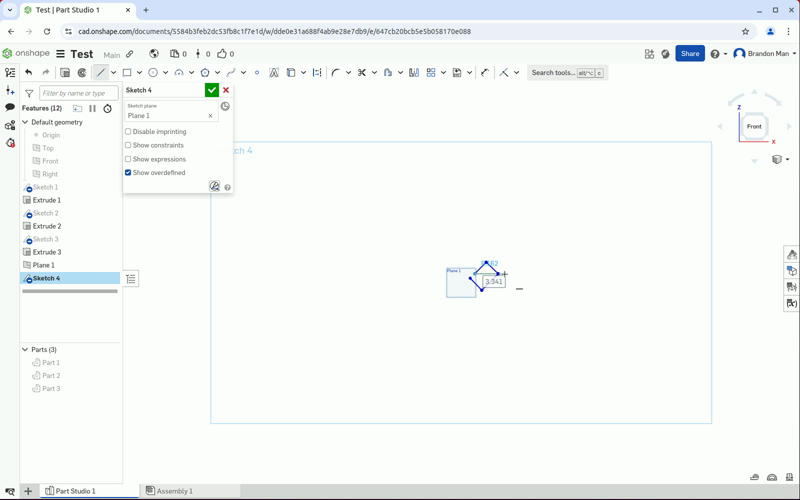
mouse_move(470, 278)
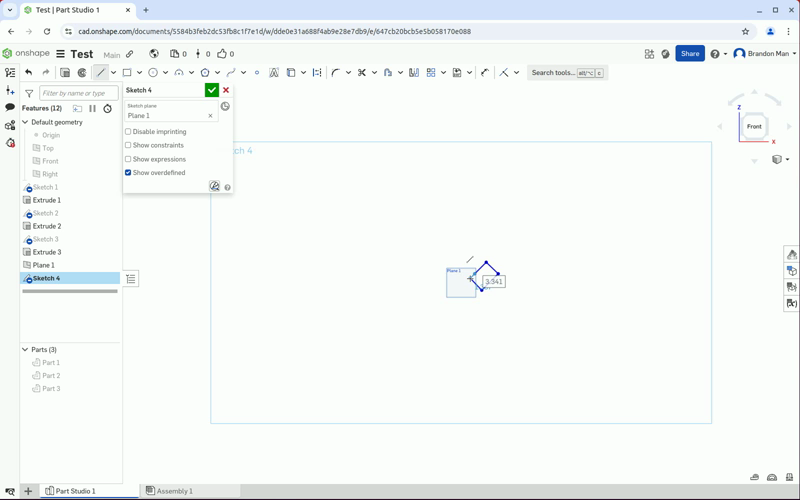
scroll(6)
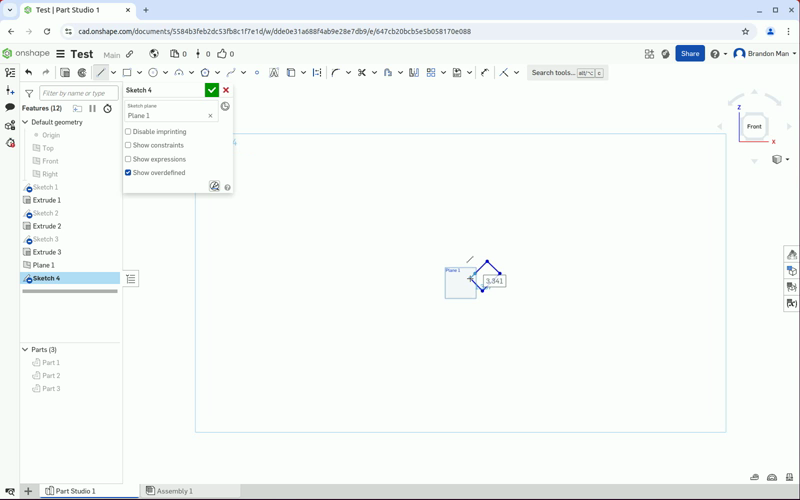
scroll(6)
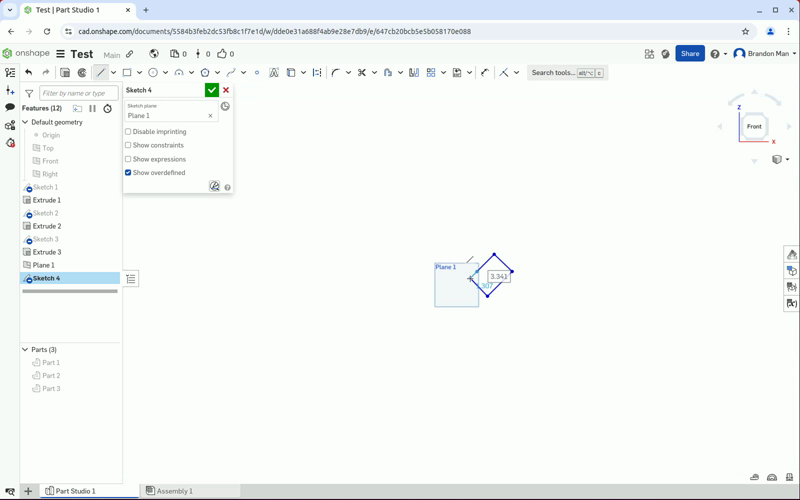
scroll(6)
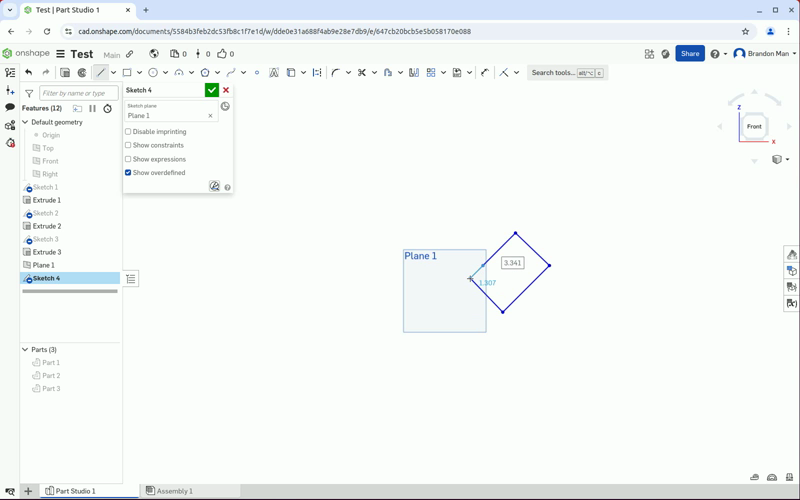
scroll(6)
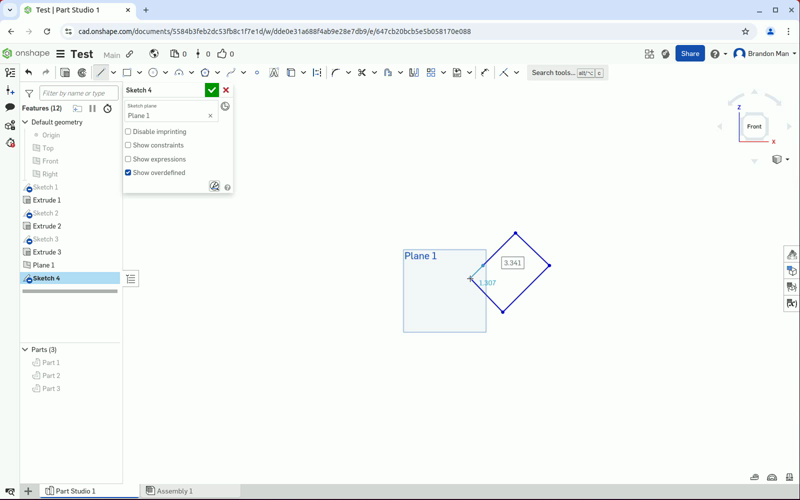
scroll(6)
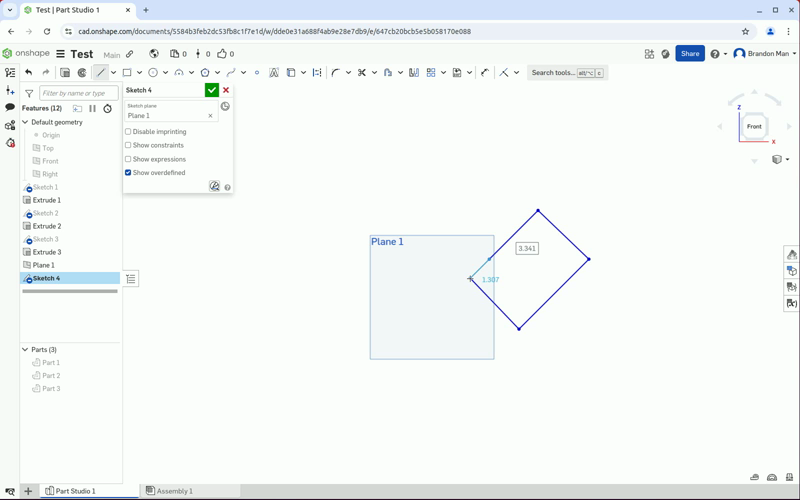
scroll(6)
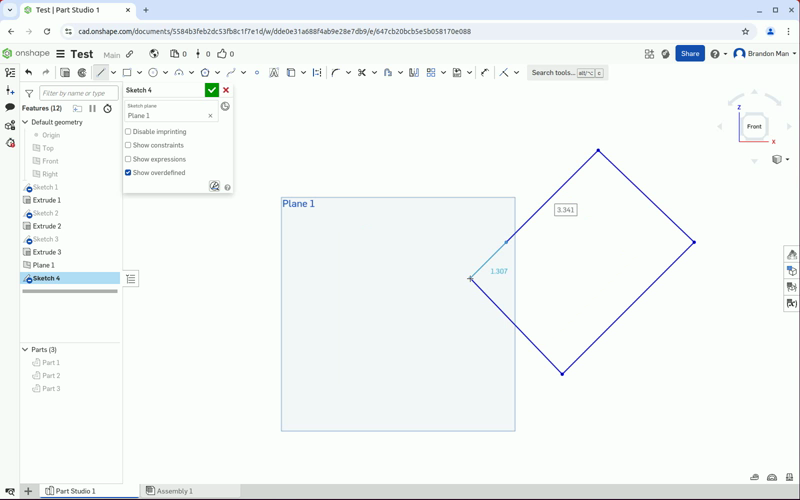
scroll(6)
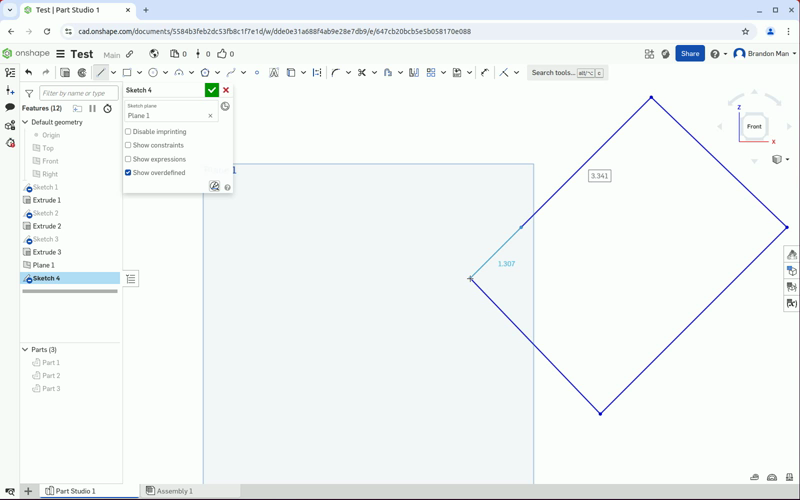
key_up(shift)
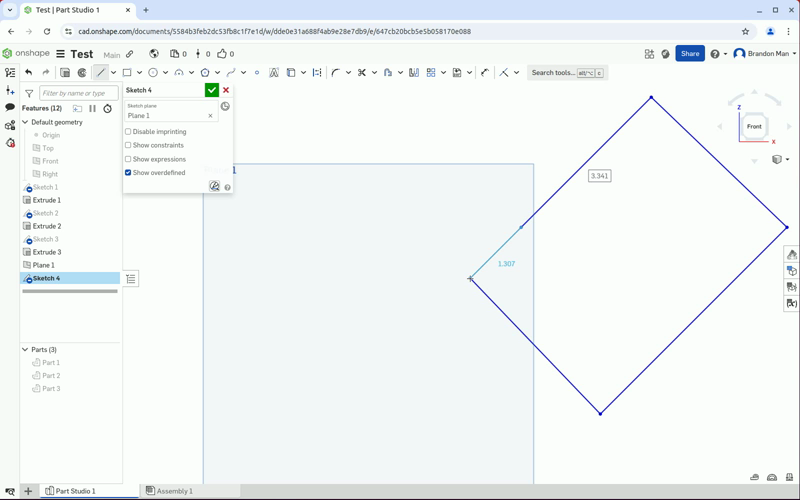
click(470, 278)
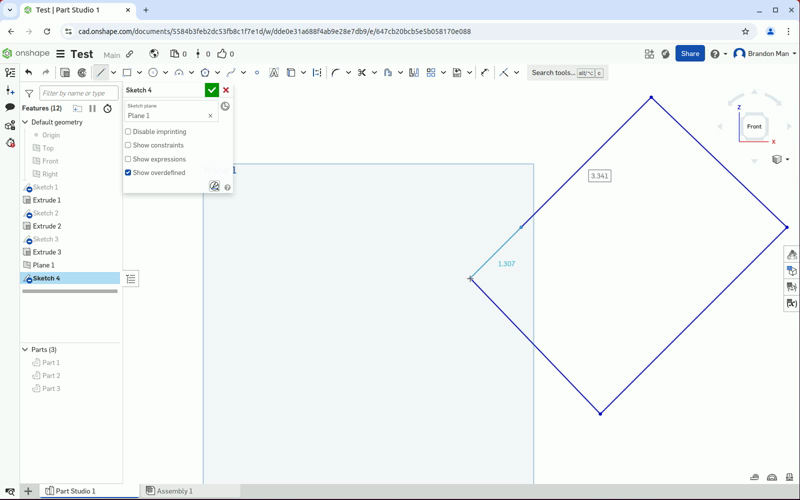
scroll(-6)
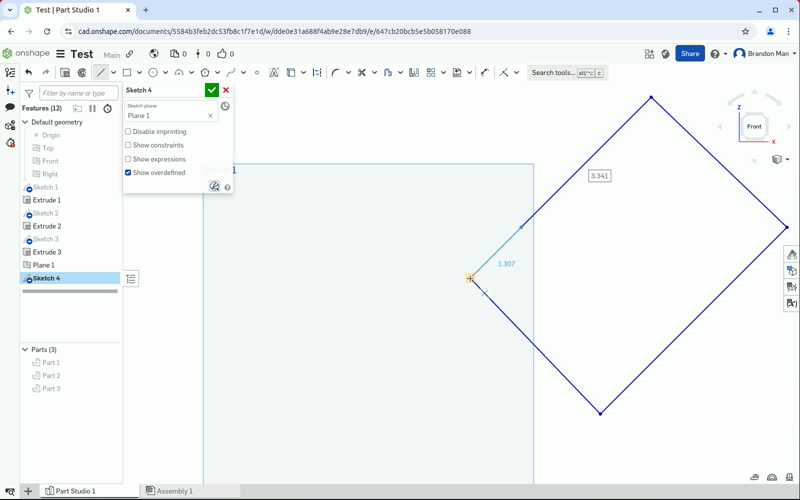
scroll(-6)
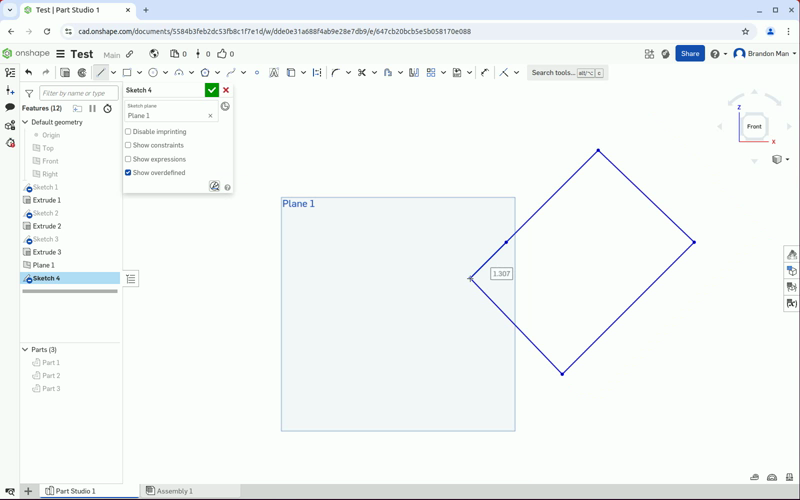
scroll(-6)
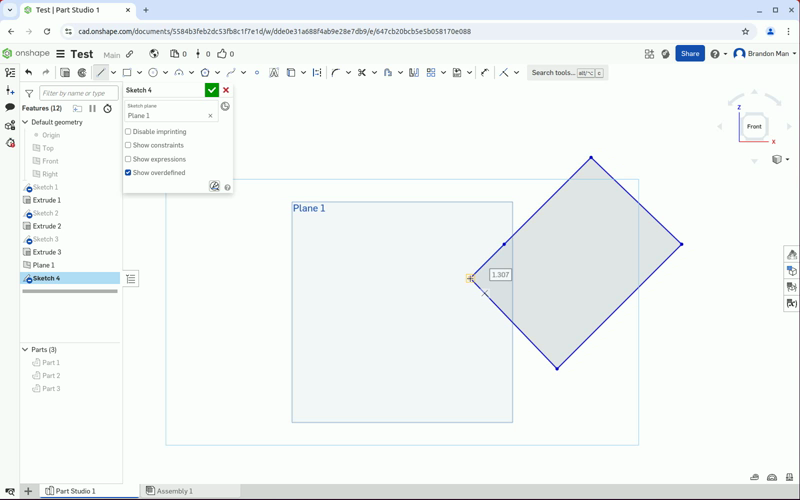
scroll(-6)
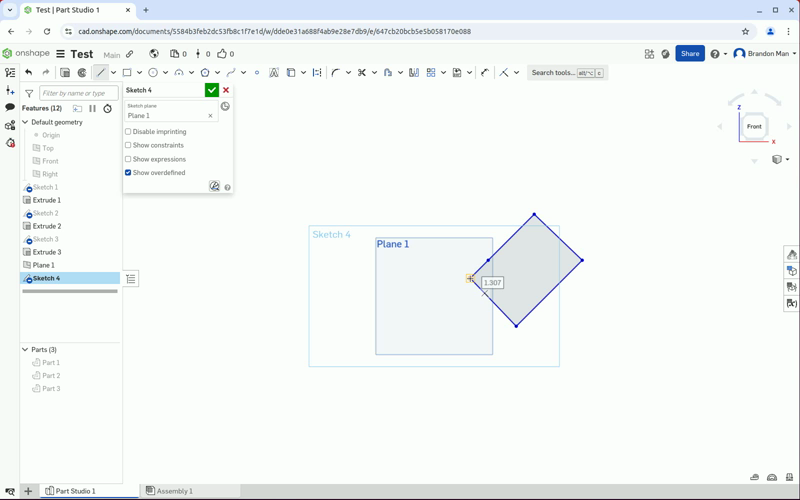
scroll(-6)
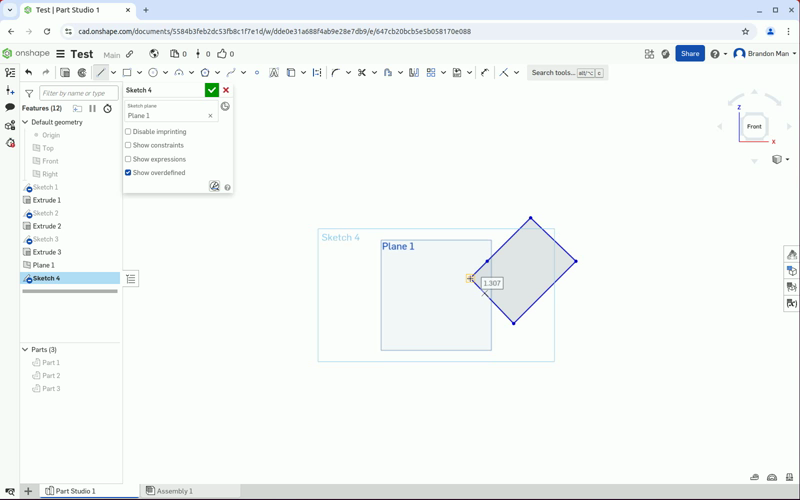
scroll(-6)
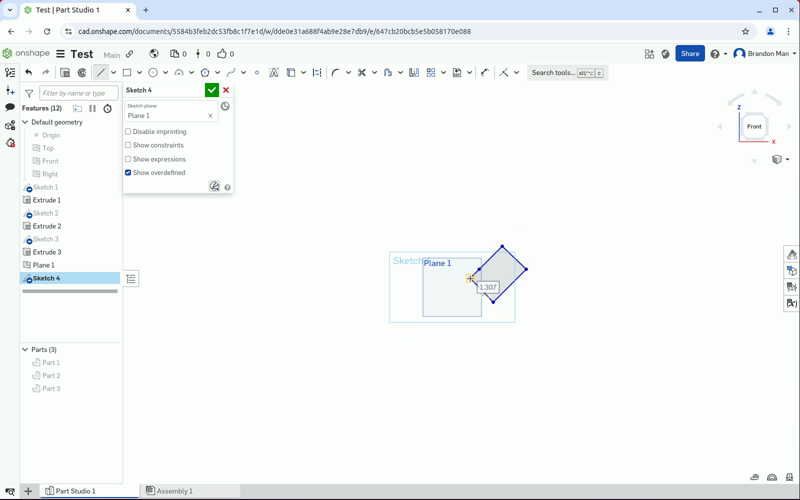
scroll(-6)
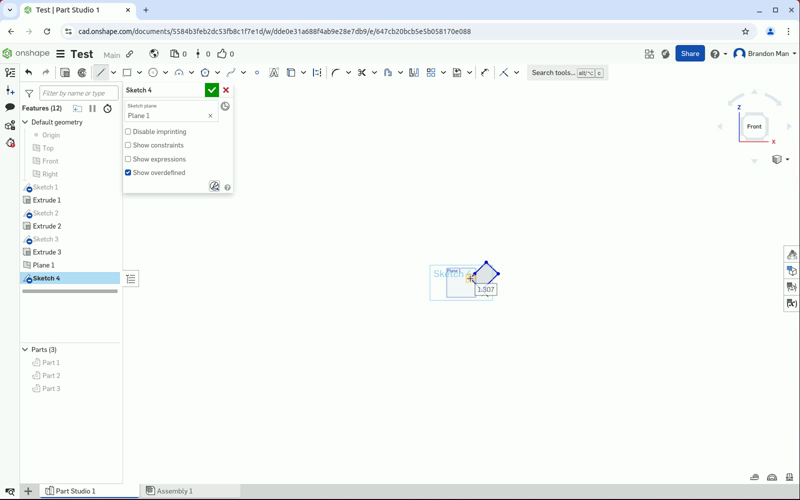
key(esc)
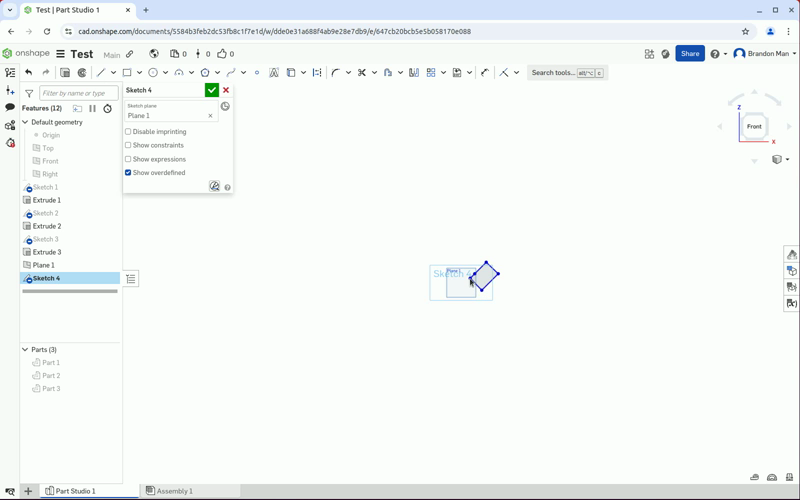
mouse_move(486, 284)
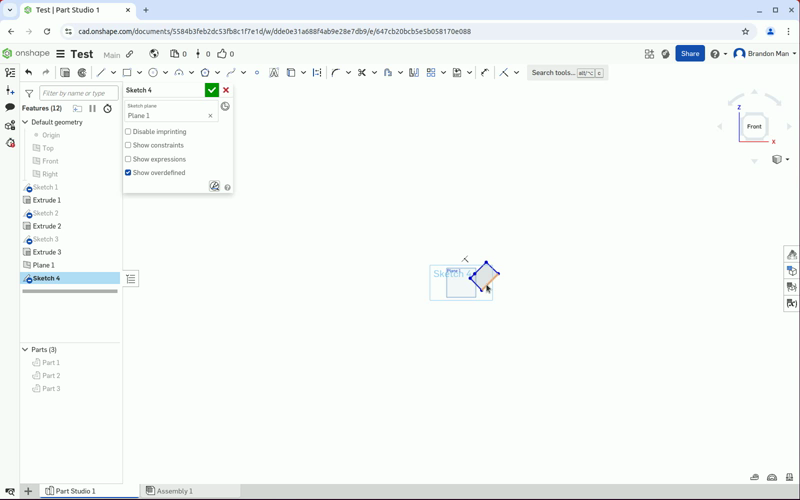
scroll(6)
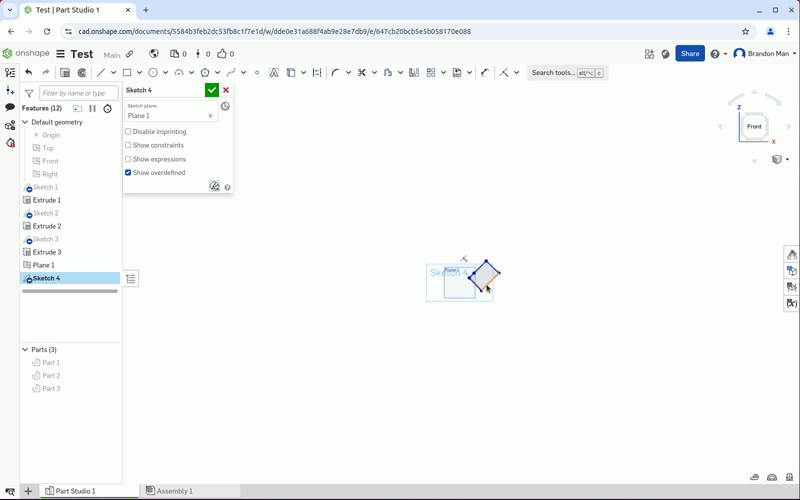
scroll(6)
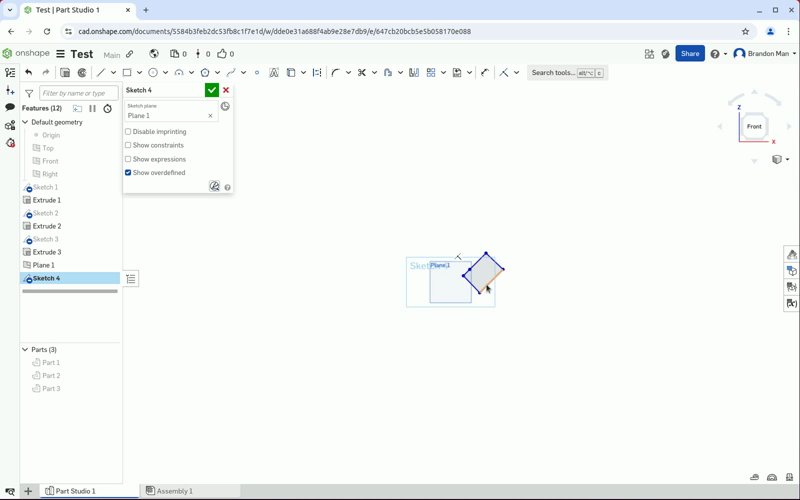
scroll(6)
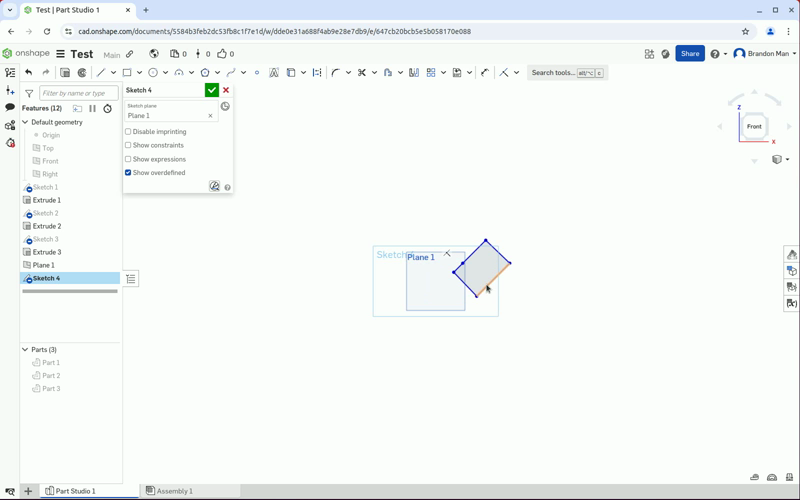
scroll(6)
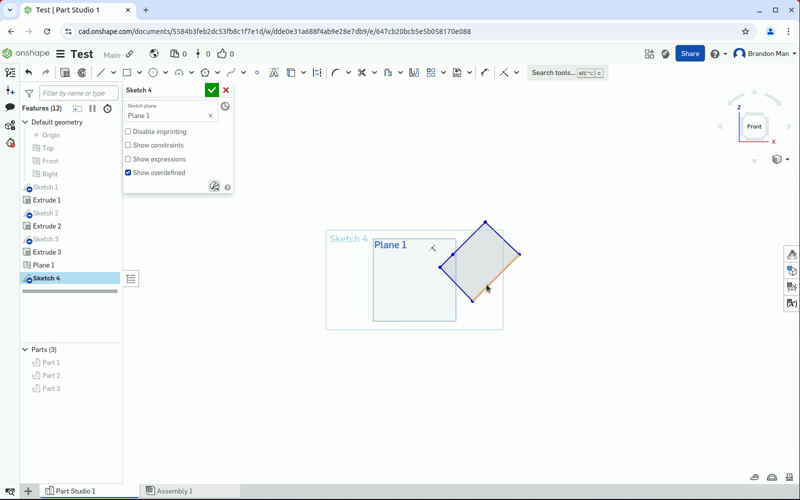
scroll(6)
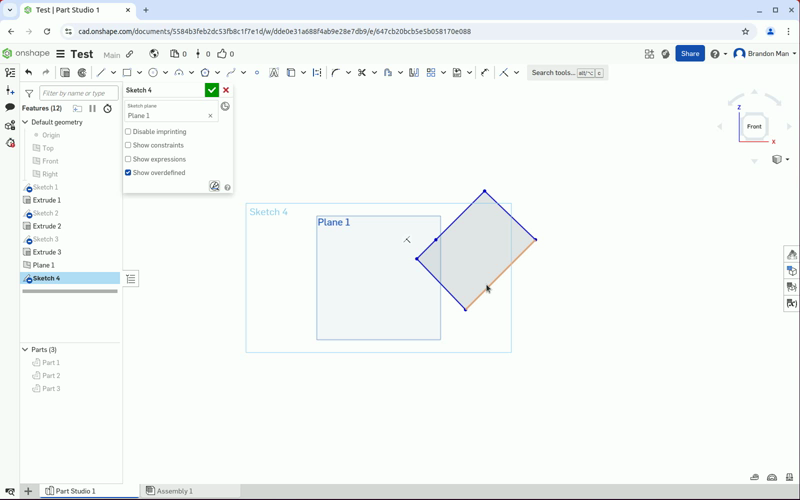
scroll(6)
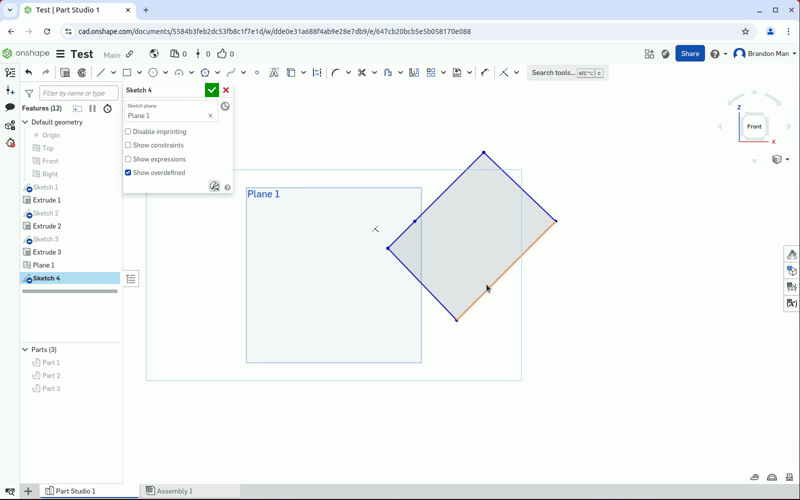
scroll(6)
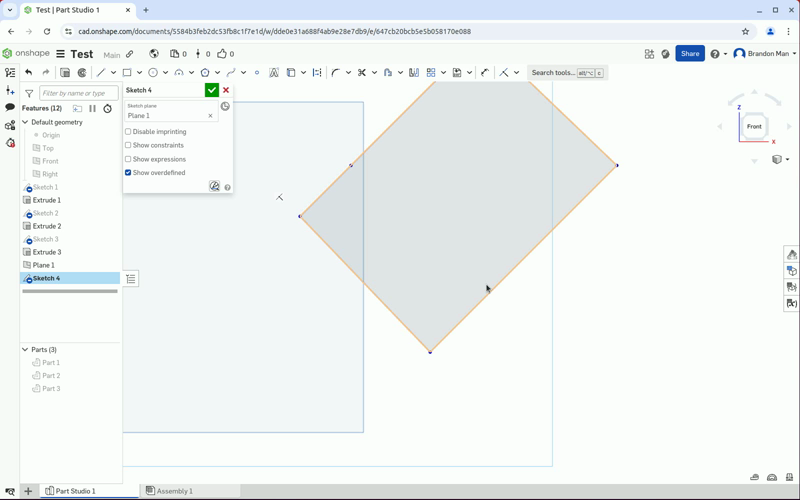
click(486, 284)
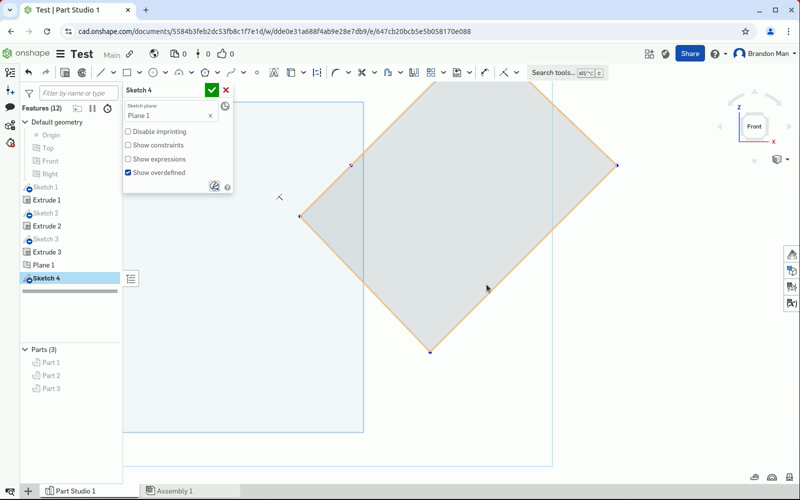
scroll(-6)
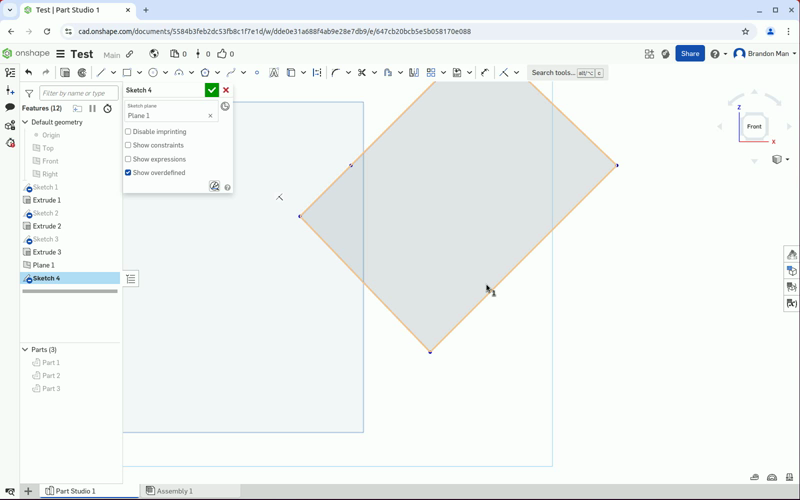
scroll(-6)
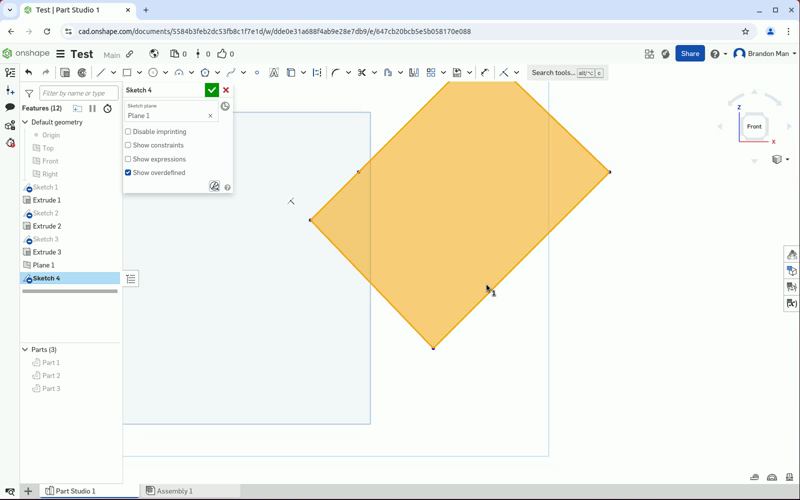
scroll(-6)
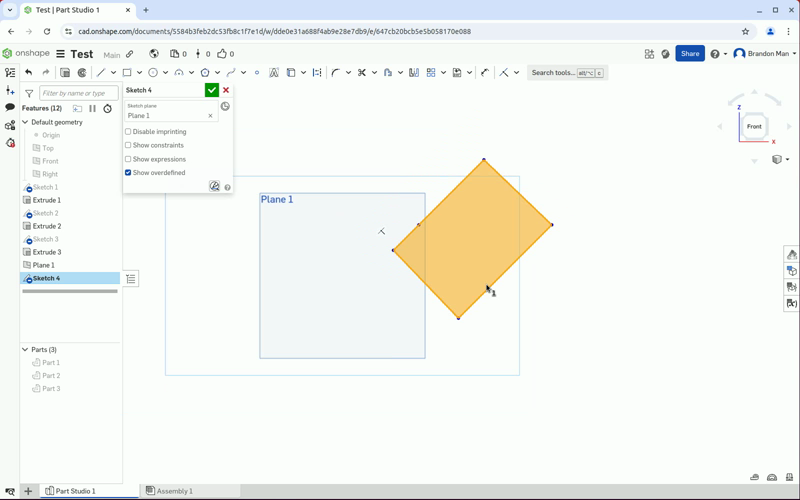
scroll(-6)
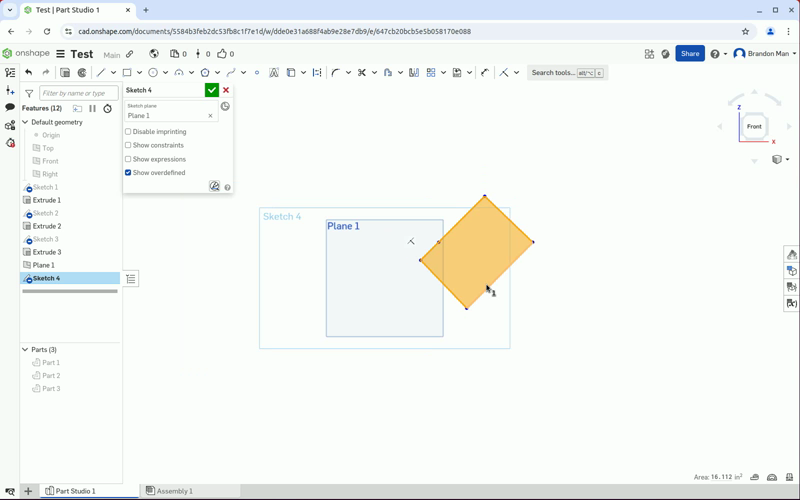
scroll(-6)
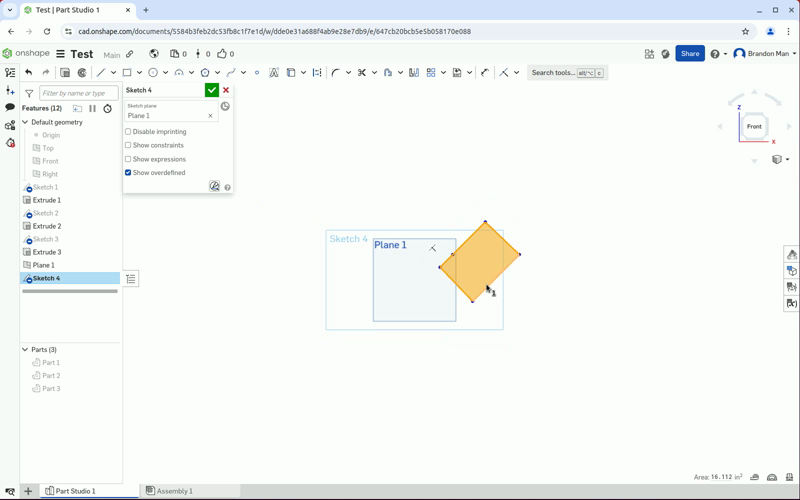
scroll(-6)
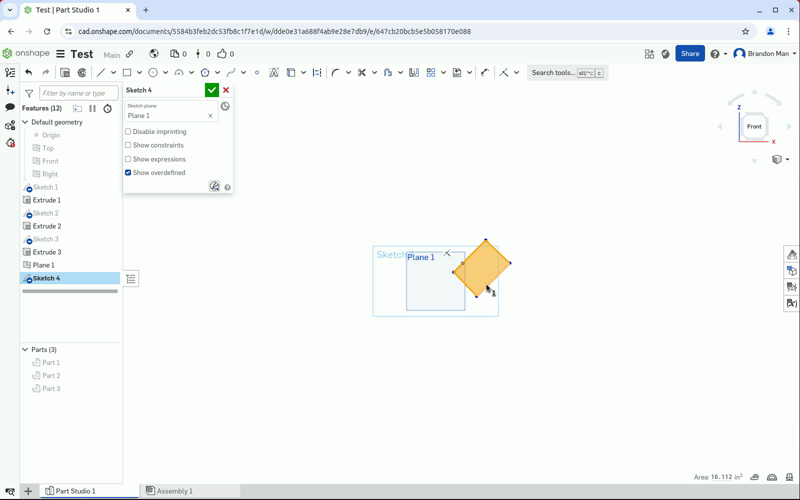
scroll(-6)
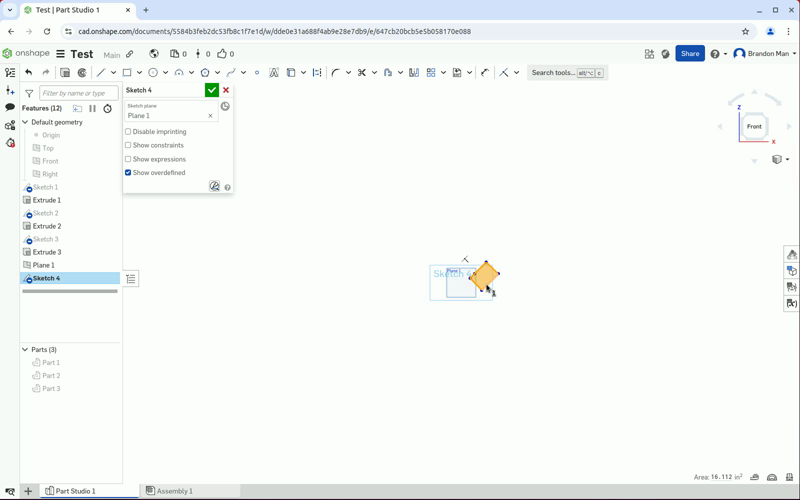
mouse_move(73, 352)
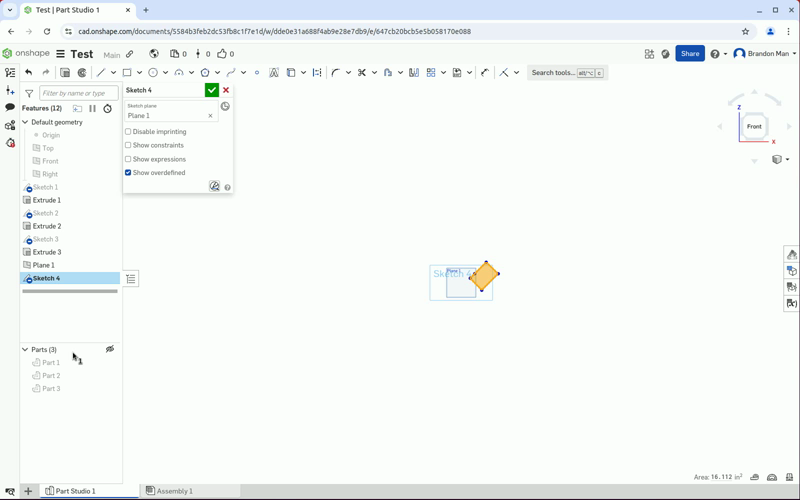
key(shift+y)
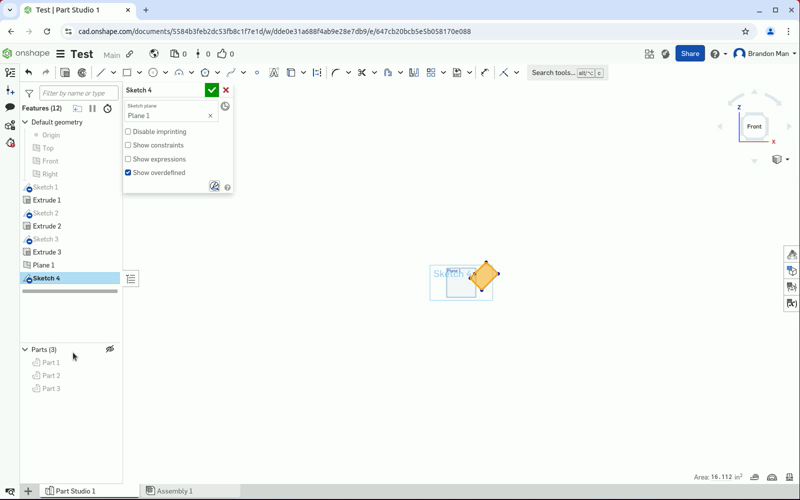
key(shift+e)
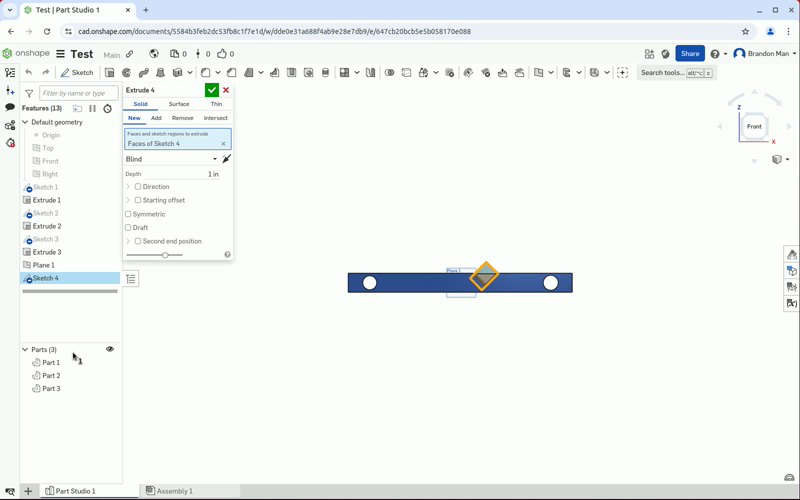
mouse_move(143, 106)
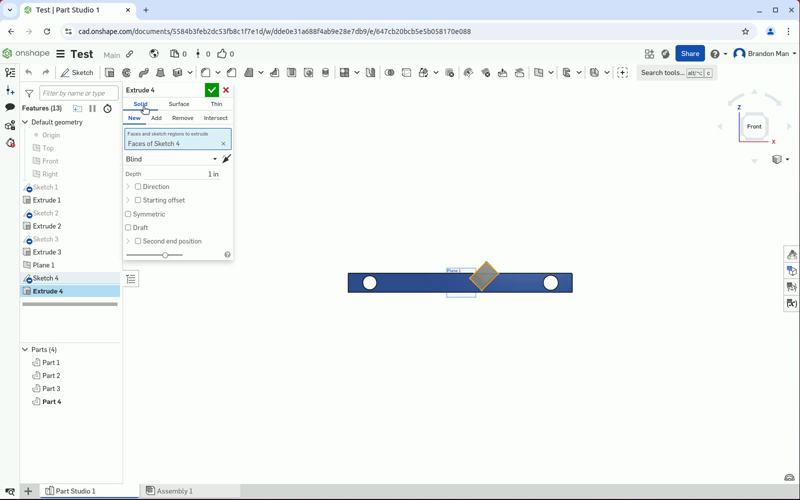
click(143, 106)
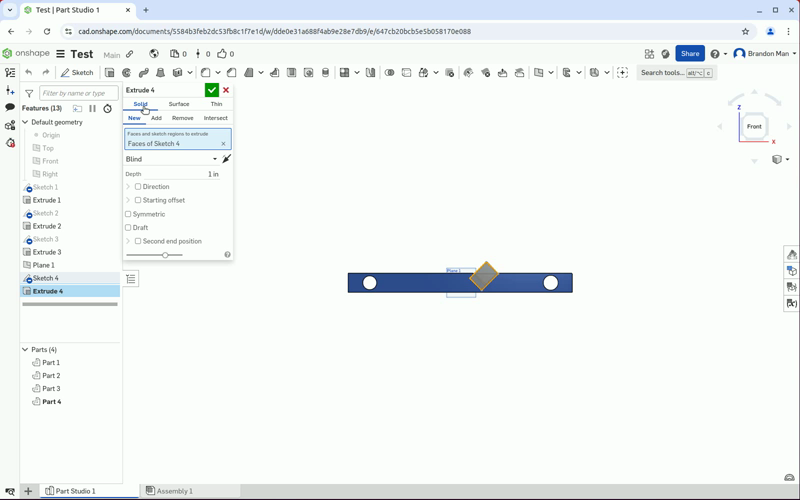
mouse_move(137, 120)
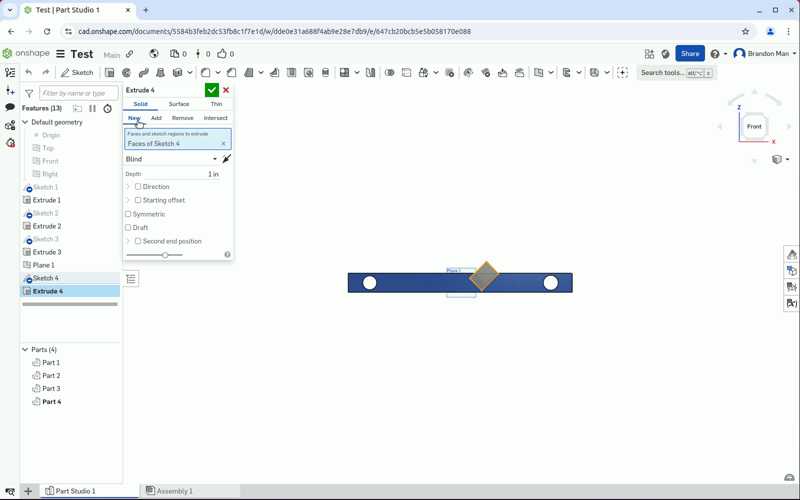
click(137, 120)
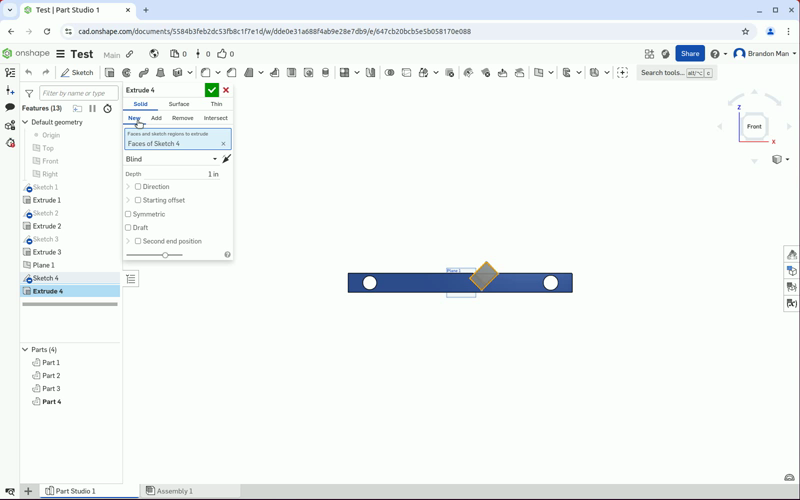
key(tab, 4)
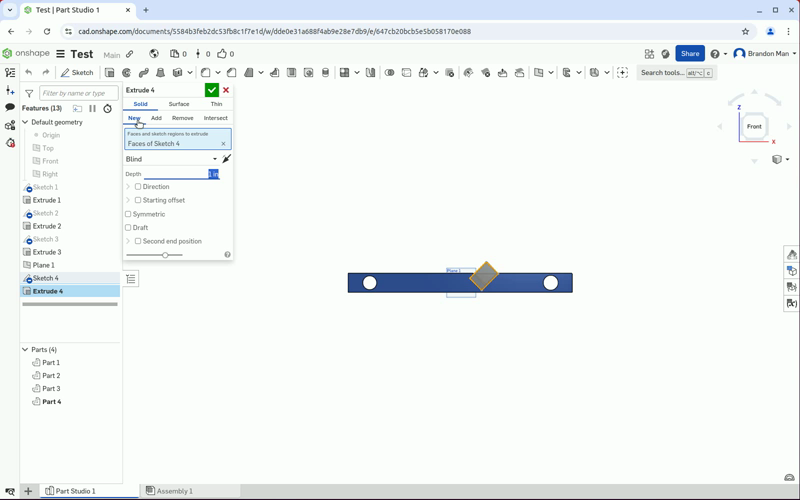
text(5.777)
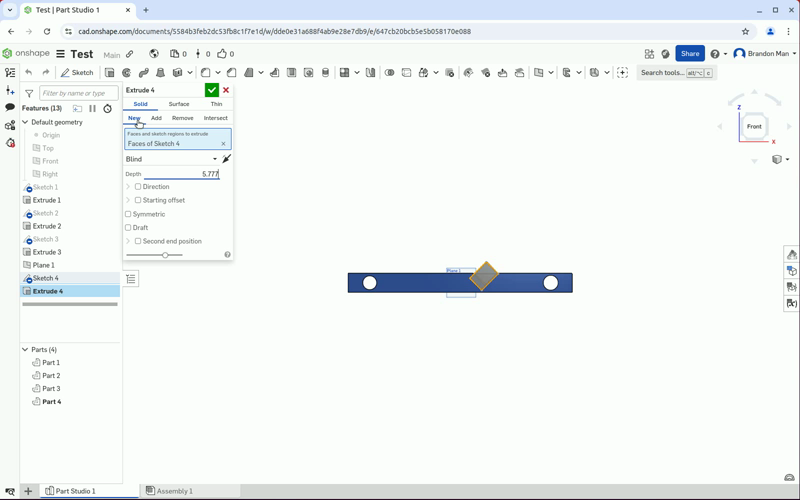
key(enter)
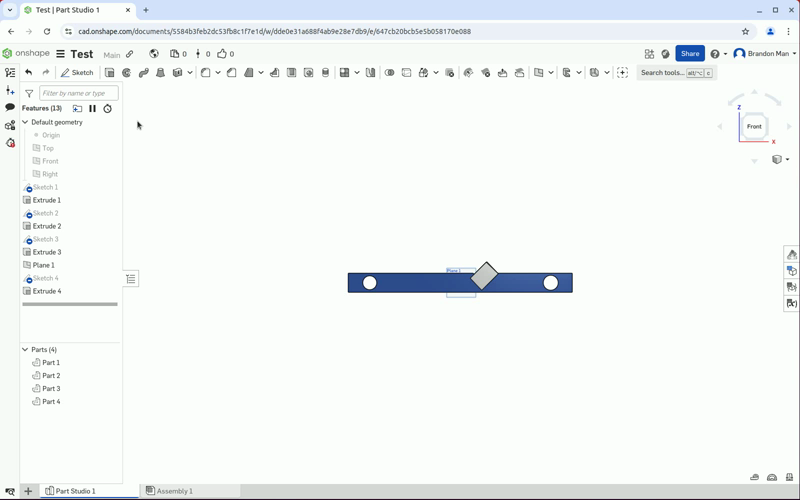
key(shift+h)
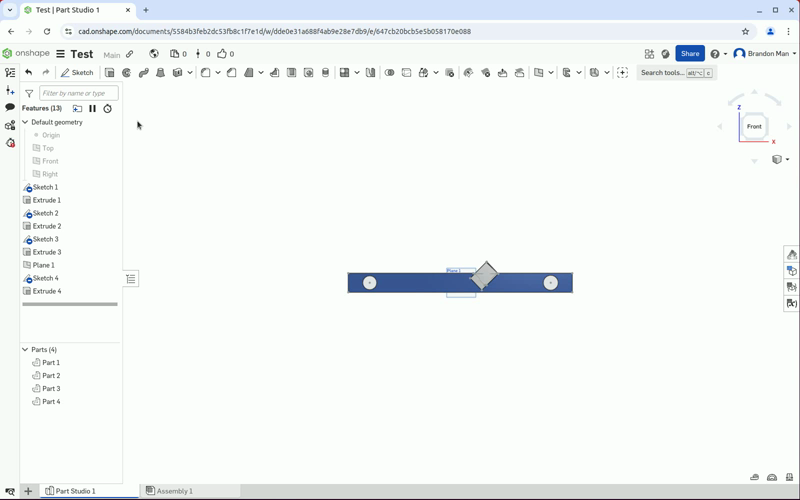
key(shift+h)
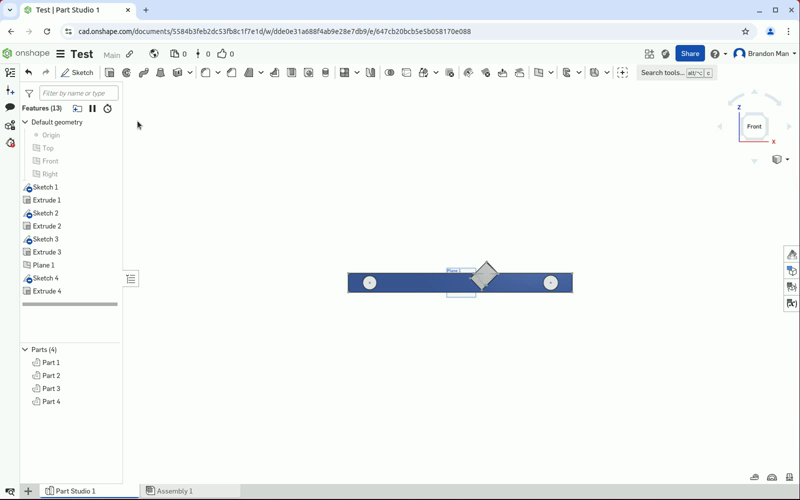
key(shift+7)
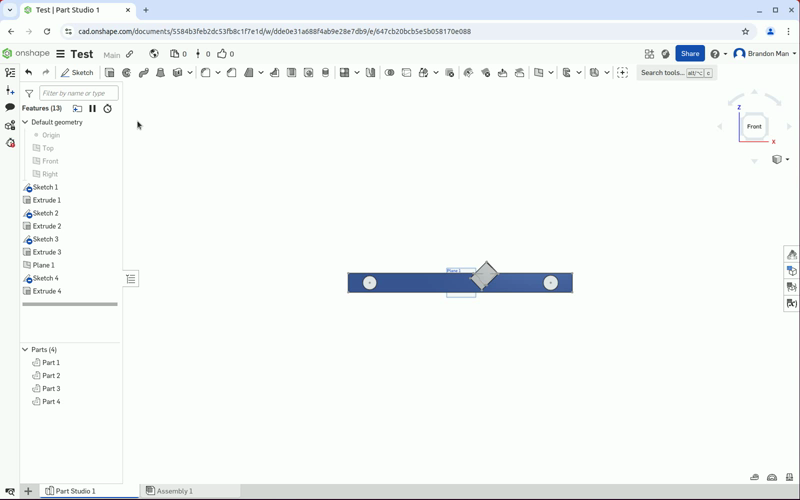
key(left, 2)
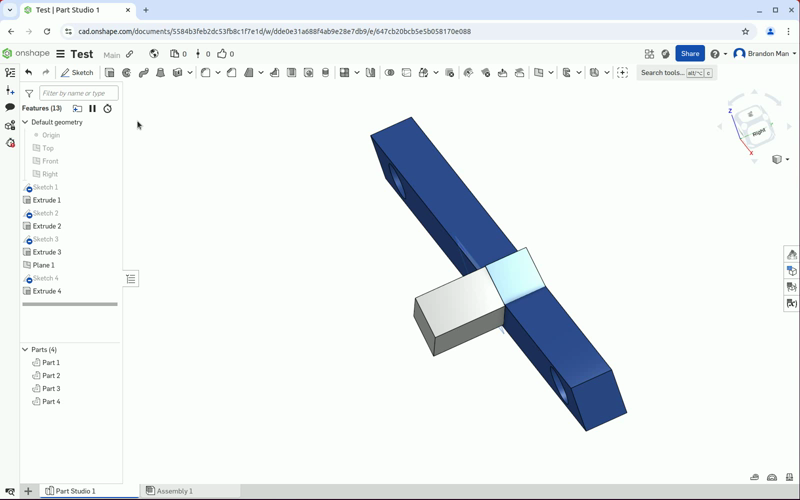
key(down, 2)
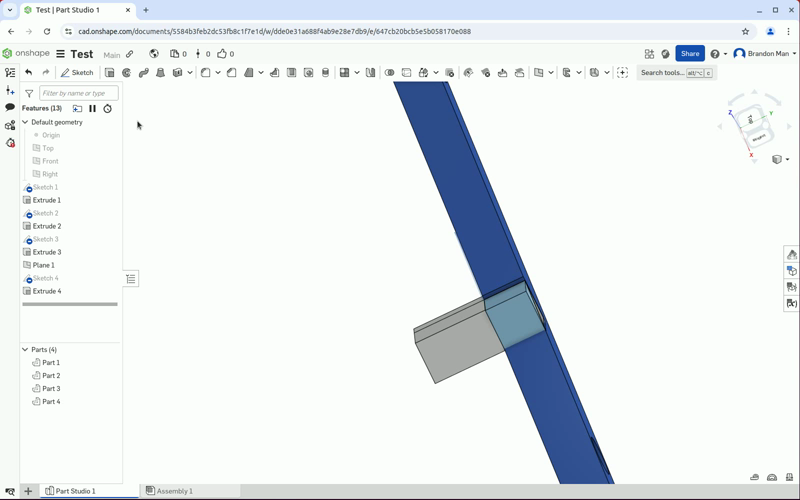
key(up, 2)
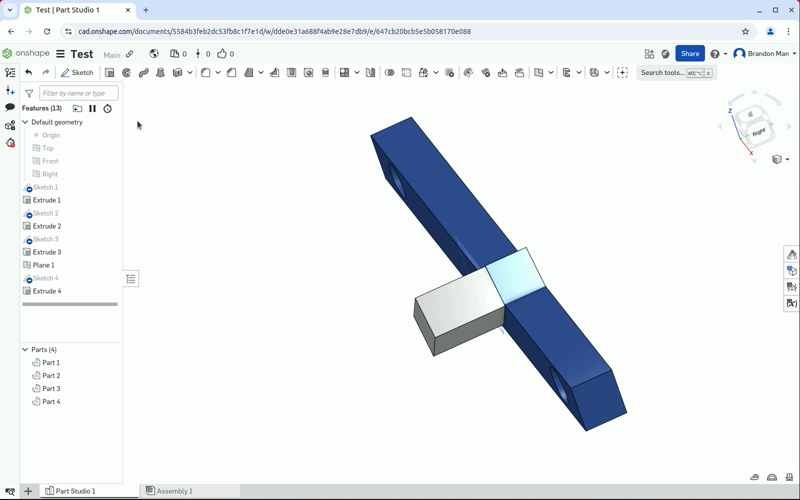
key(right, 2)
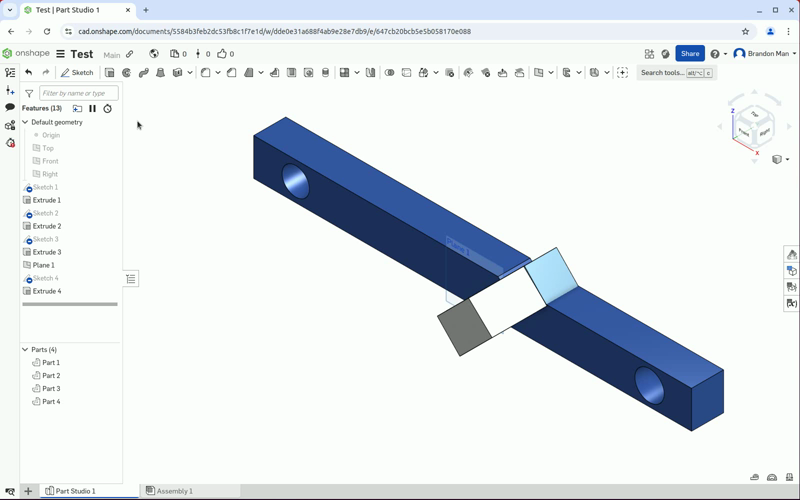
mouse_move(73, 189)
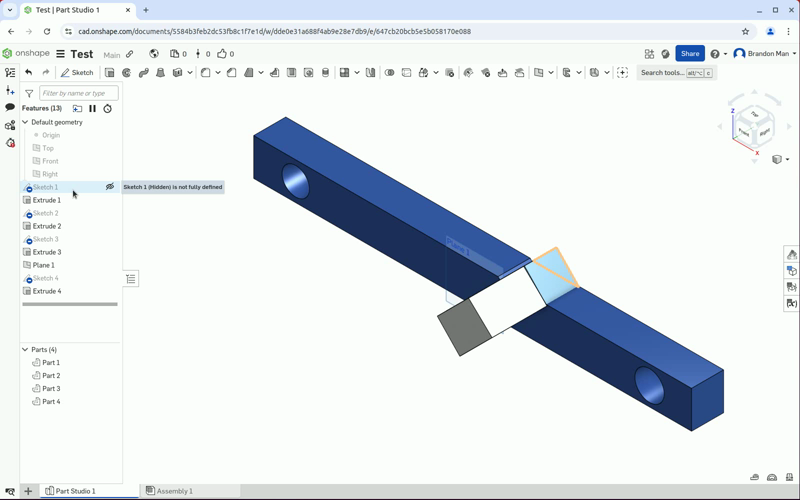
click(73, 189)